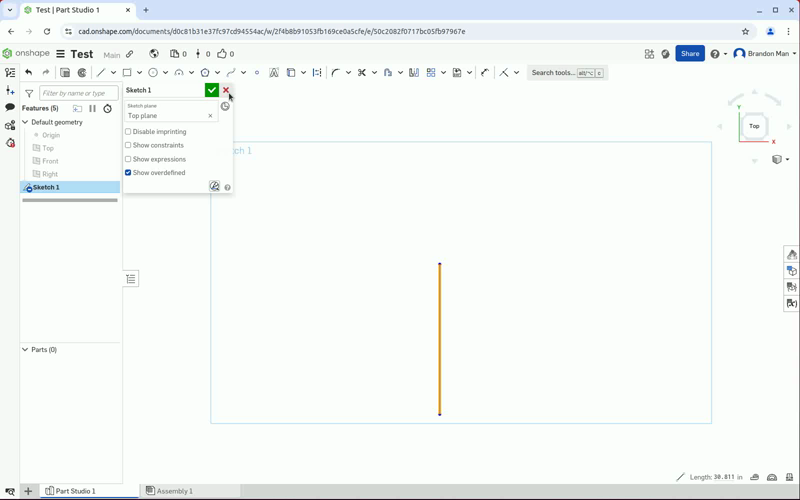
key(shift+h)
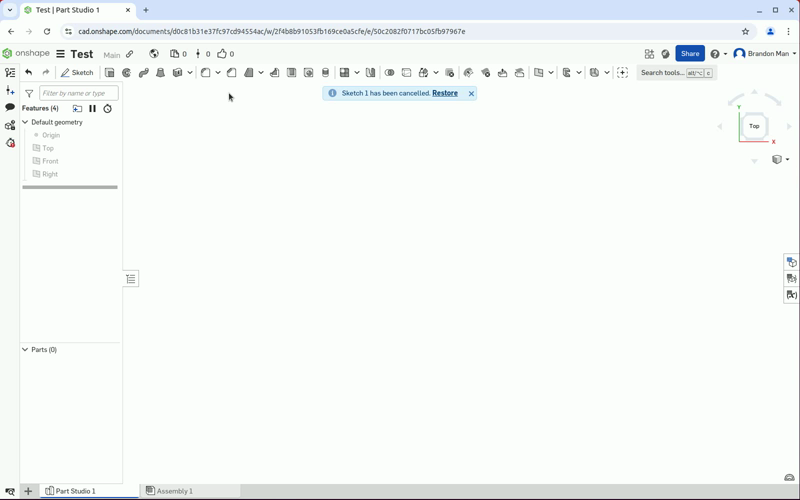
mouse_move(73, 352)
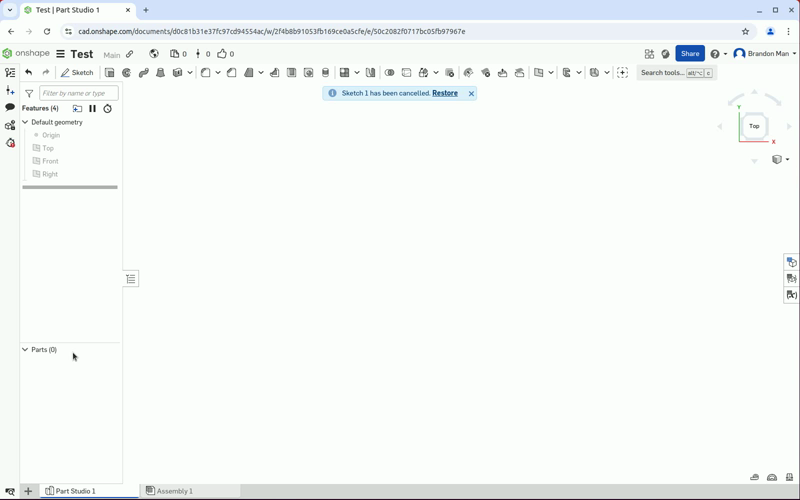
key(y)
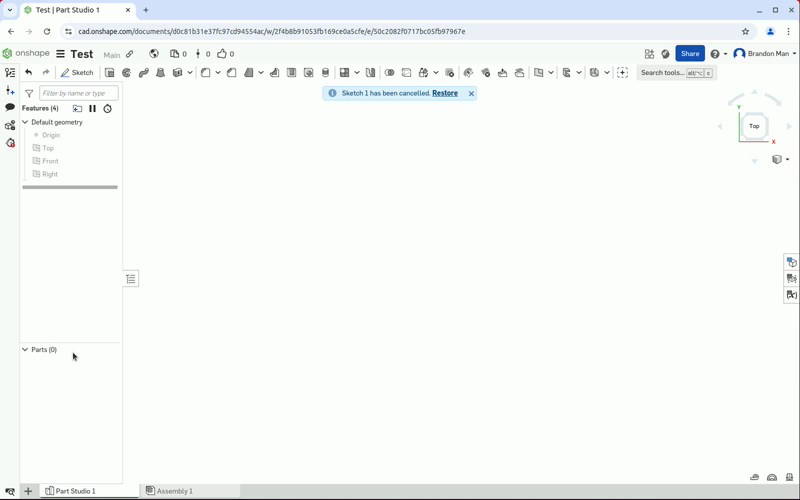
key(shift+p)
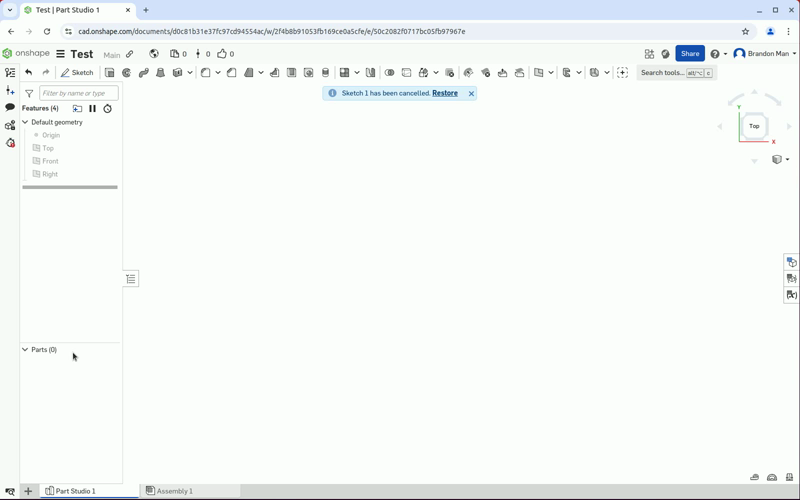
key(space)
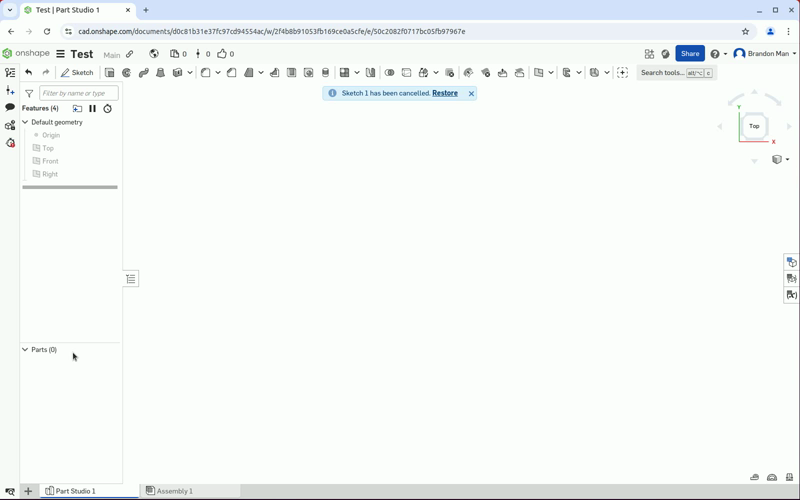
key_down(shift)
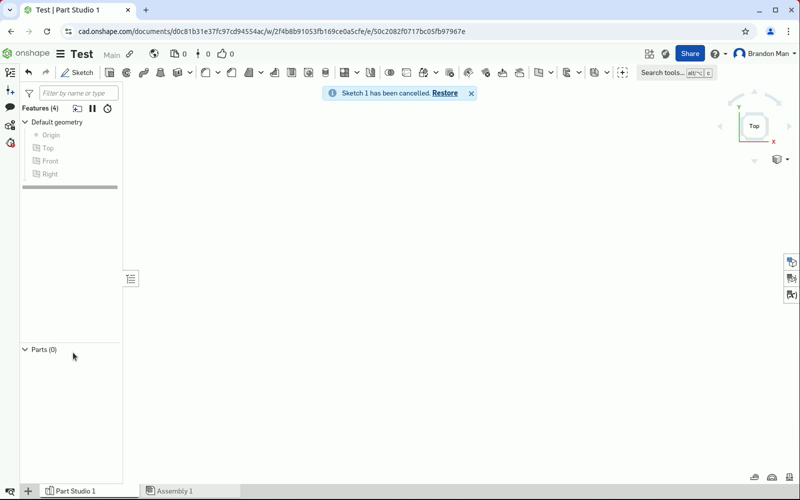
key(up)
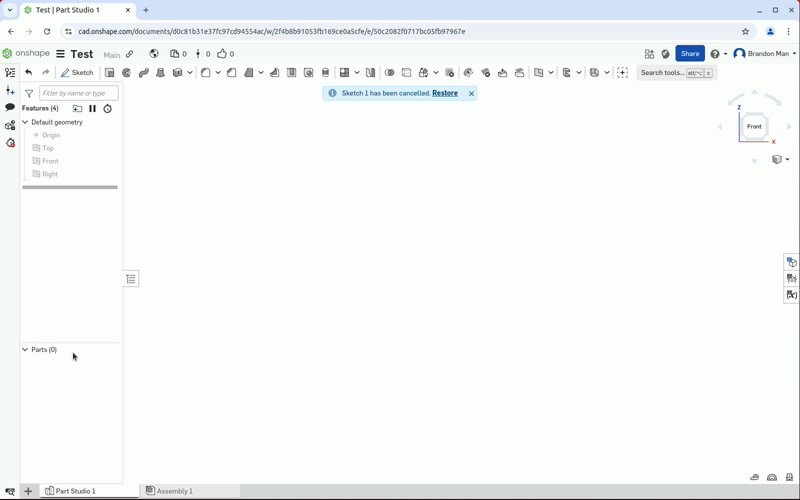
key_up(shift)
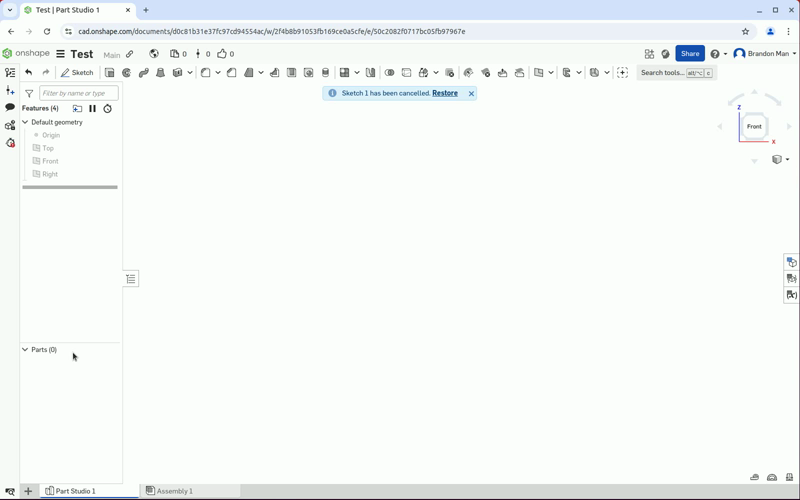
mouse_move(73, 352)
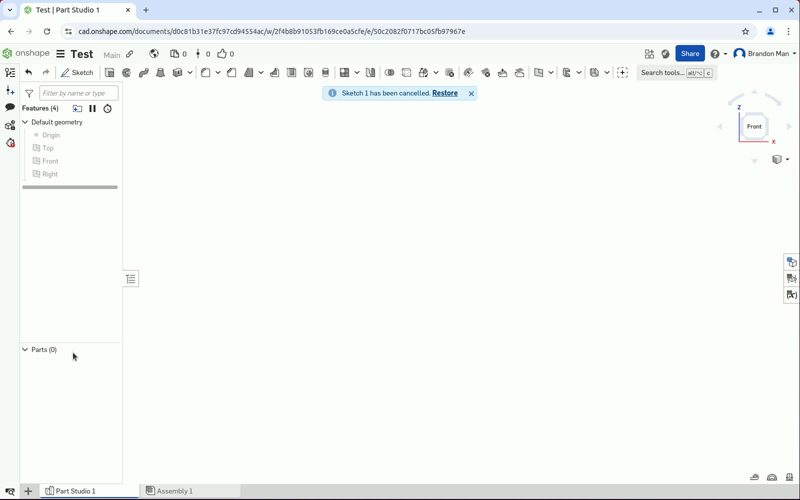
key(shift+y)
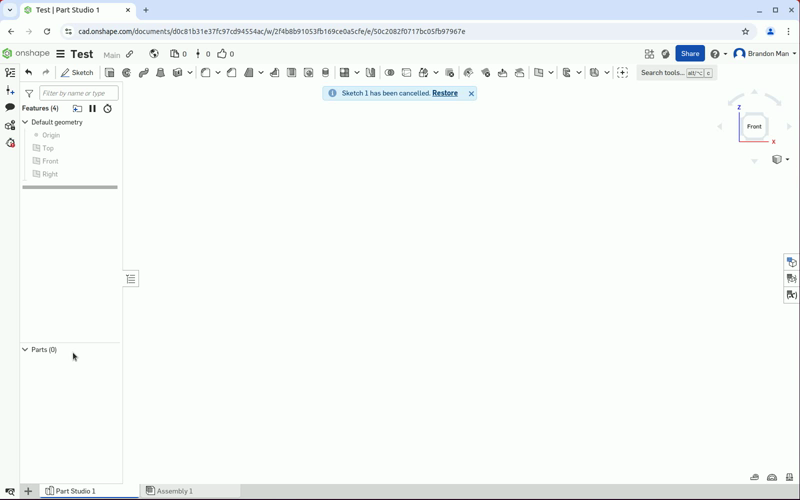
key(shift+s)
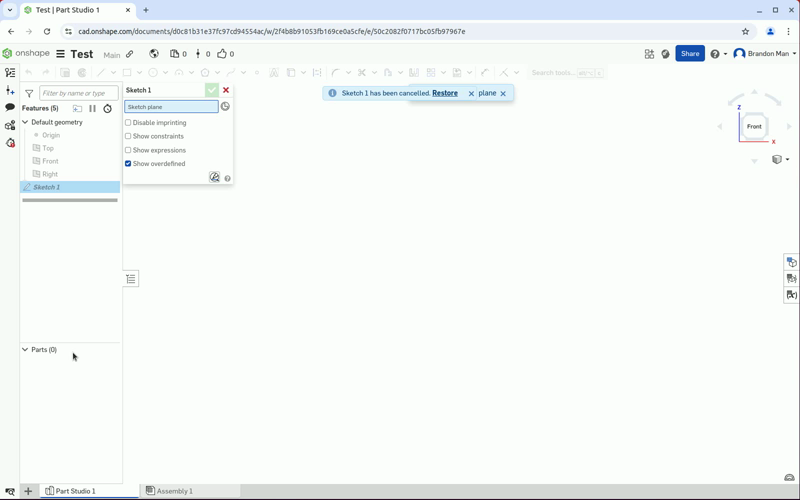
mouse_move(73, 163)
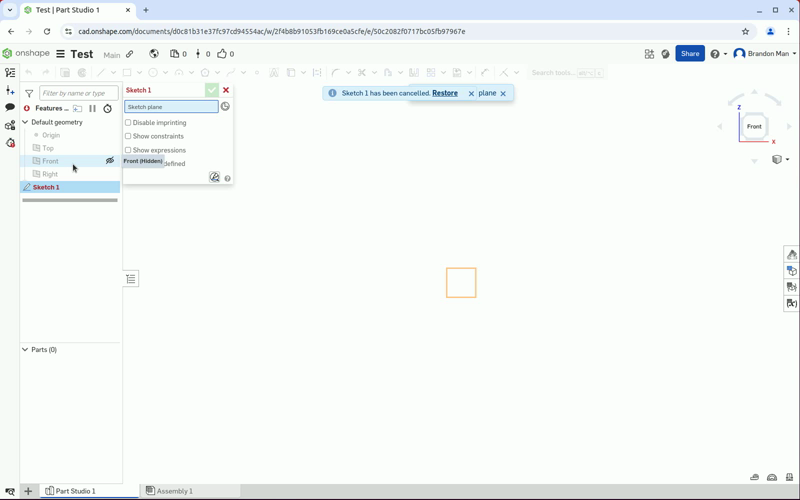
click(73, 163)
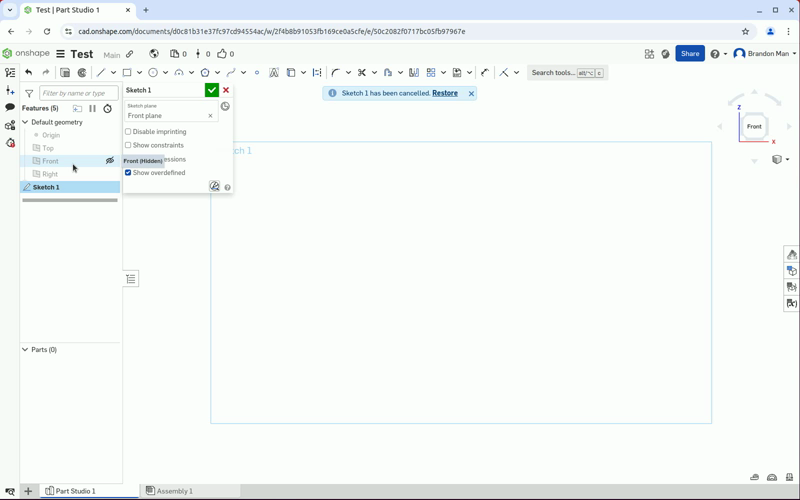
mouse_move(73, 352)
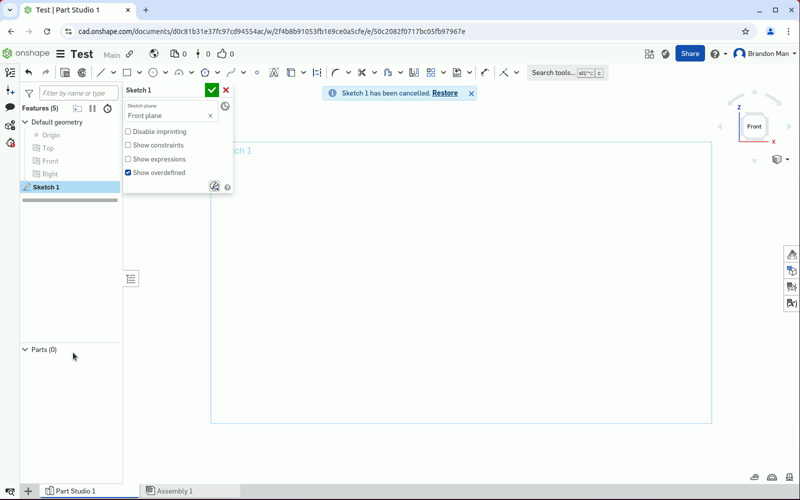
key(y)
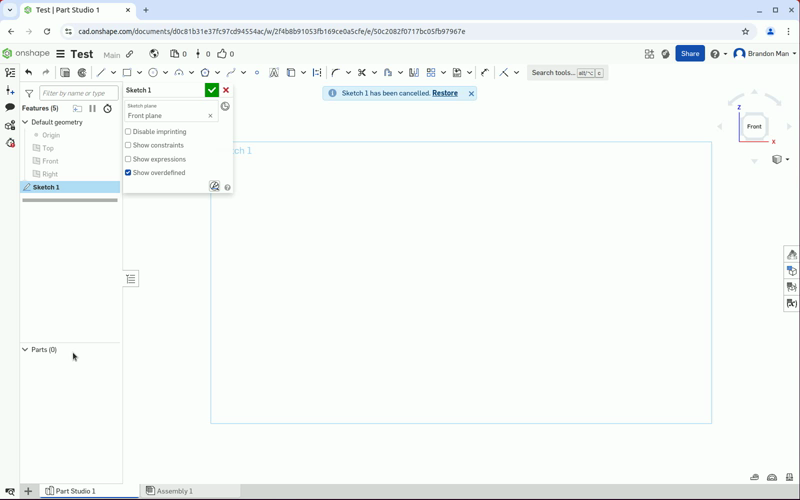
key(l)
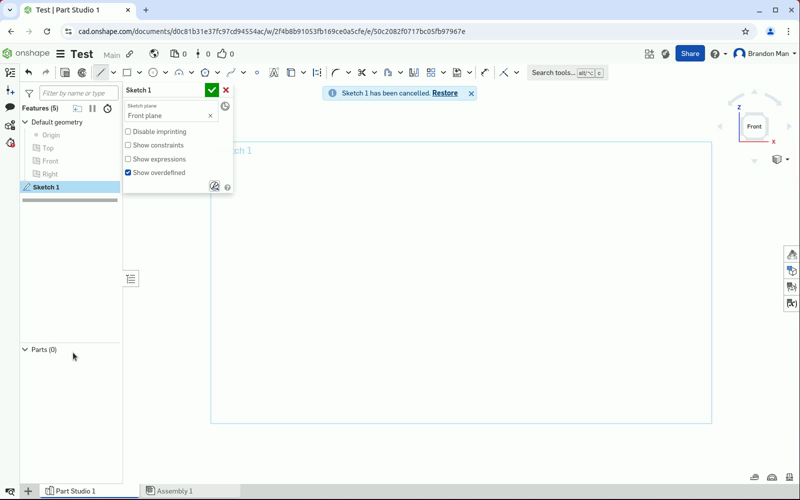
key_down(shift)
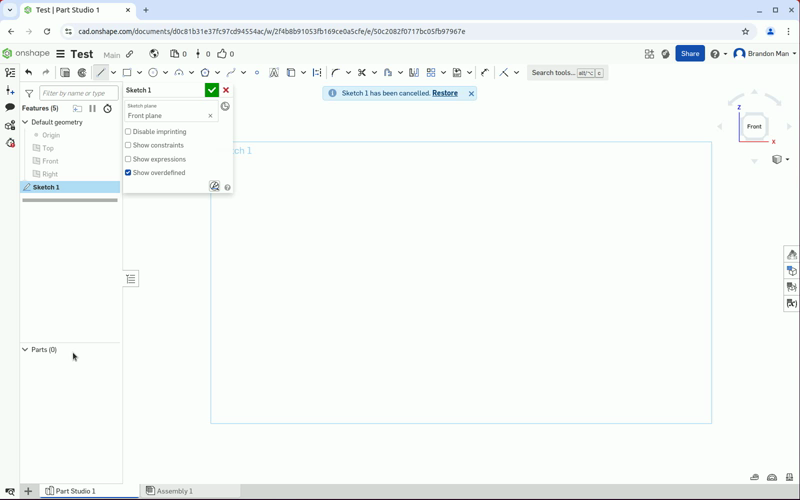
mouse_move(391, 326)
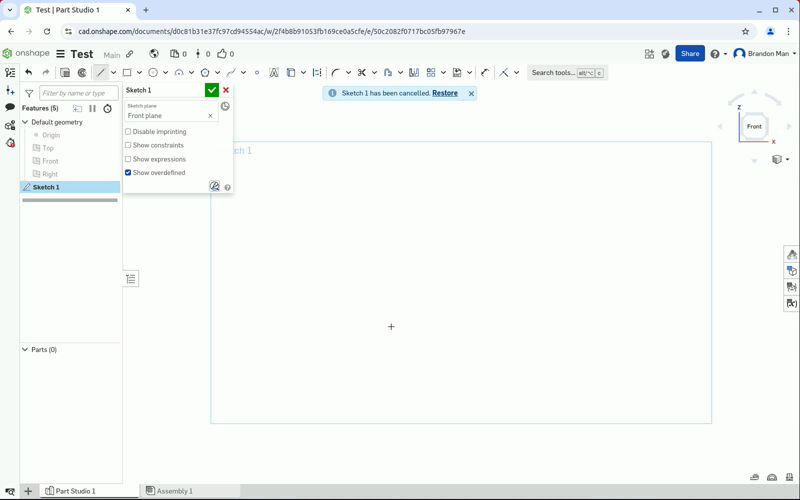
click(391, 326)
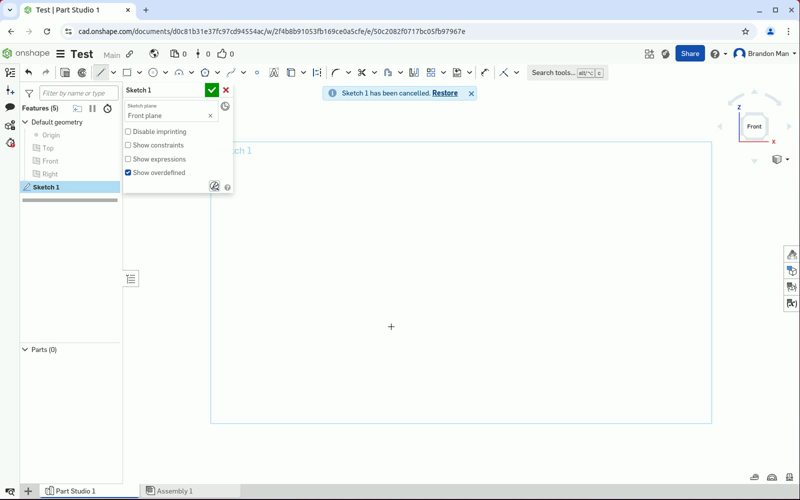
key_up(shift)
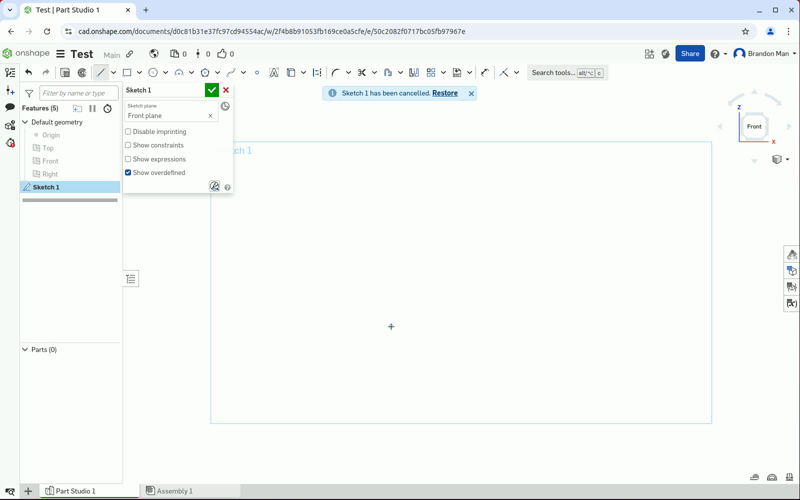
key_down(shift)
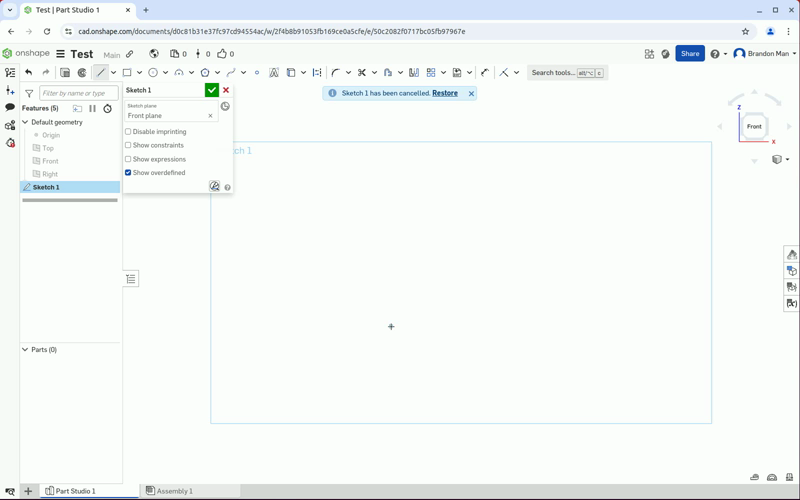
mouse_move(528, 326)
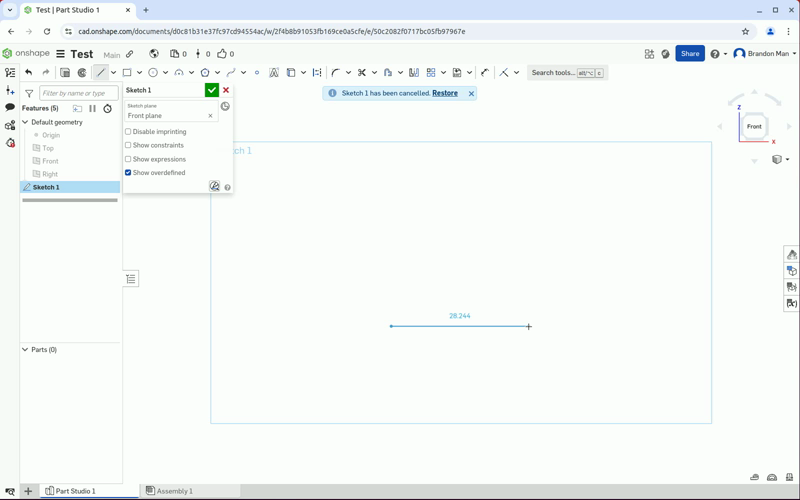
click(528, 326)
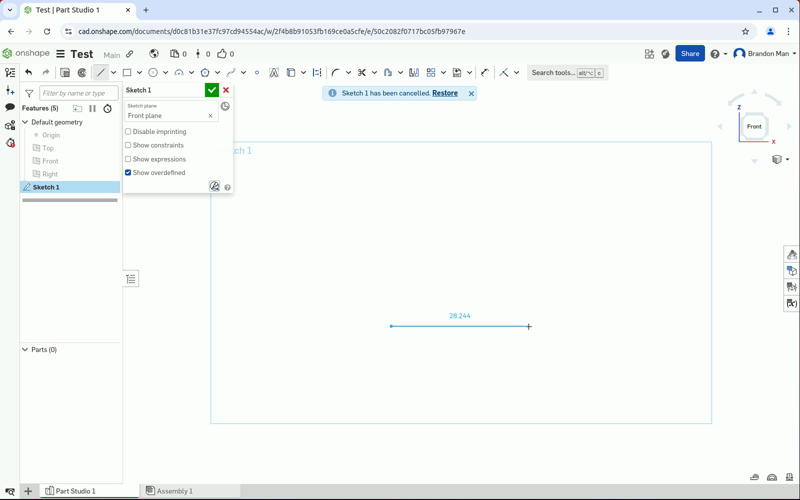
key_up(shift)
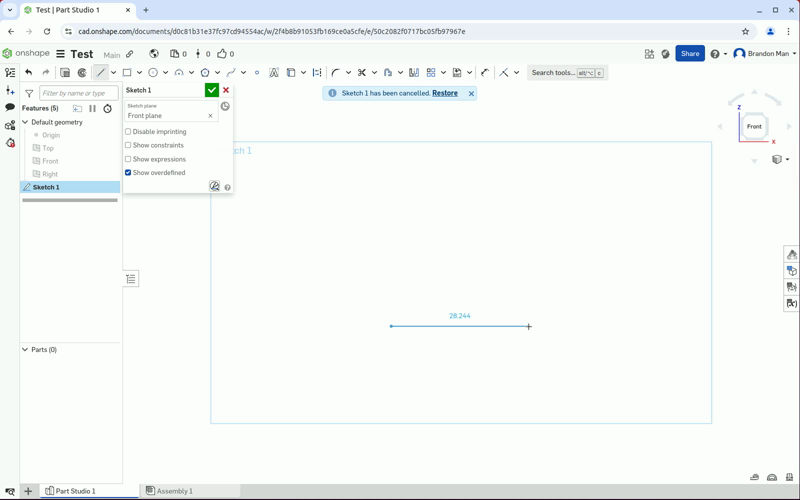
key_down(shift)
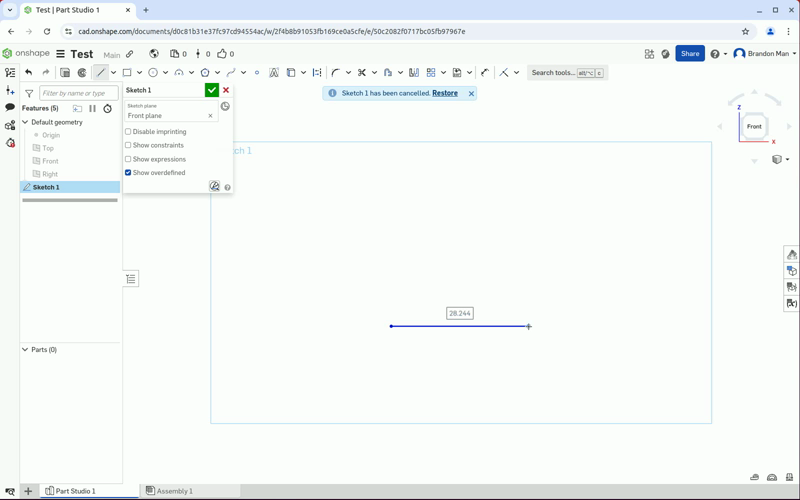
mouse_move(528, 238)
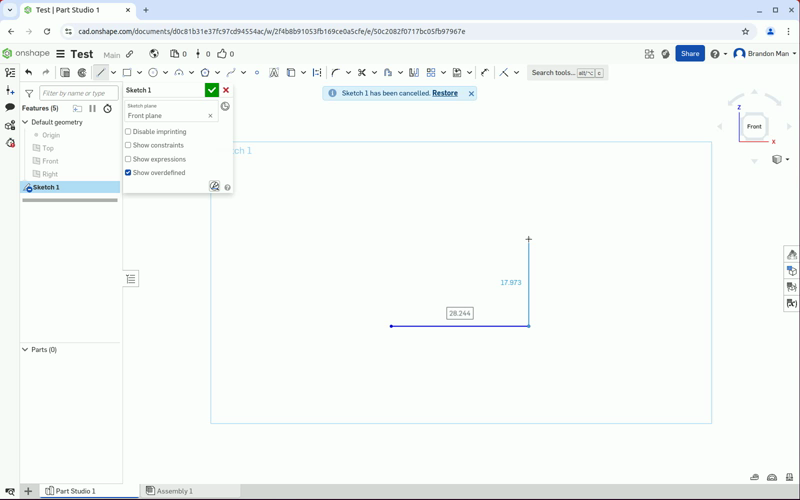
click(528, 238)
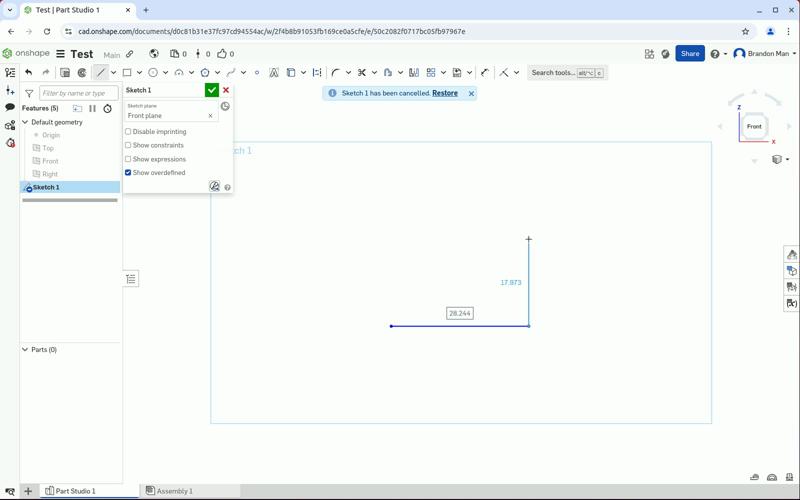
key_up(shift)
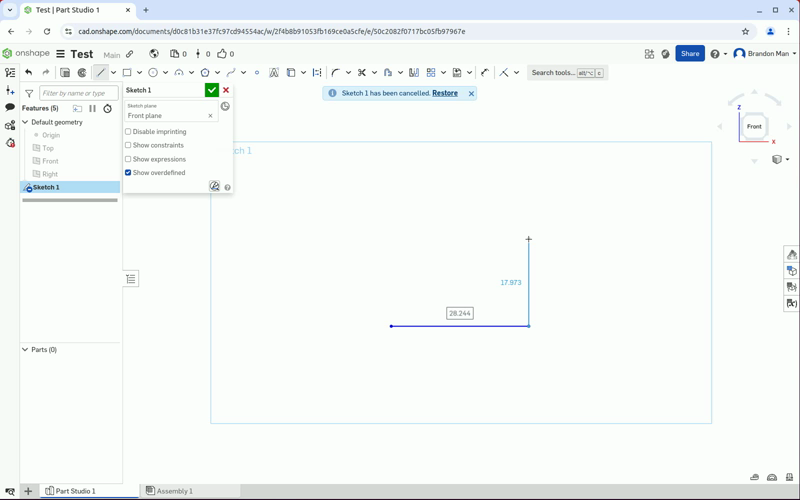
key_down(shift)
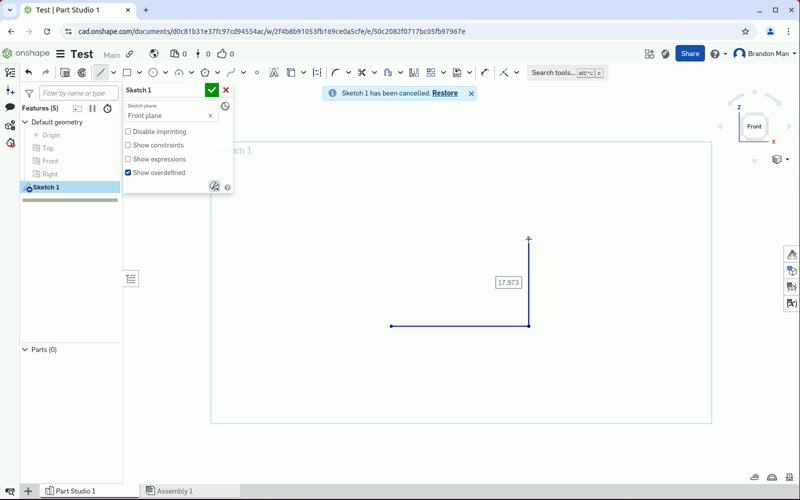
mouse_move(391, 238)
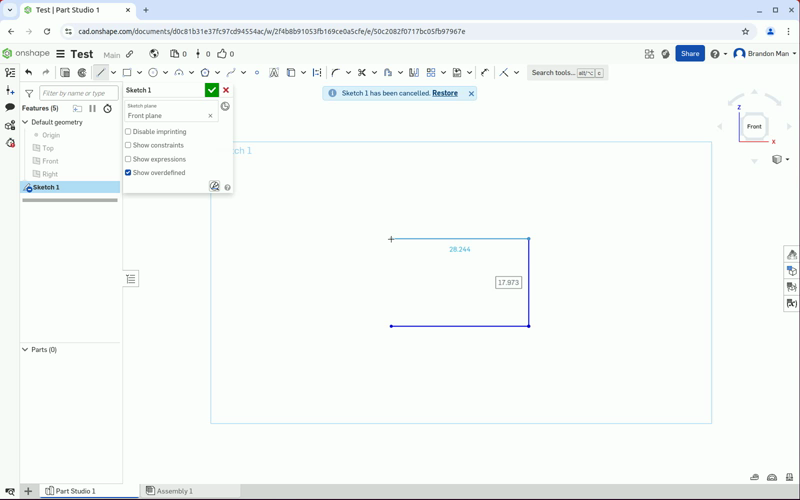
click(391, 238)
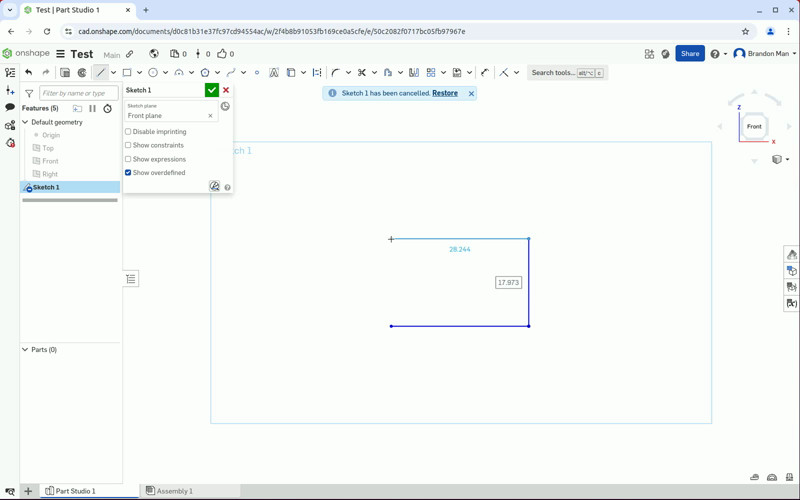
key_up(shift)
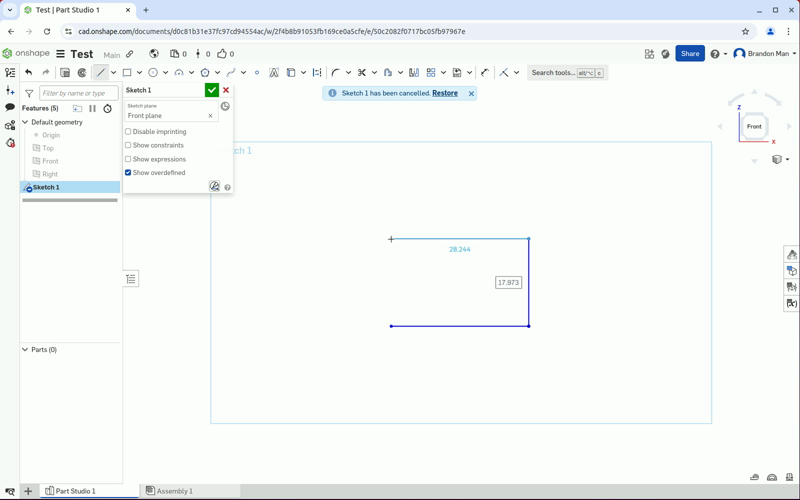
key(esc)
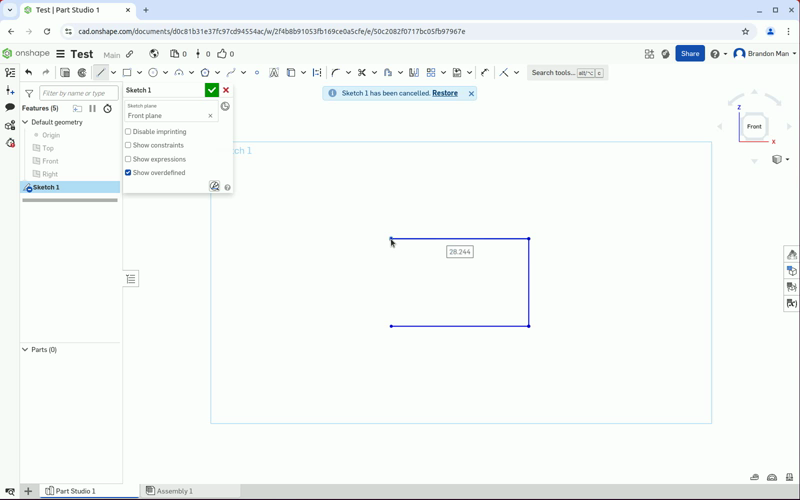
key(a)
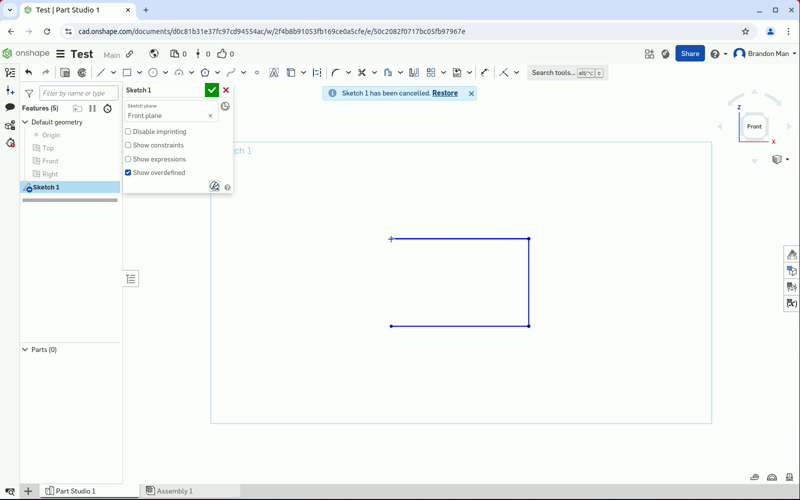
mouse_move(391, 238)
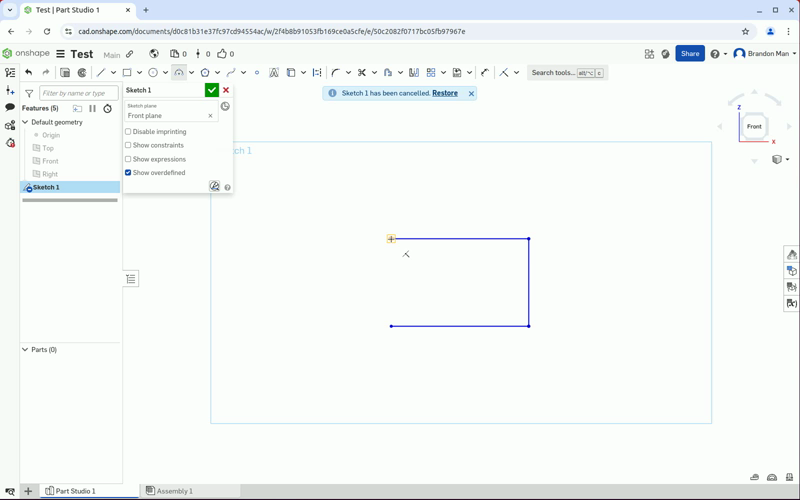
click(391, 238)
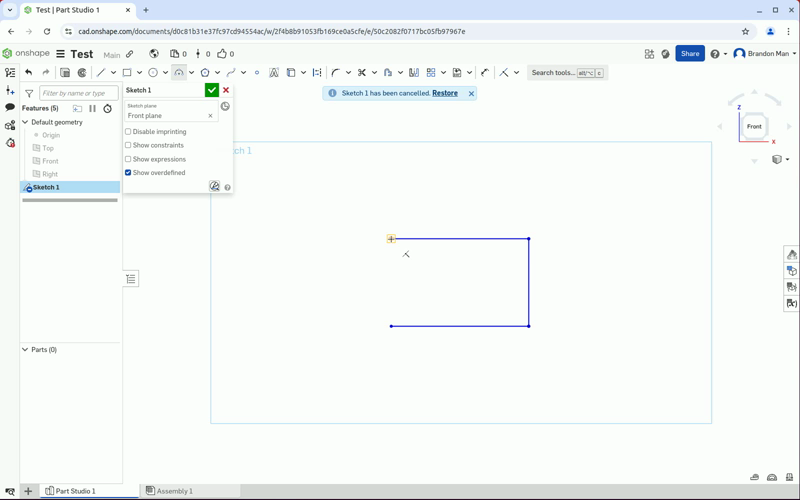
mouse_move(391, 326)
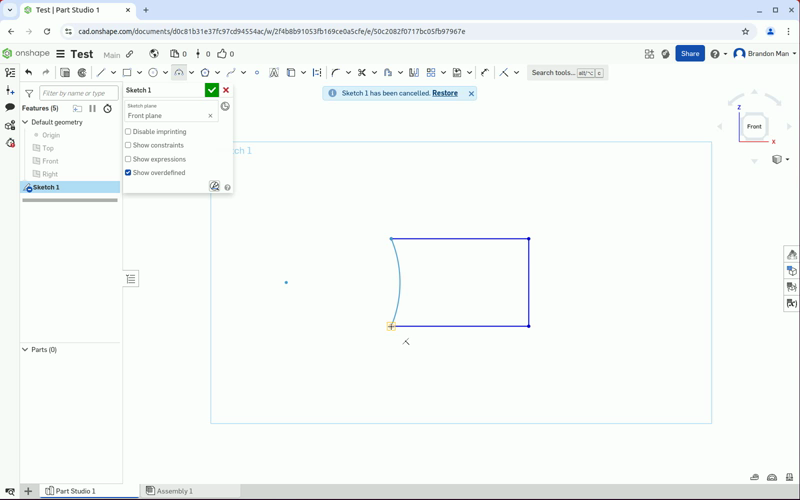
click(391, 326)
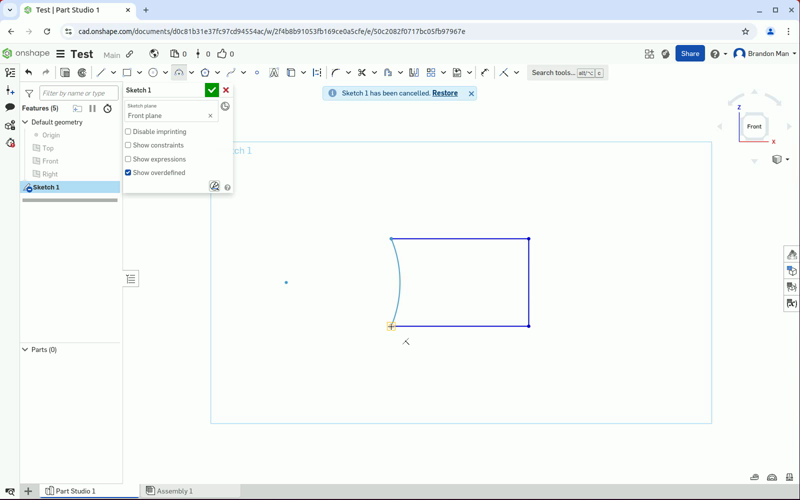
key_down(shift)
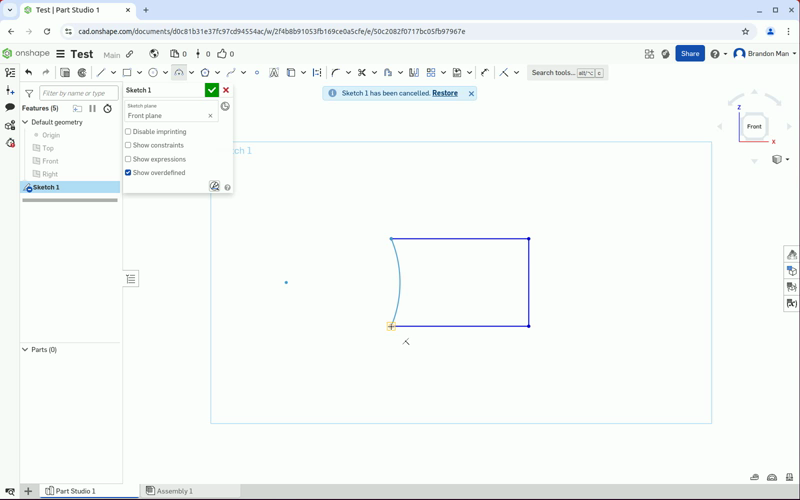
mouse_move(347, 282)
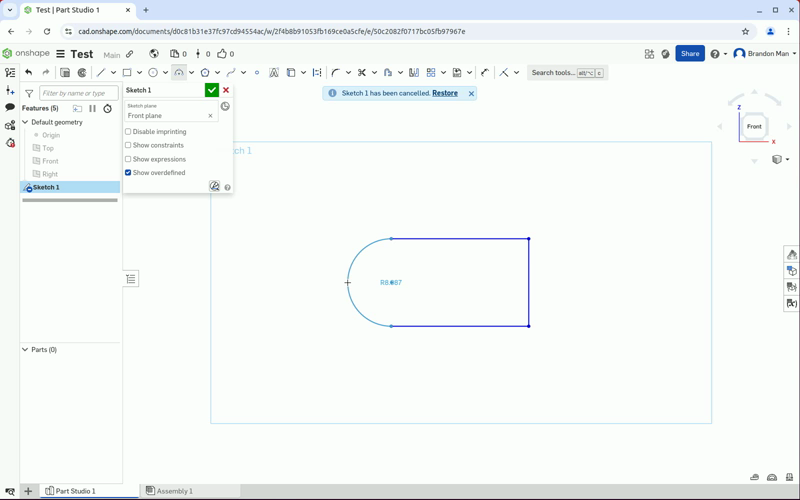
click(347, 282)
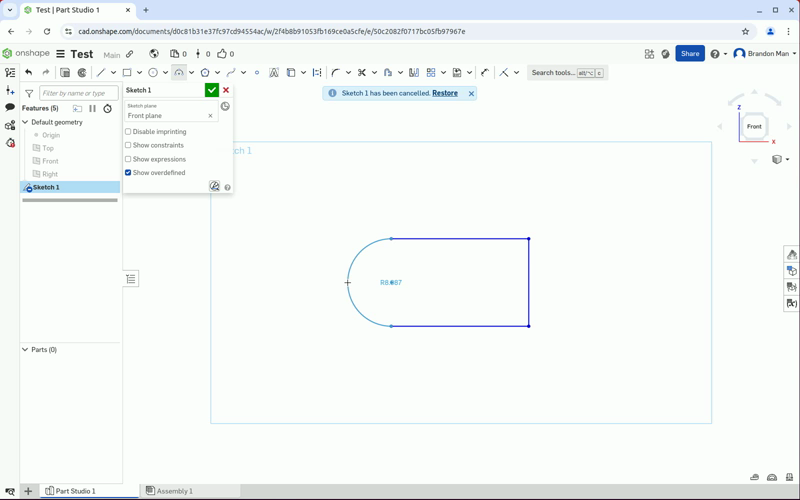
key_up(shift)
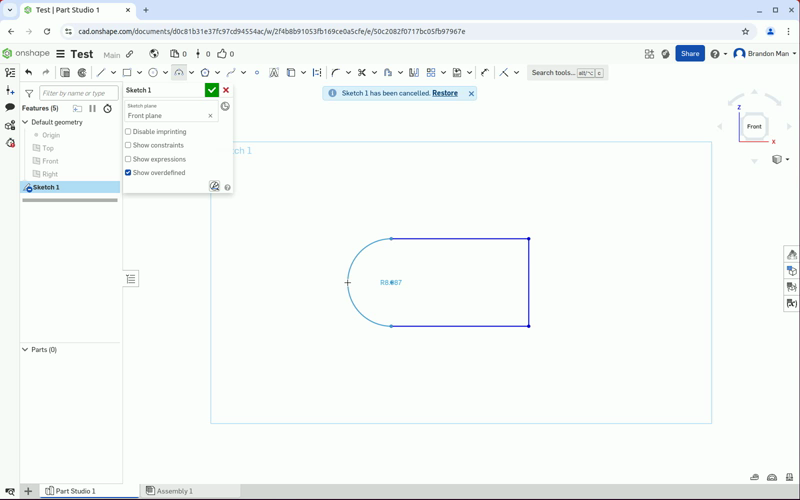
key(esc)
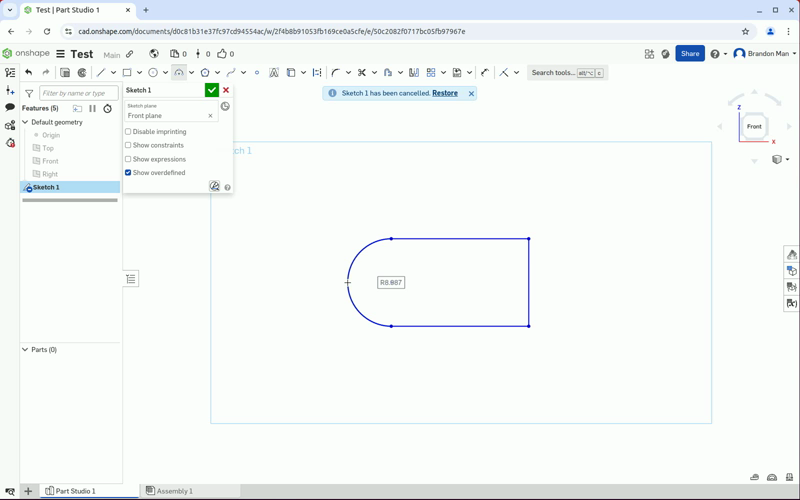
key(c)
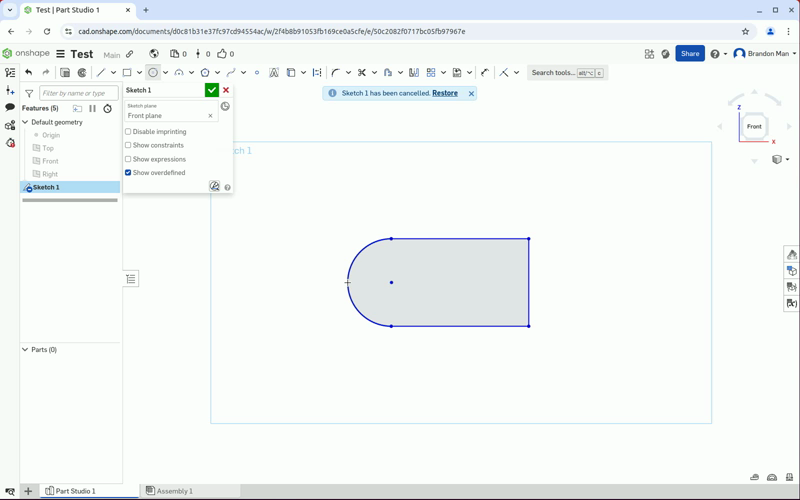
key_down(shift)
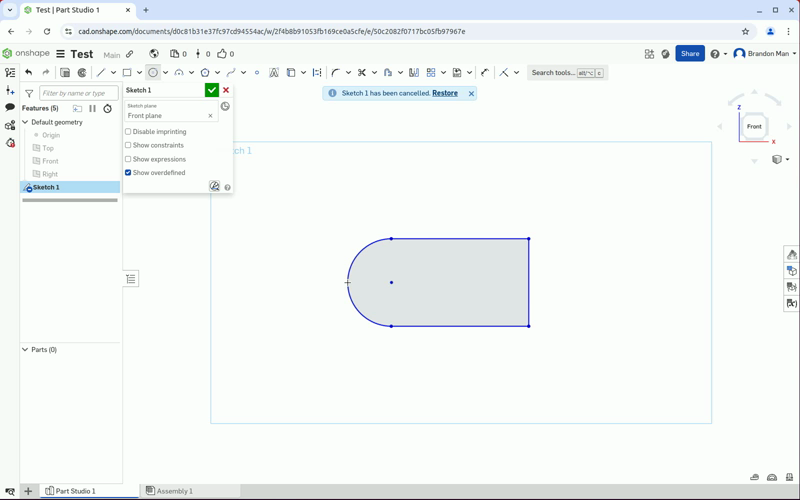
mouse_move(391, 282)
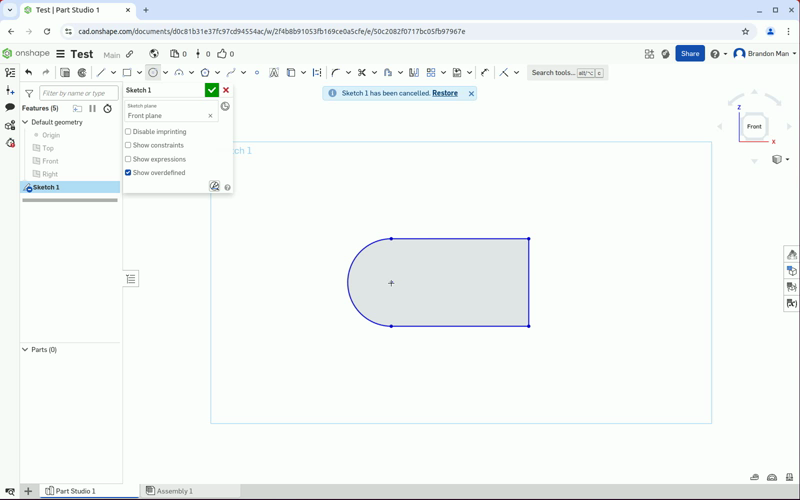
scroll(6)
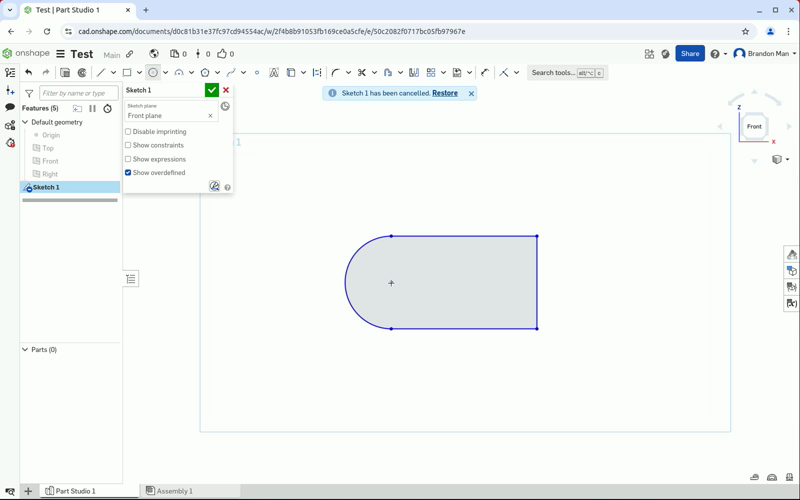
scroll(6)
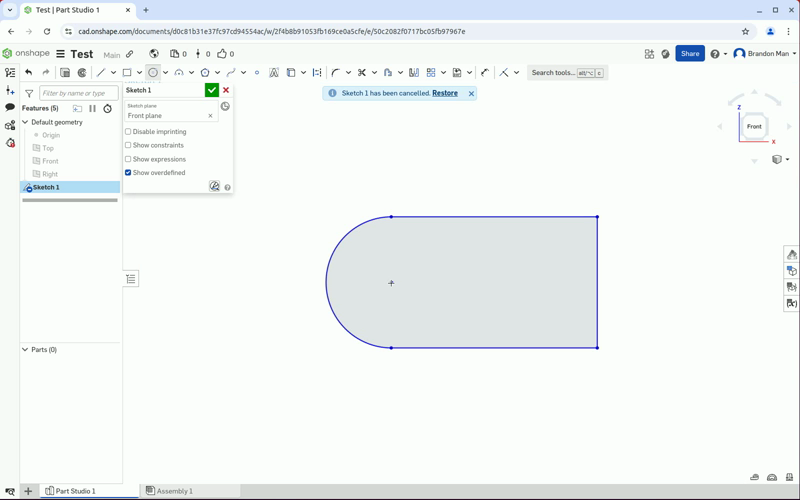
scroll(6)
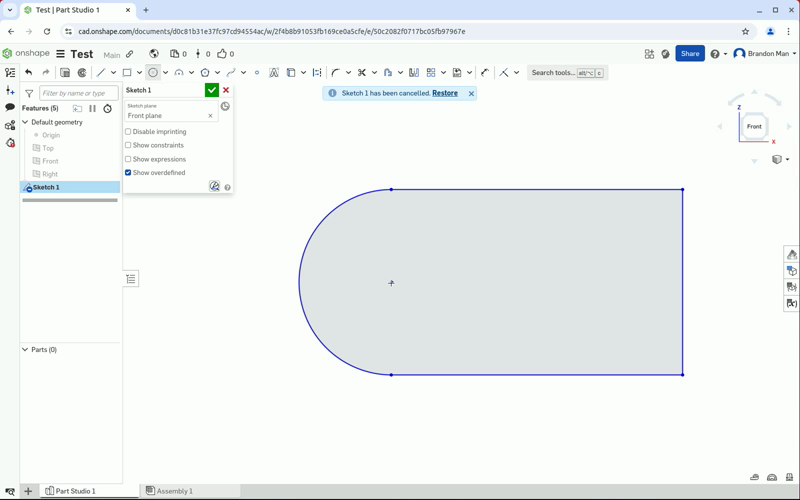
scroll(6)
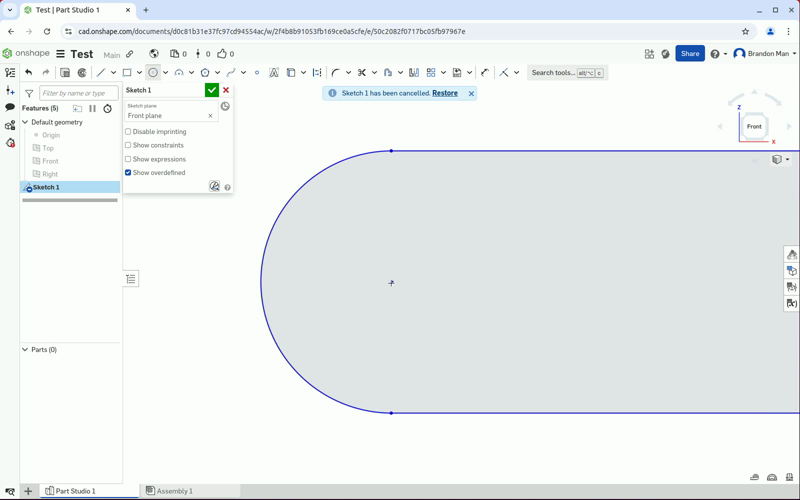
scroll(6)
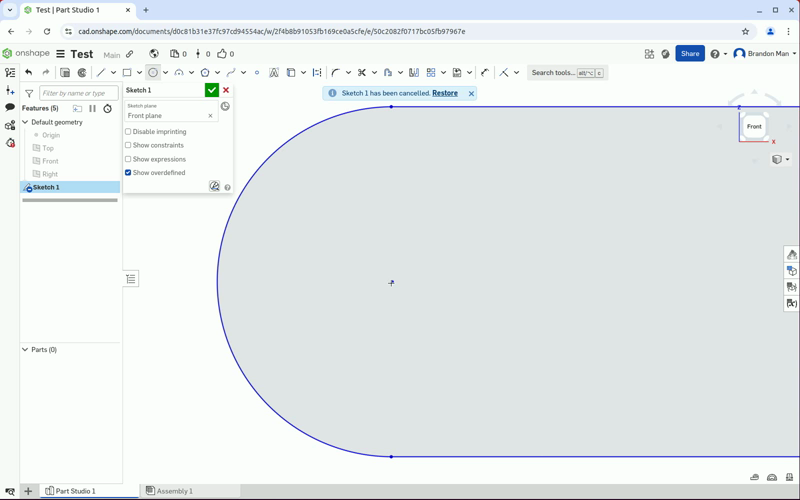
scroll(6)
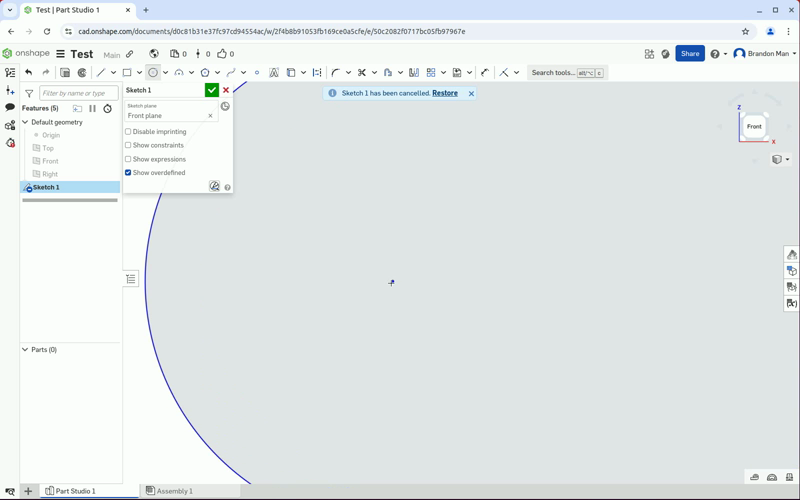
scroll(6)
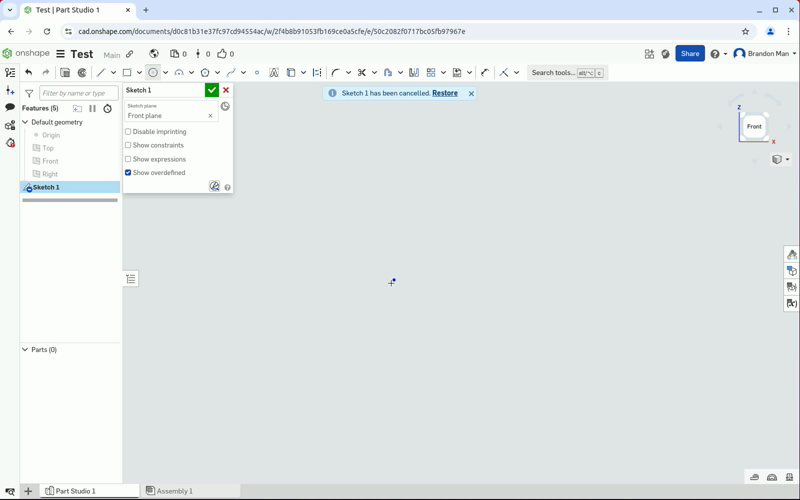
click(391, 282)
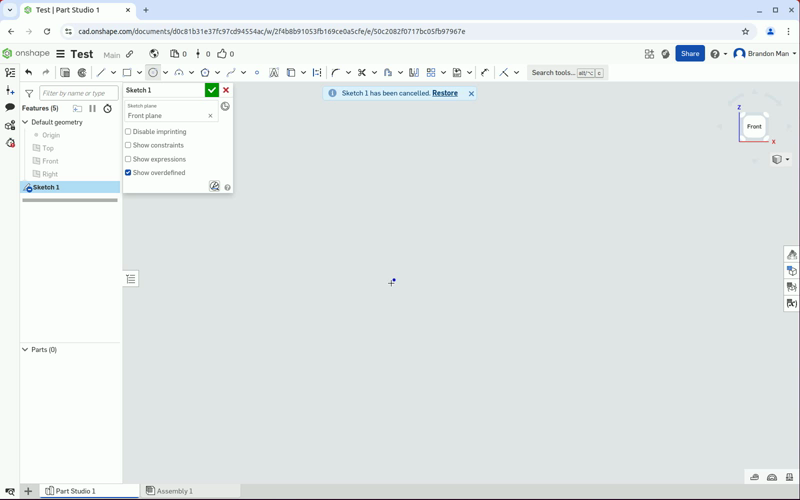
scroll(-6)
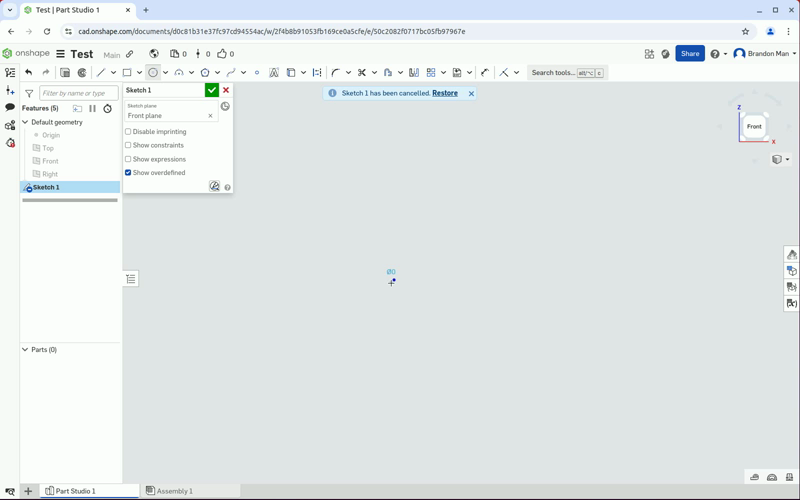
scroll(-6)
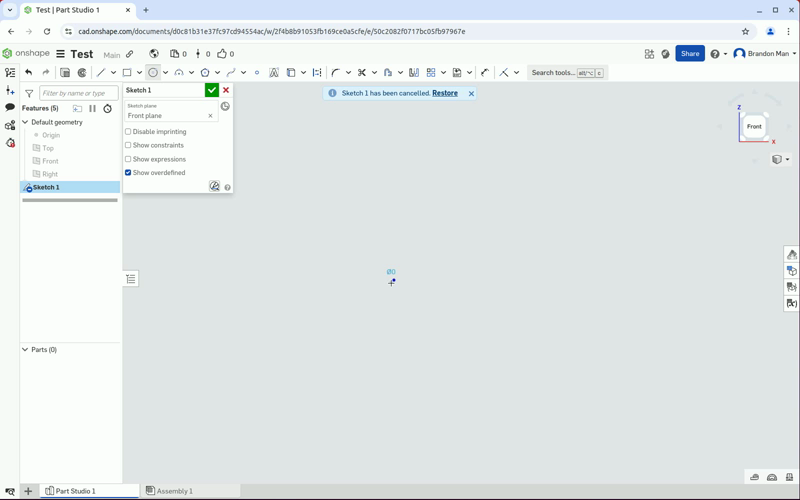
scroll(-6)
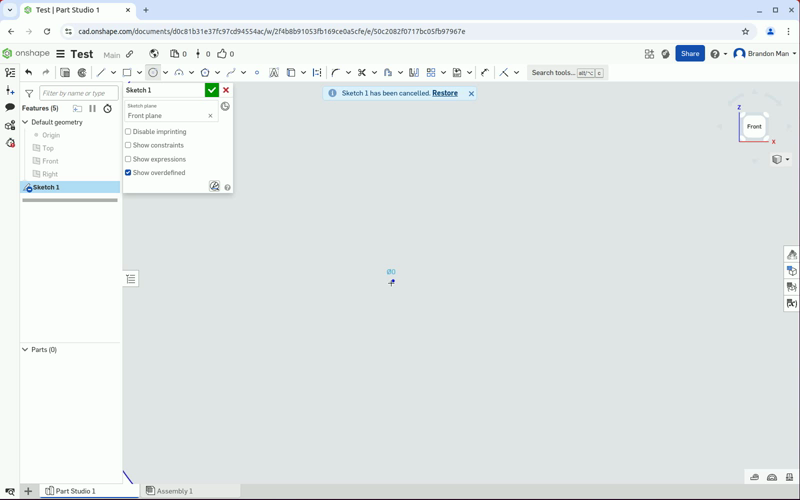
scroll(-6)
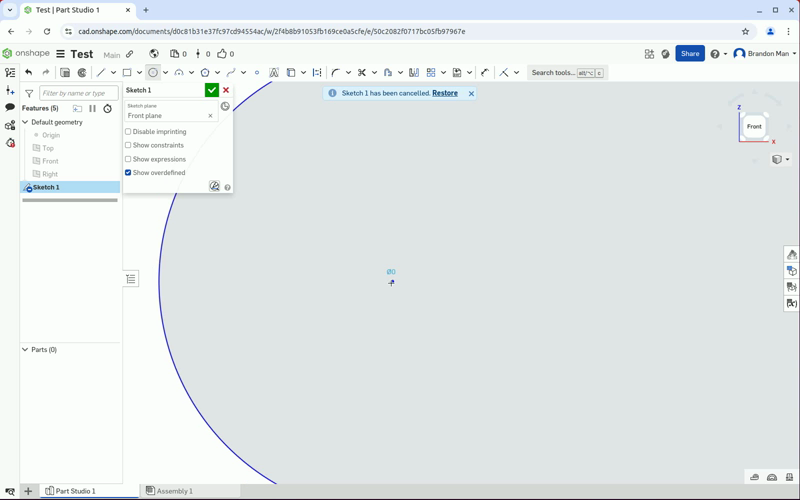
scroll(-6)
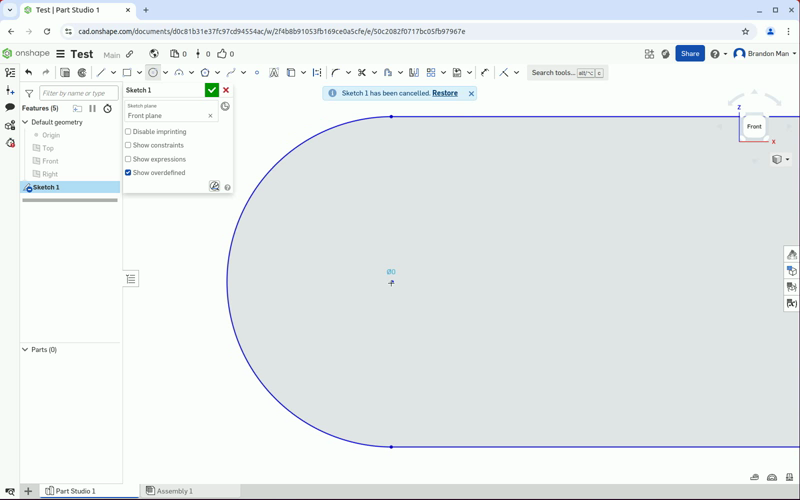
scroll(-6)
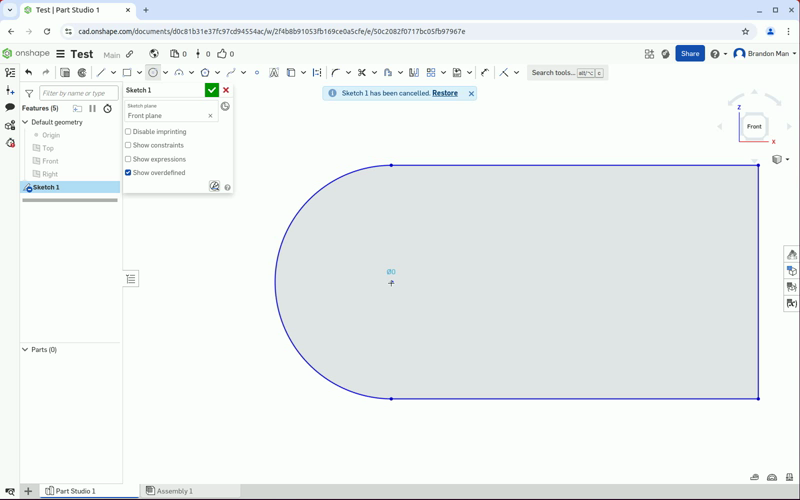
scroll(-6)
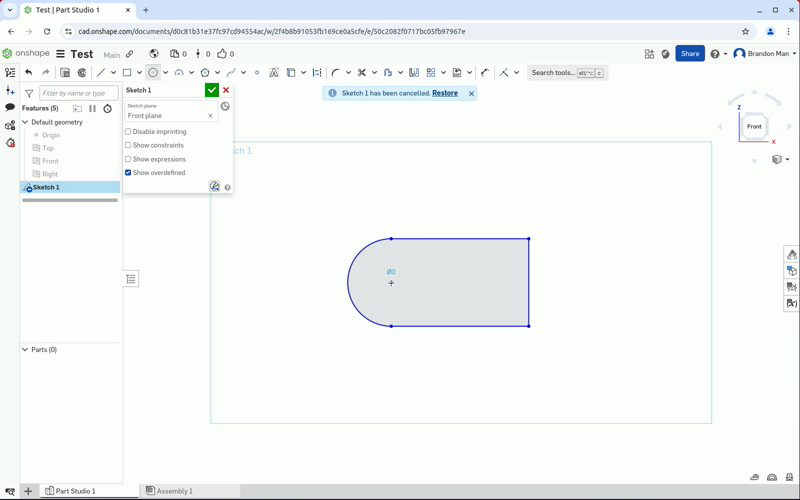
key_up(shift)
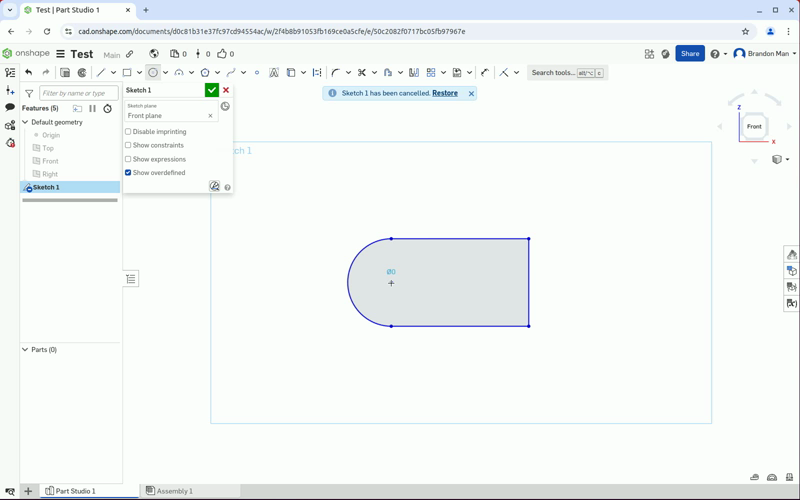
mouse_move(418, 282)
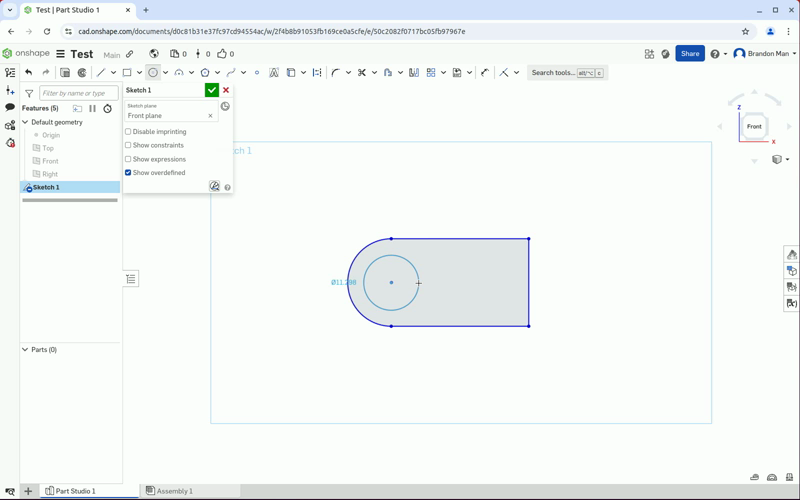
click(418, 282)
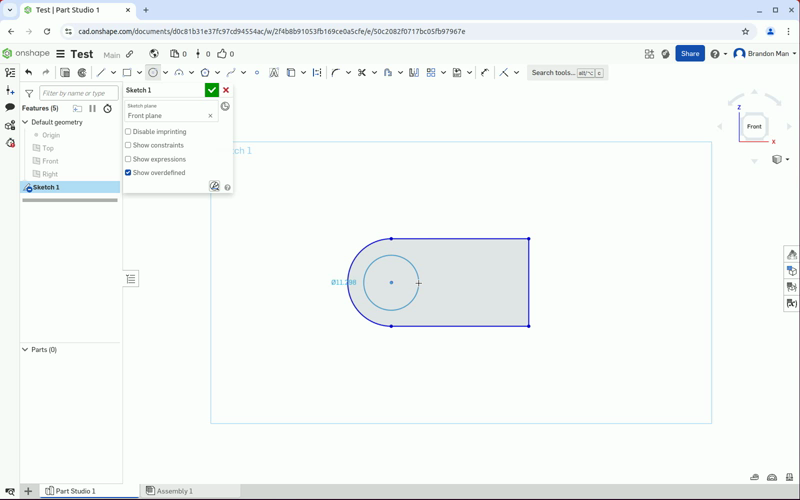
key(esc)
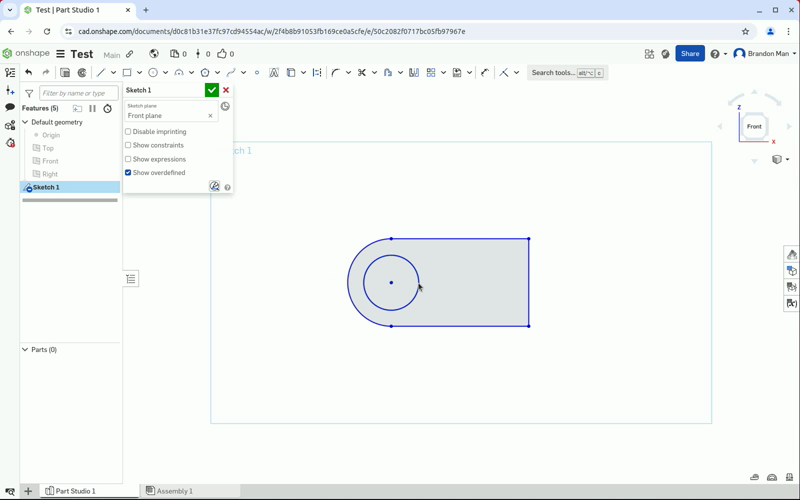
mouse_move(455, 284)
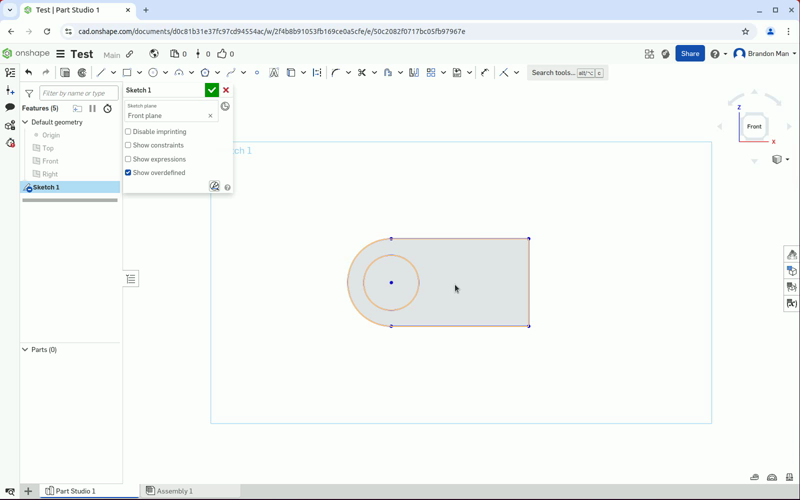
click(455, 284)
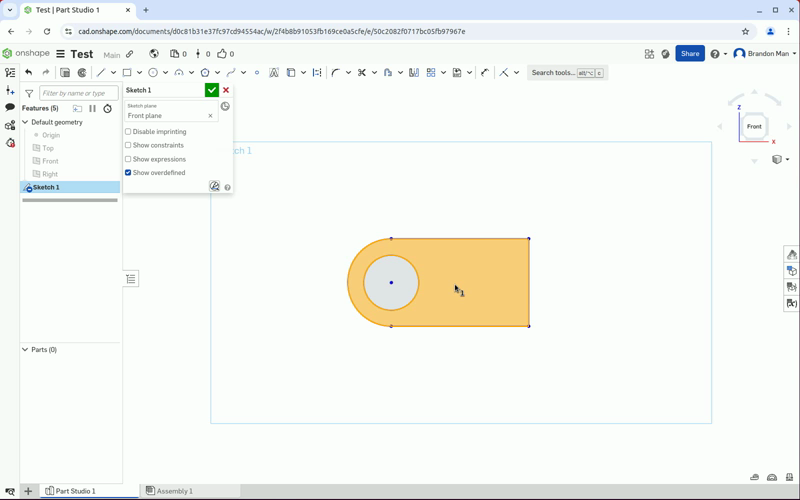
mouse_move(73, 352)
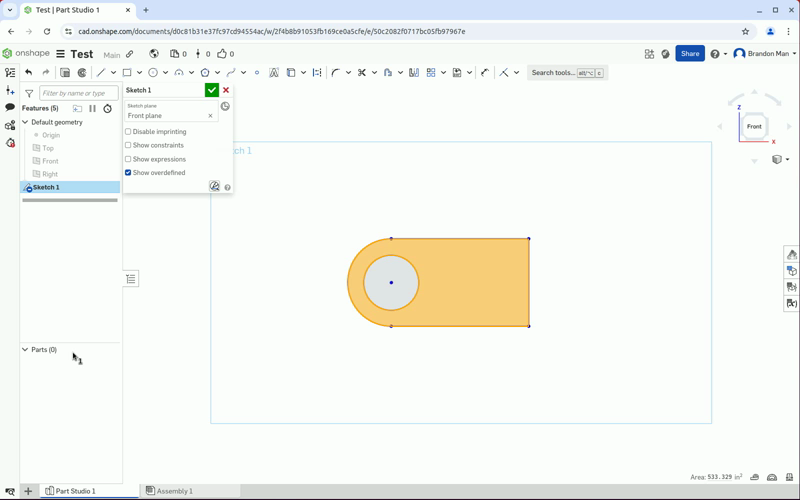
key(shift+y)
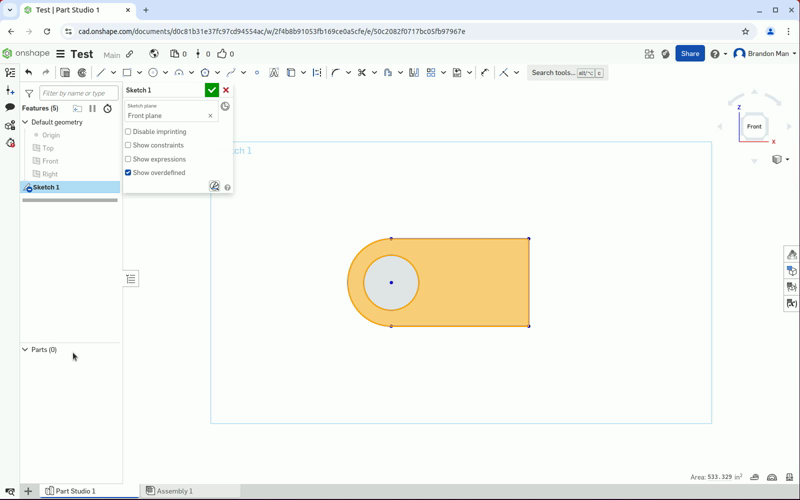
key(shift+e)
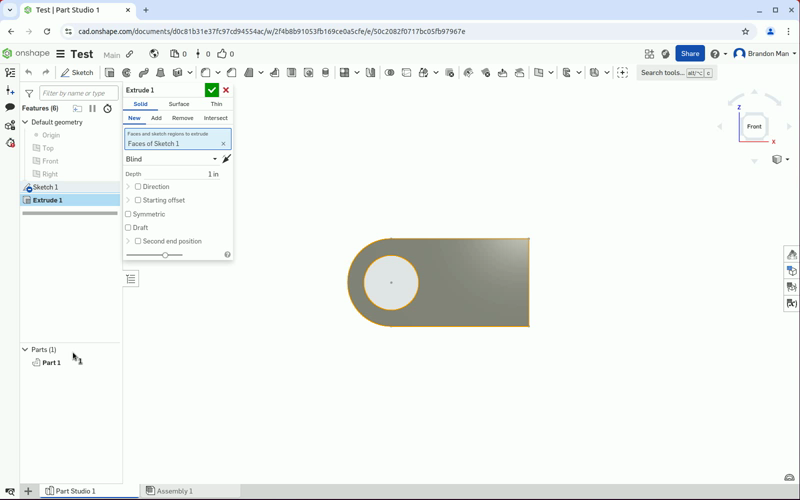
mouse_move(143, 106)
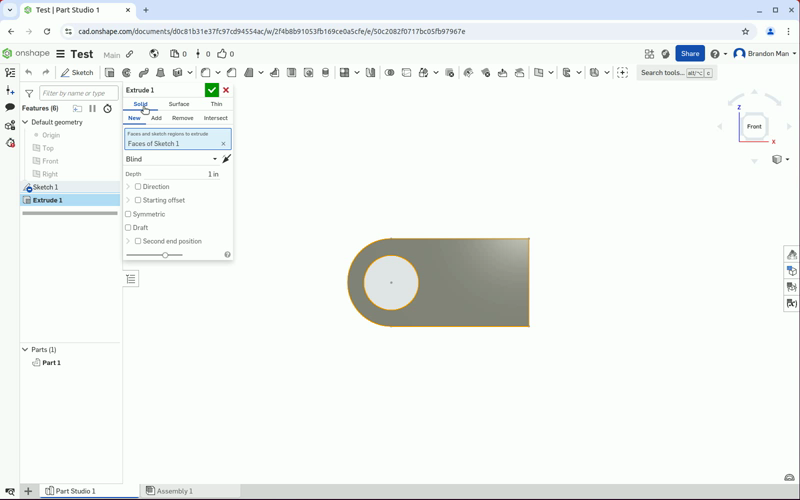
click(143, 106)
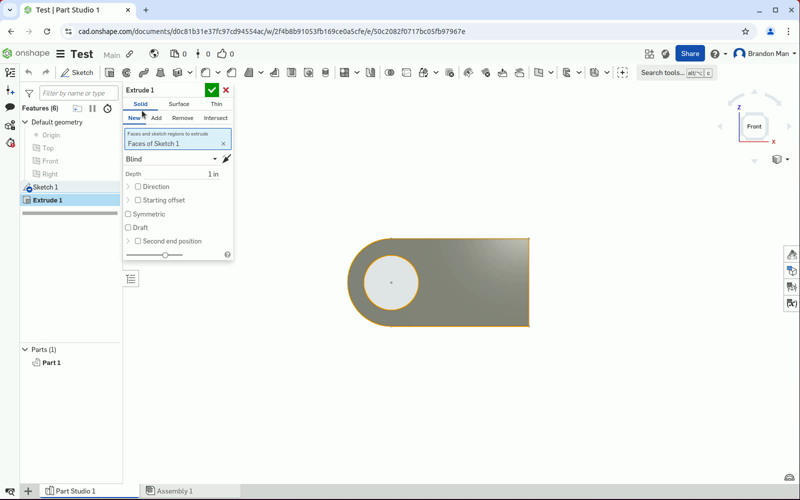
mouse_move(137, 120)
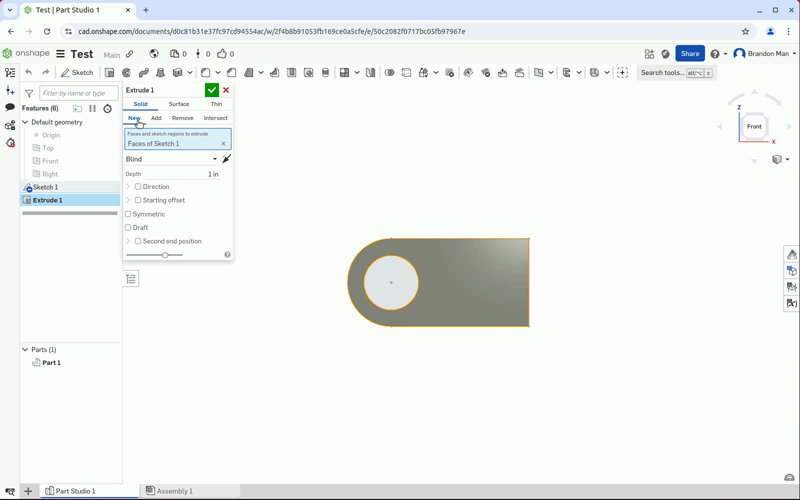
click(137, 120)
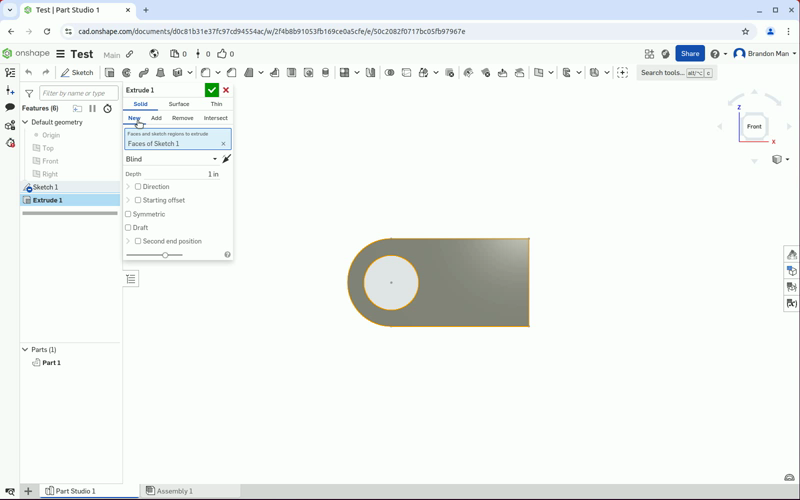
key(tab, 4)
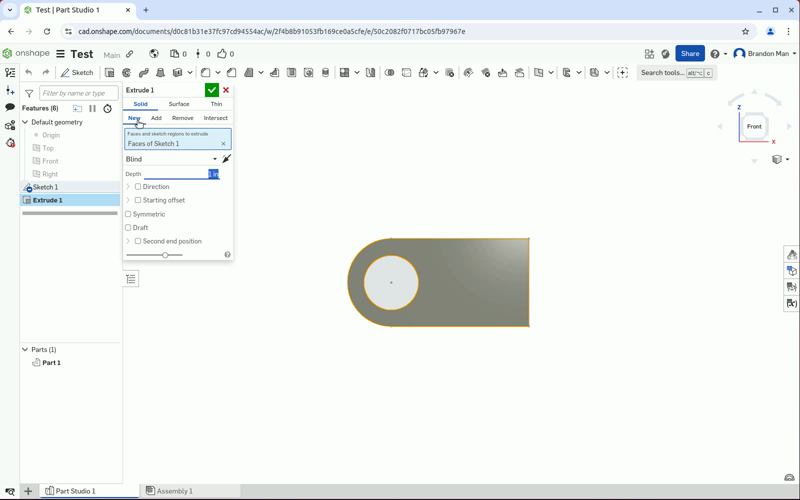
text(4.092)
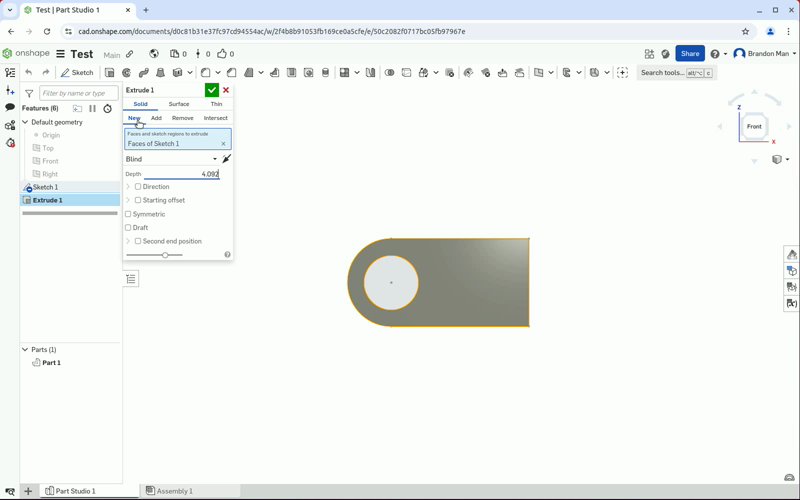
key(enter)
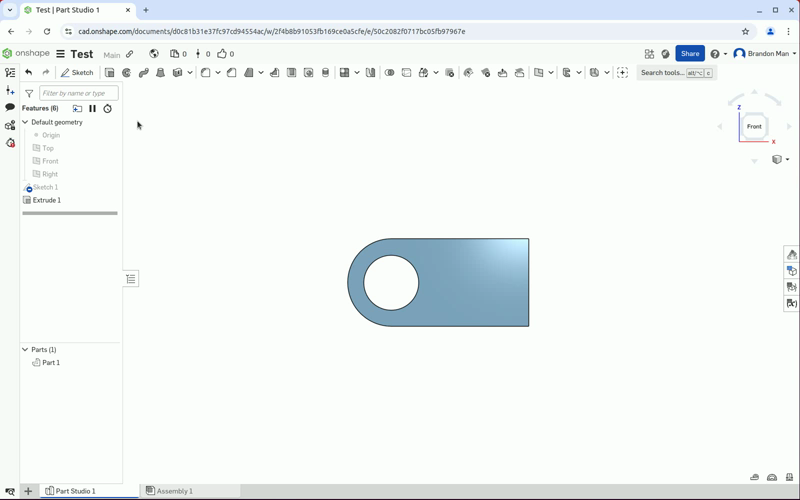
key(shift+h)
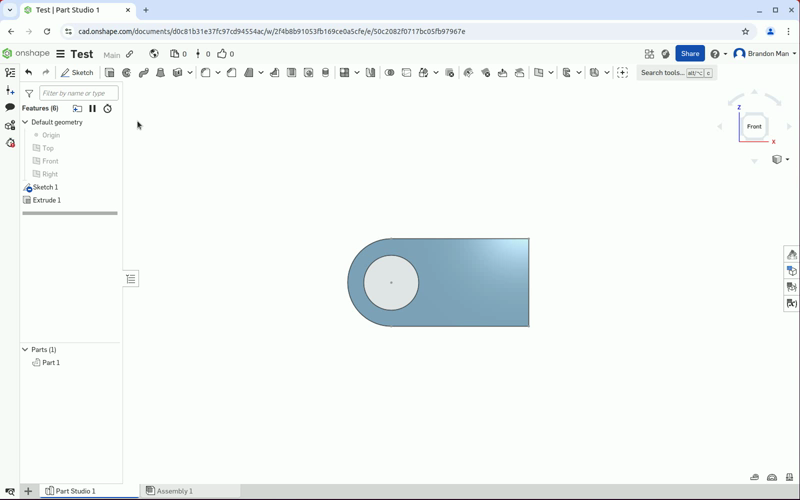
key(shift+h)
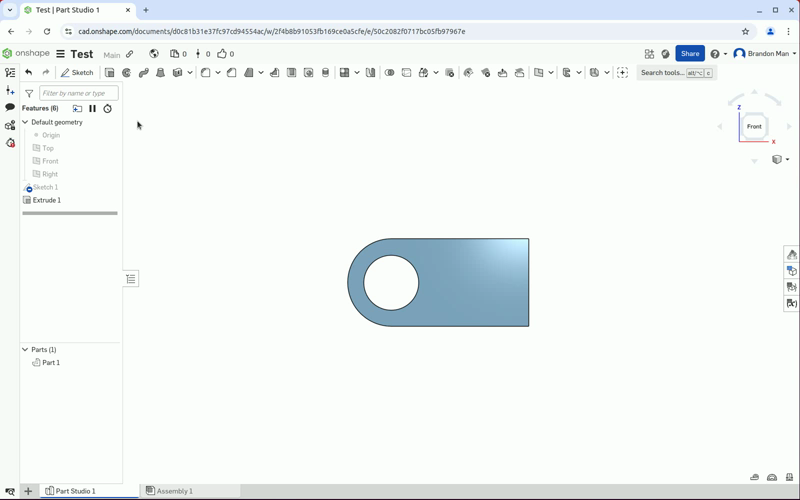
mouse_move(73, 189)
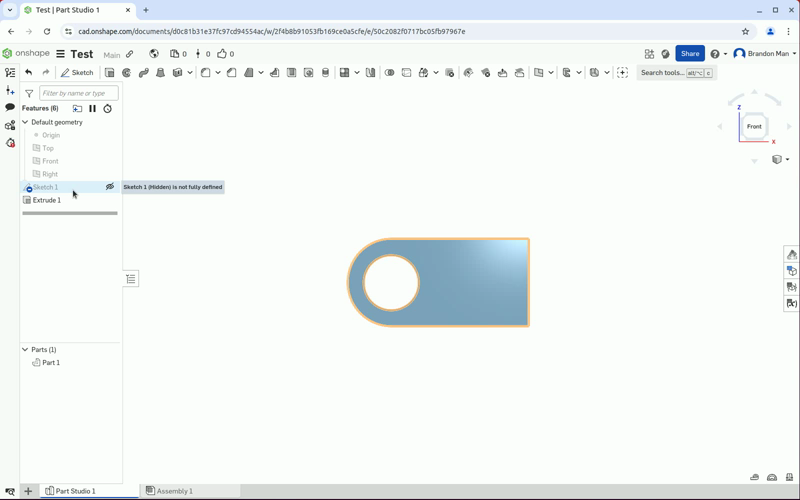
click(73, 189)
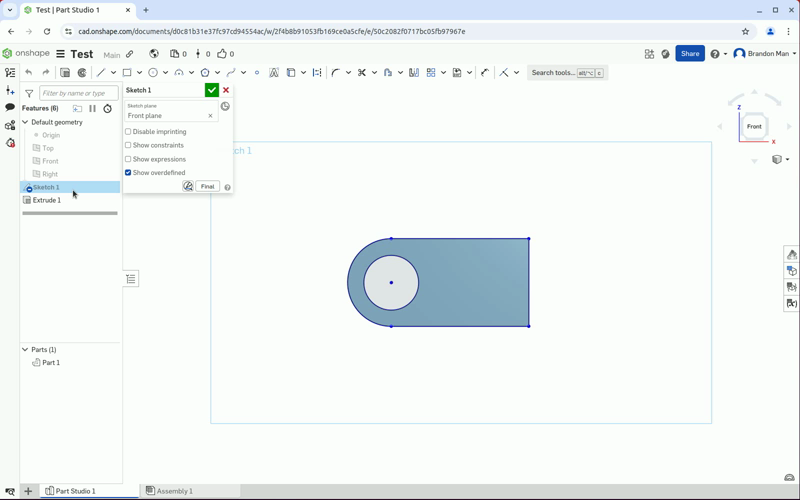
mouse_move(229, 92)
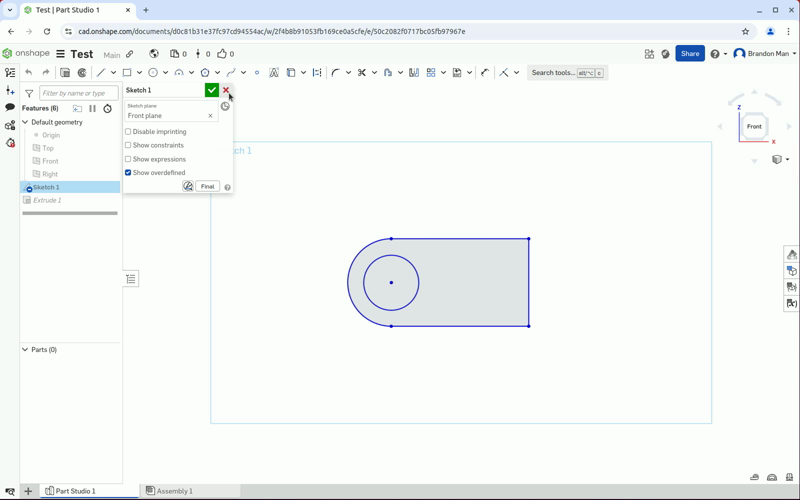
click(229, 92)
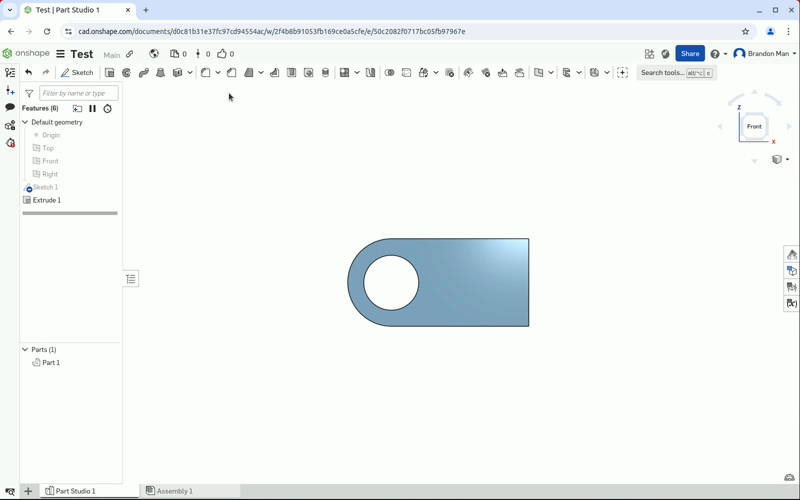
mouse_move(73, 352)
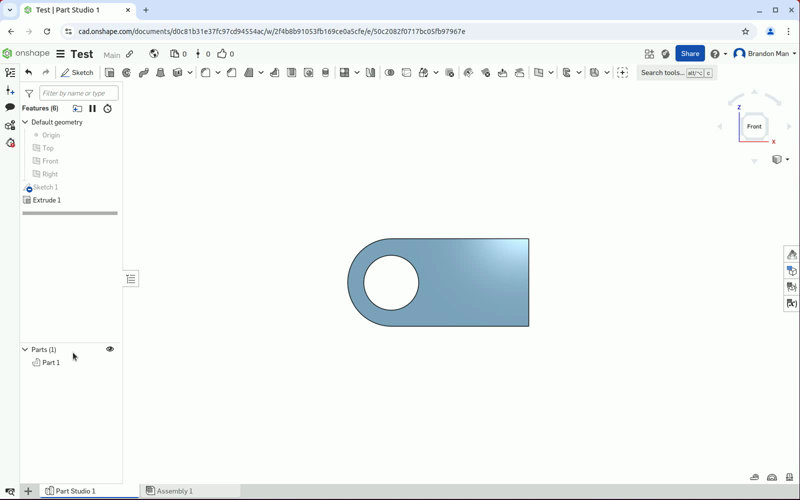
key(y)
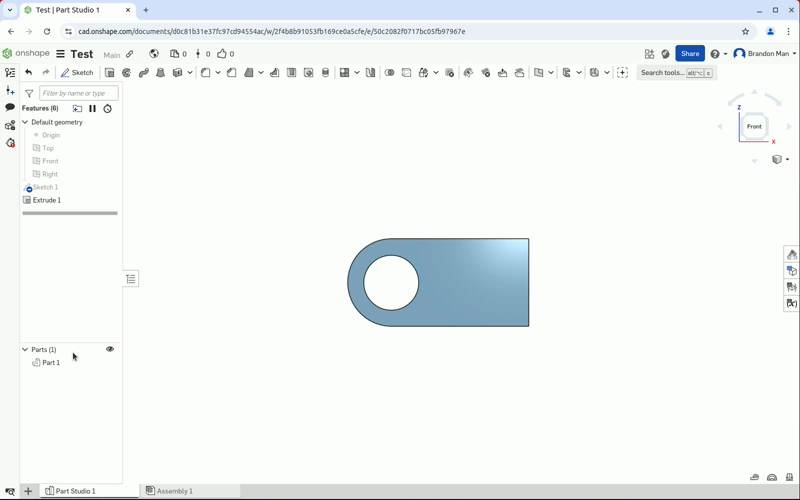
key(shift+p)
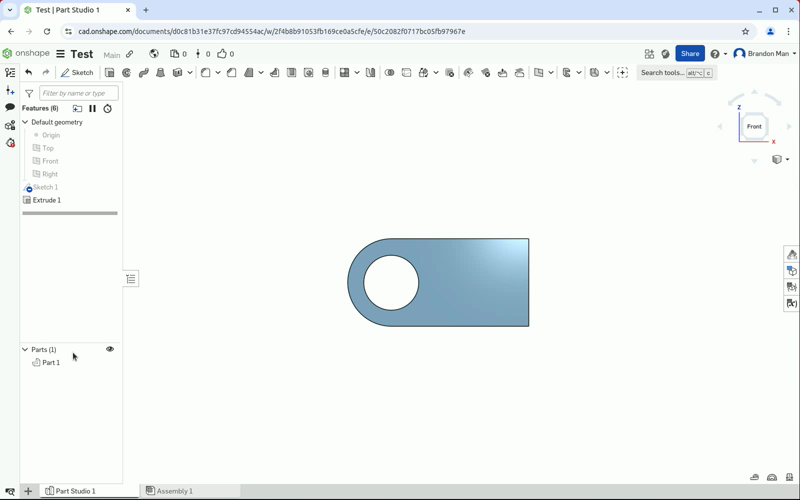
key(space)
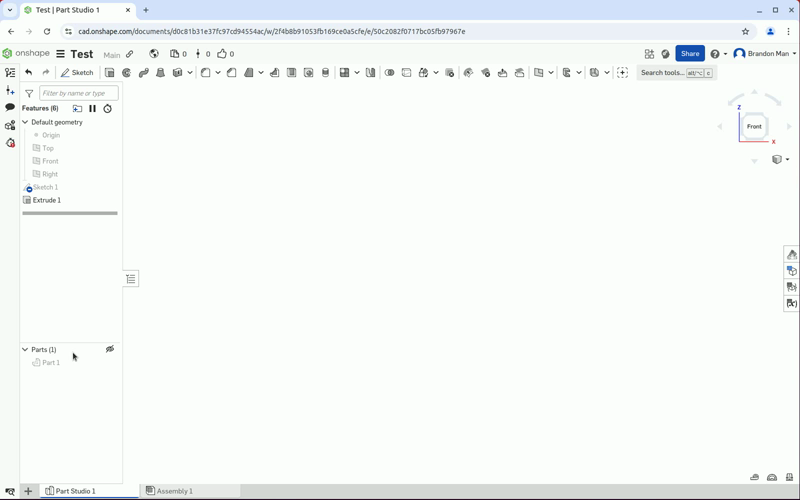
key_down(shift)
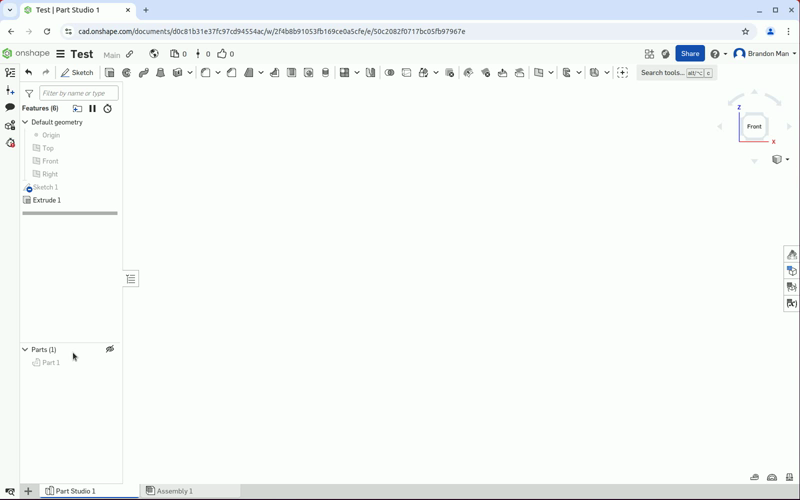
key(down)
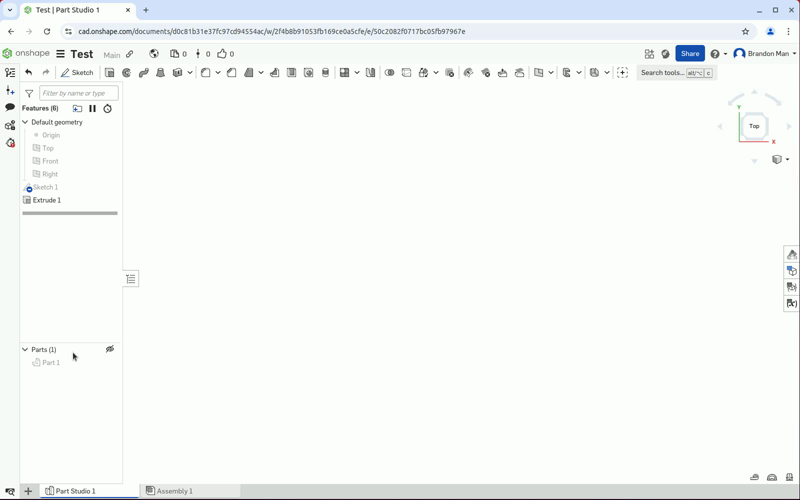
key_up(shift)
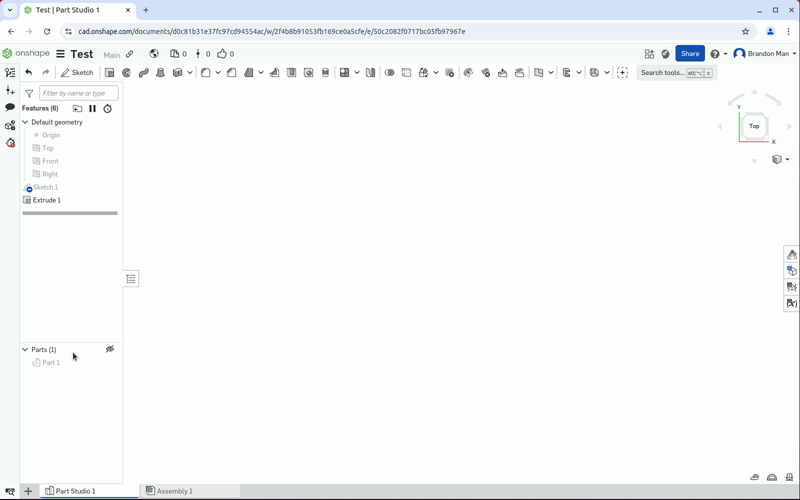
mouse_move(73, 352)
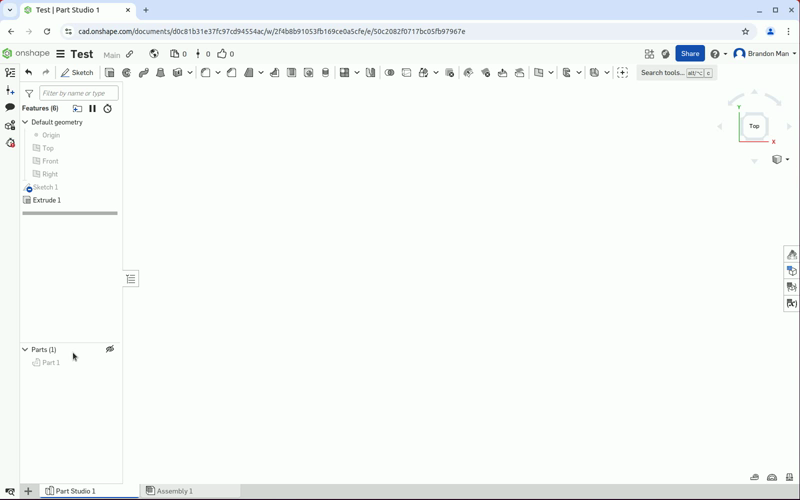
key(shift+y)
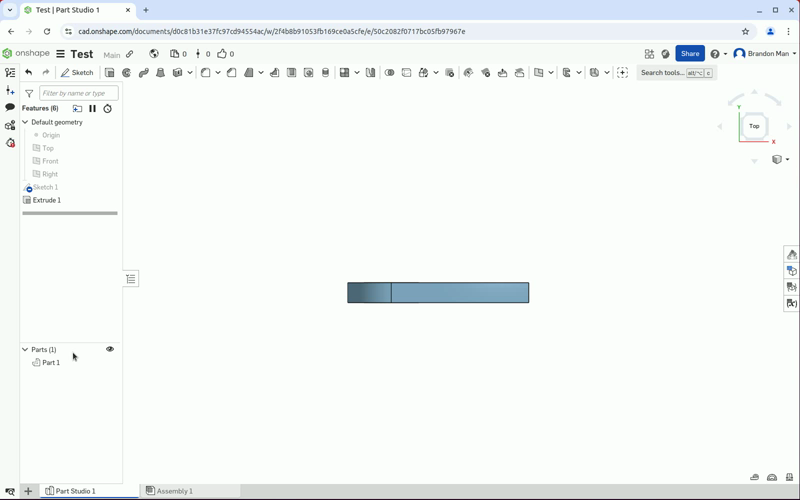
mouse_move(541, 75)
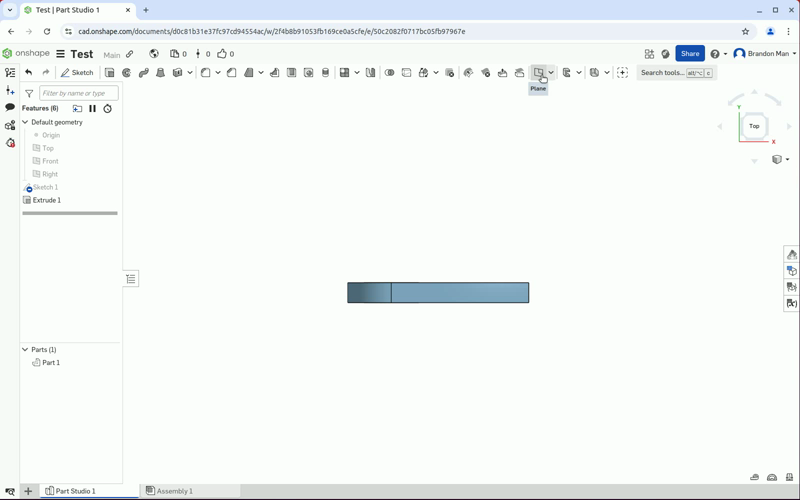
click(541, 75)
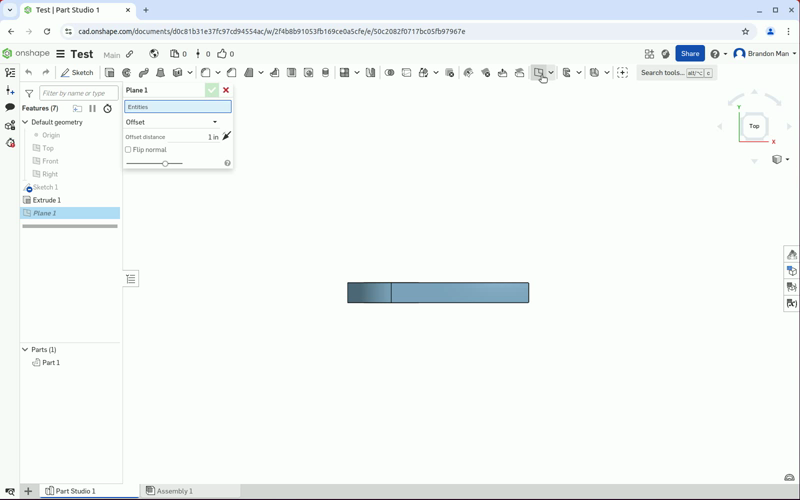
mouse_move(73, 150)
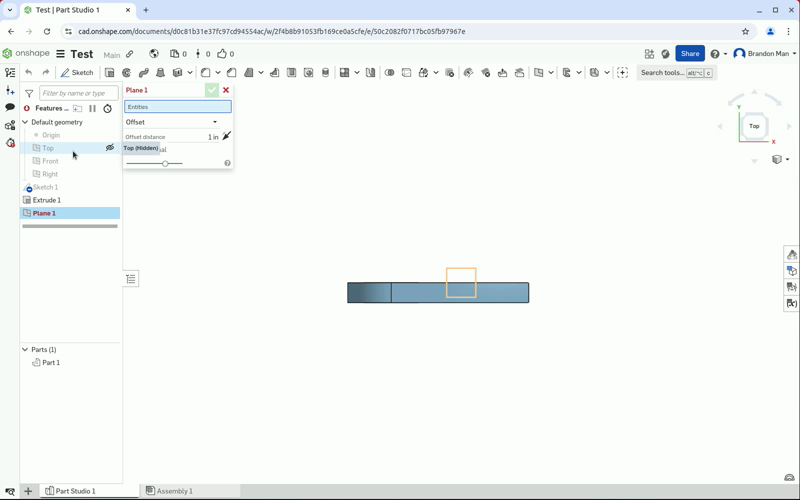
click(73, 150)
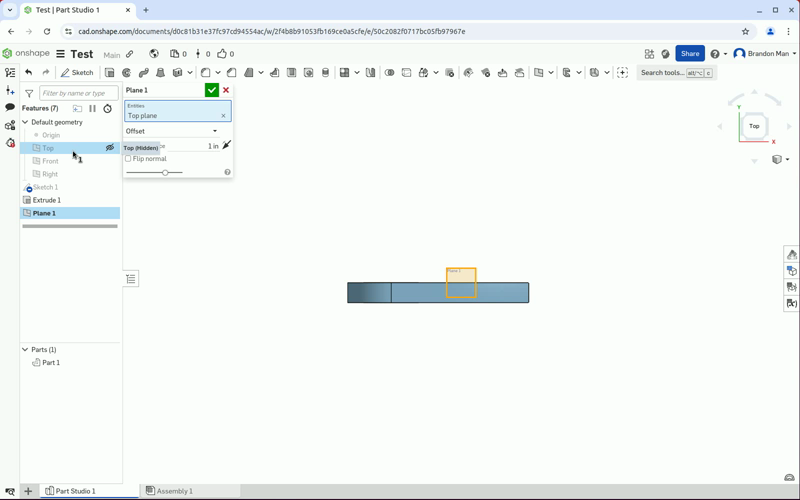
key(tab, 2)
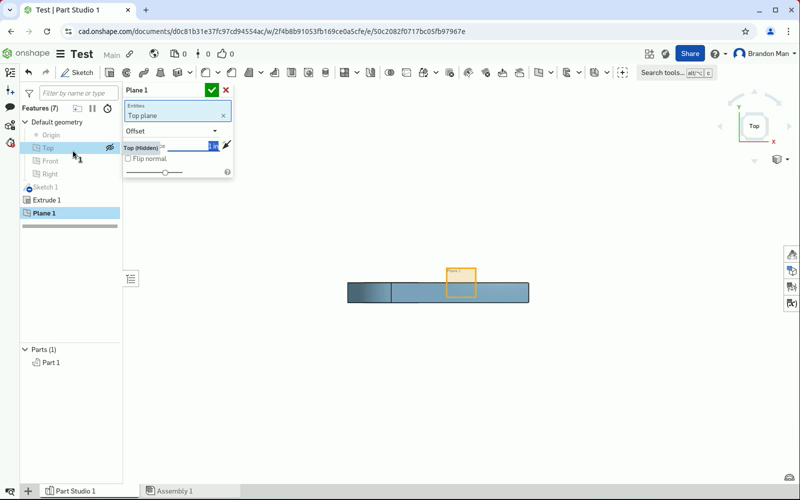
text(8.904)
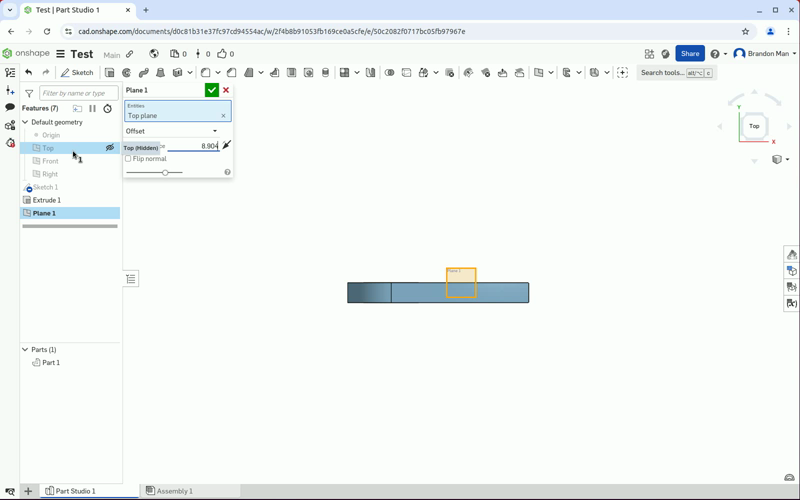
key(enter, 2)
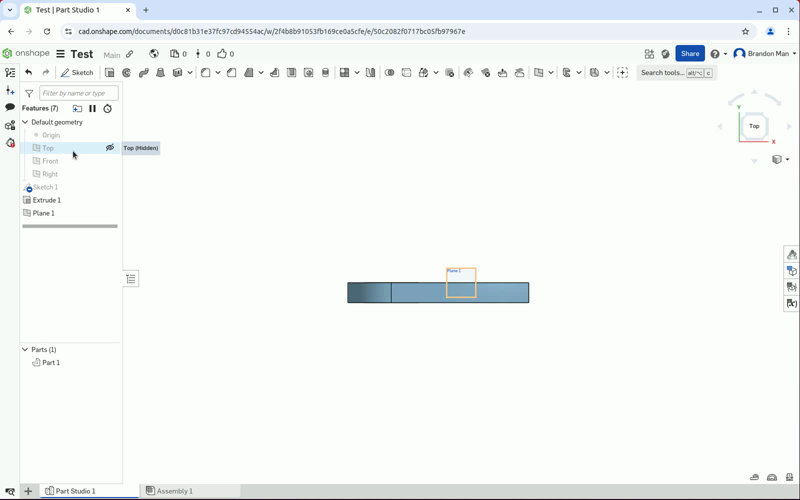
key(shift+s)
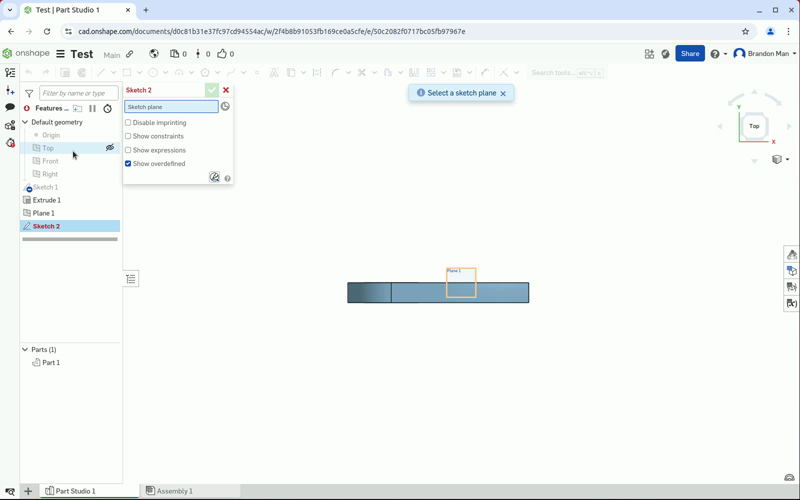
mouse_move(73, 215)
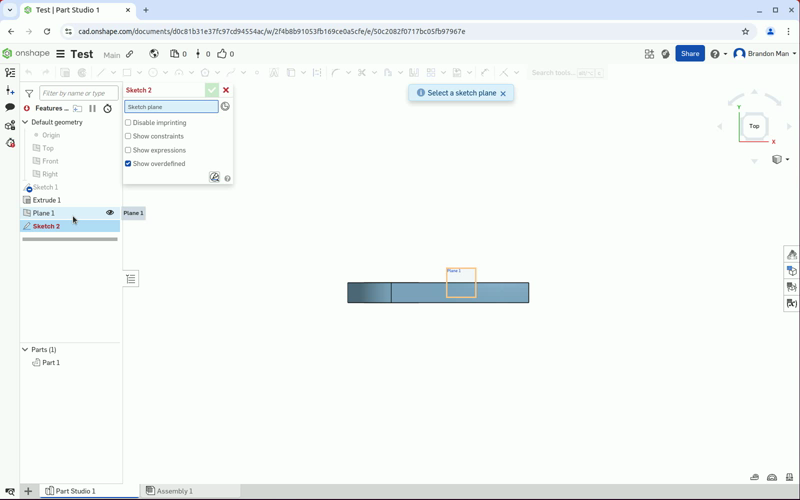
click(73, 215)
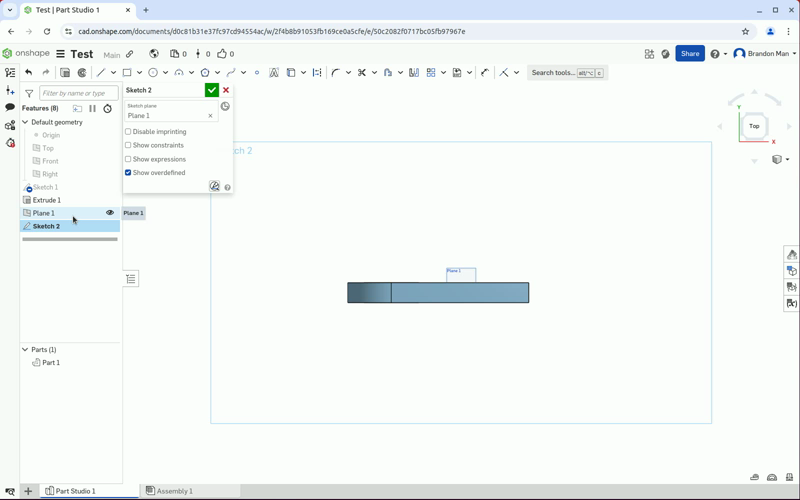
mouse_move(73, 352)
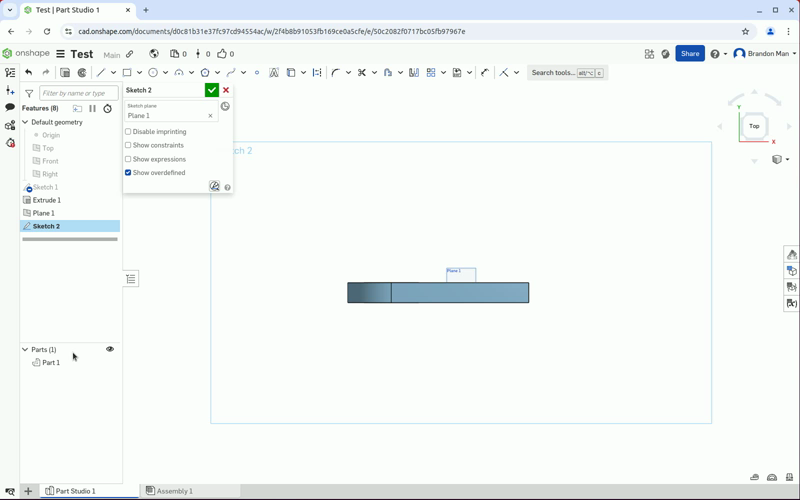
key(y)
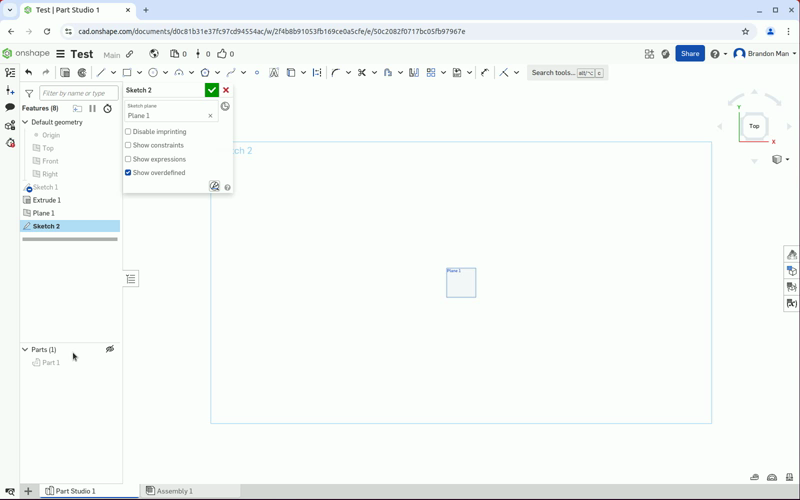
key(c)
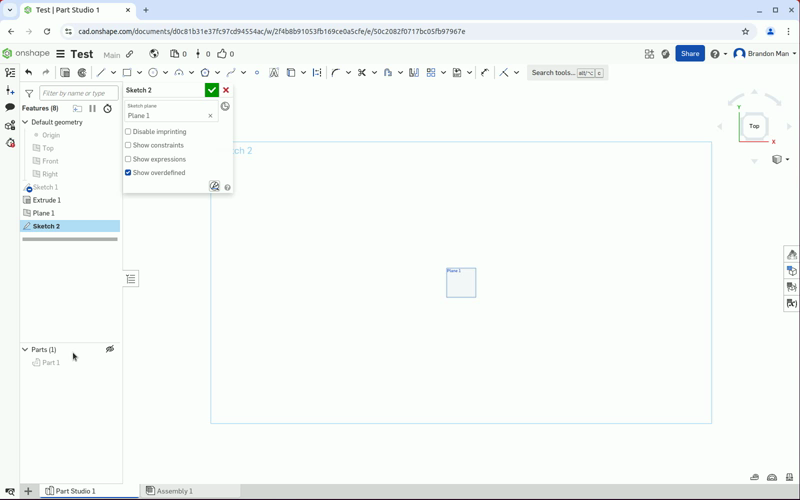
key_down(shift)
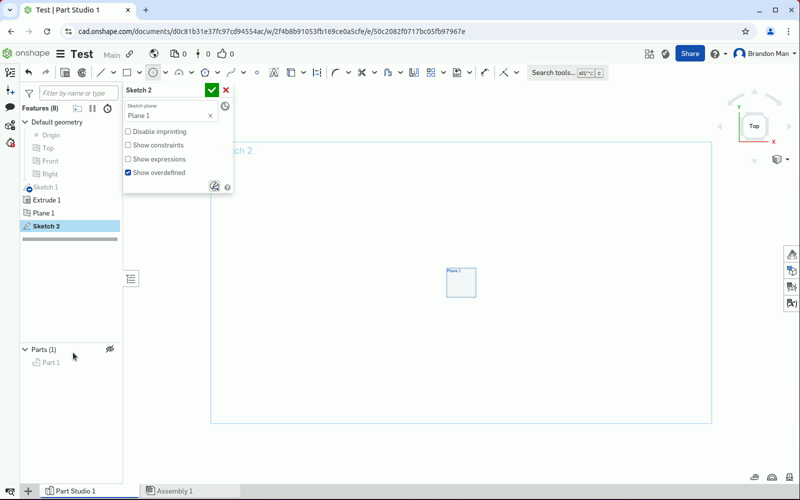
mouse_move(484, 294)
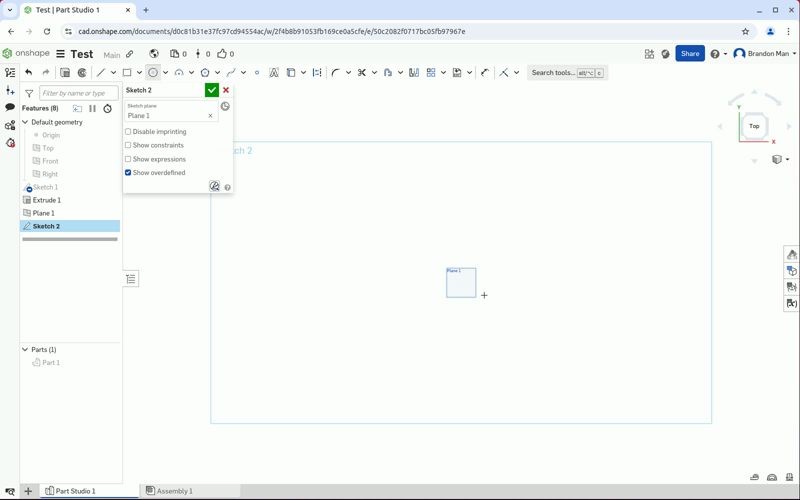
click(484, 294)
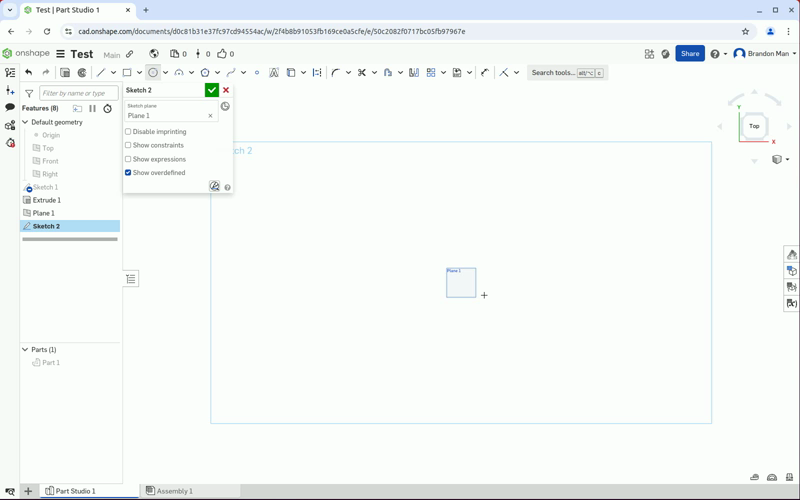
key_up(shift)
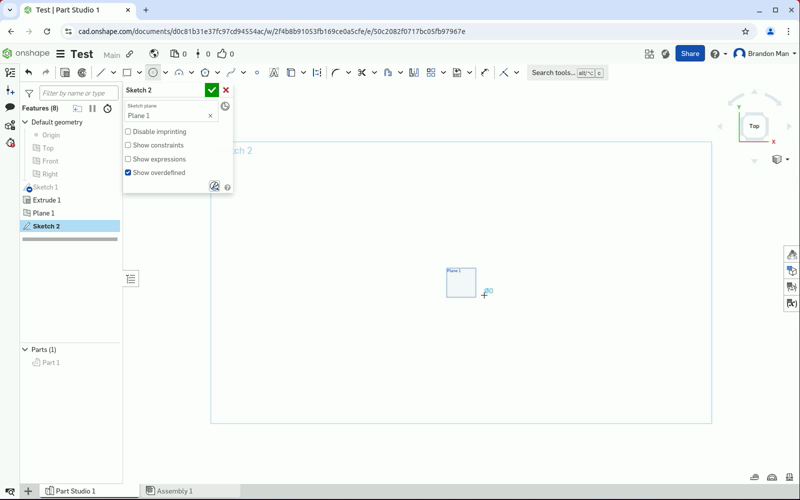
mouse_move(486, 294)
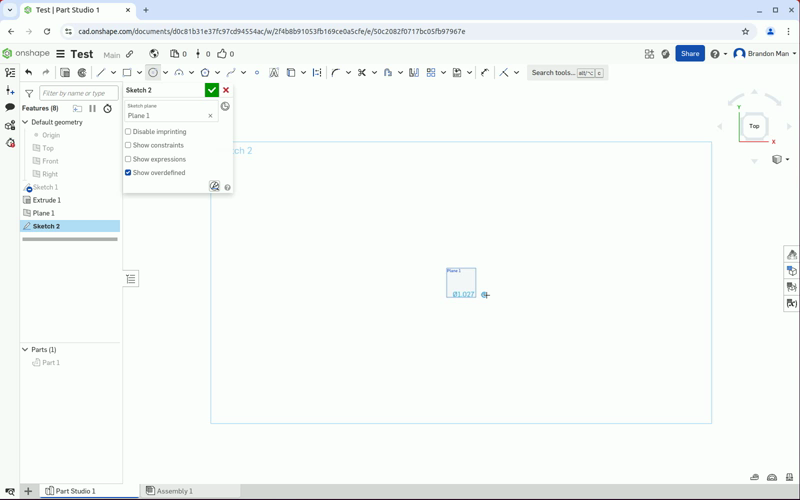
scroll(6)
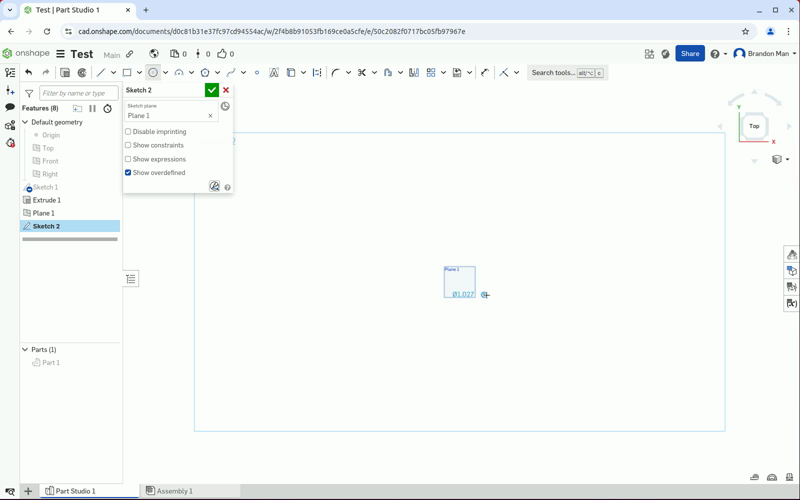
scroll(6)
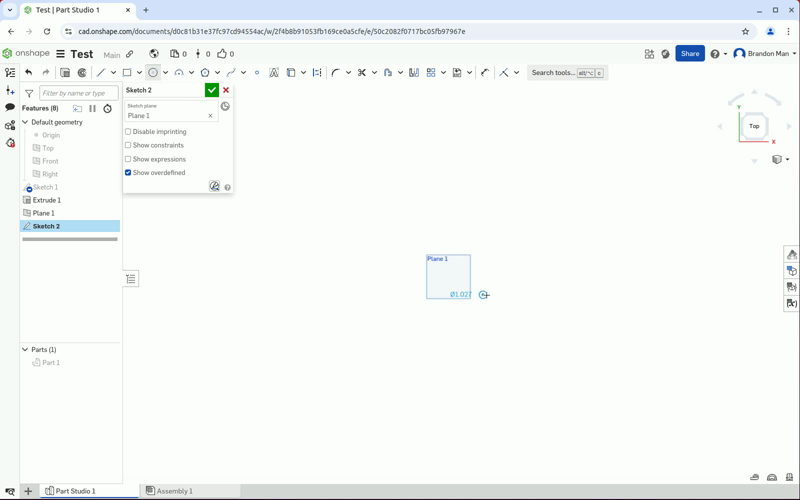
scroll(6)
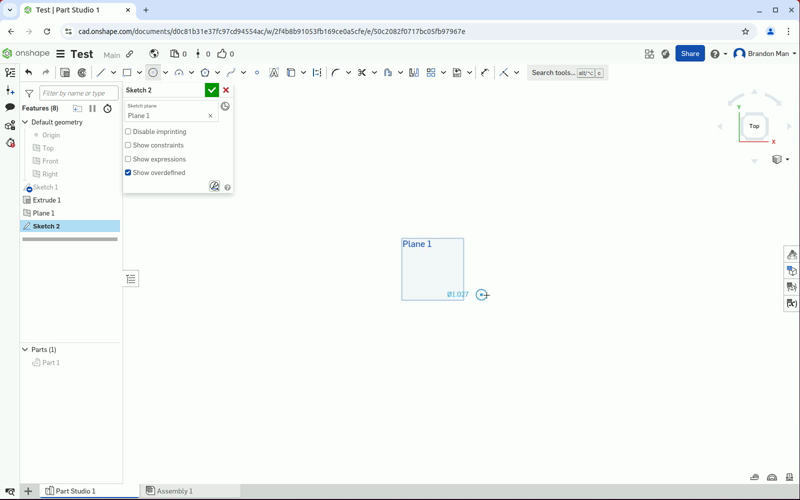
scroll(6)
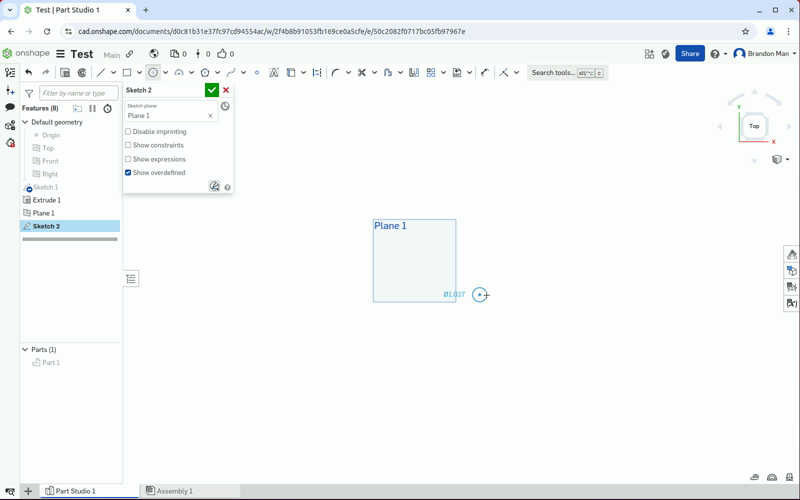
scroll(6)
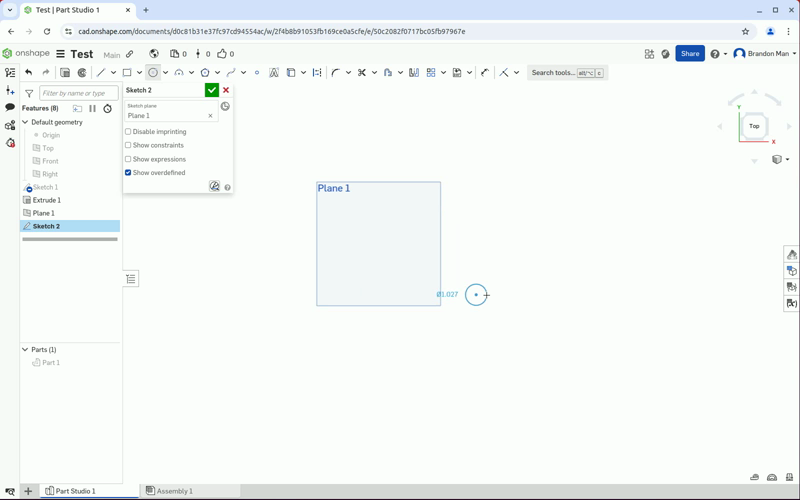
scroll(6)
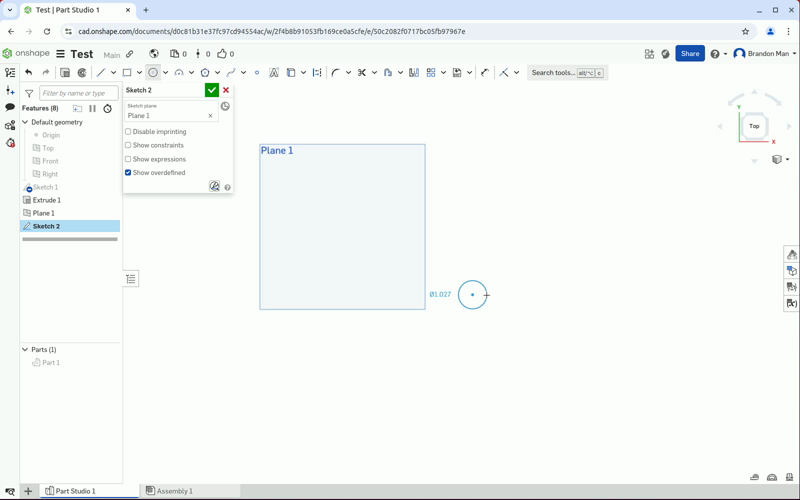
scroll(6)
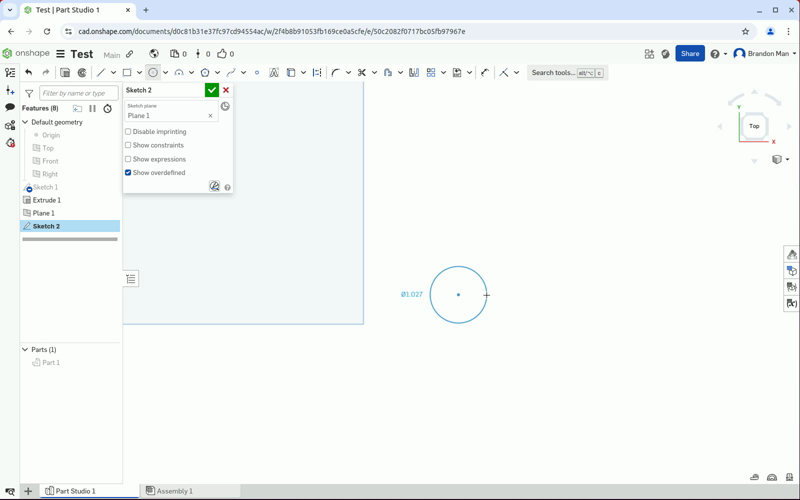
click(486, 294)
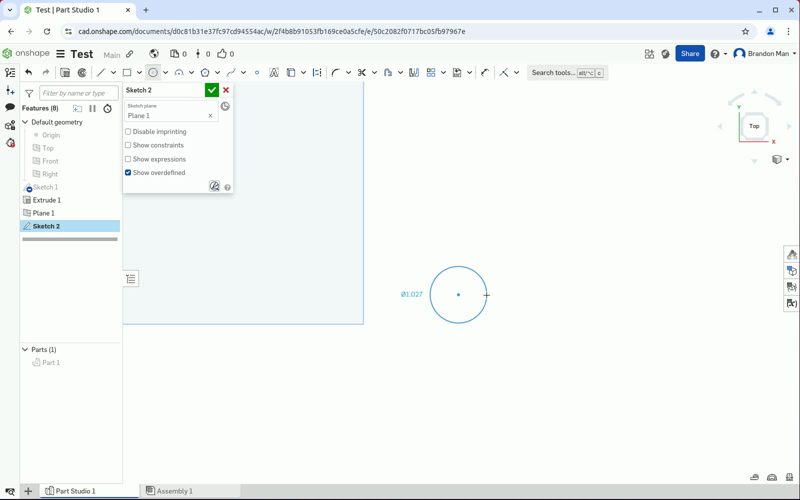
scroll(-6)
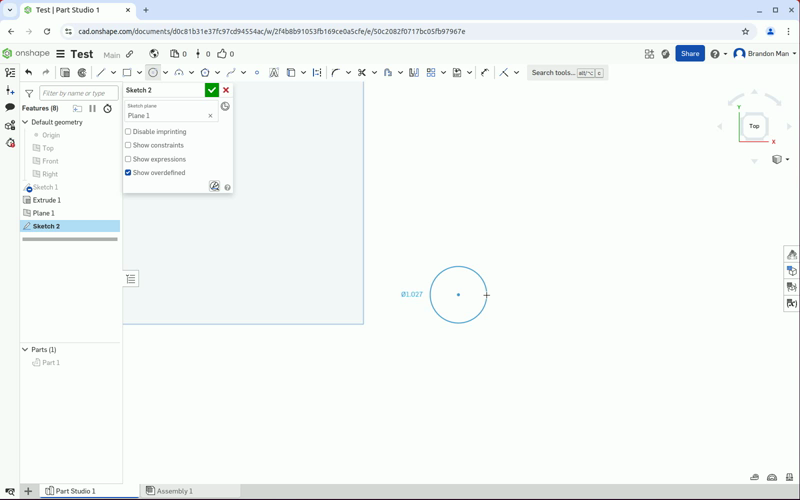
scroll(-6)
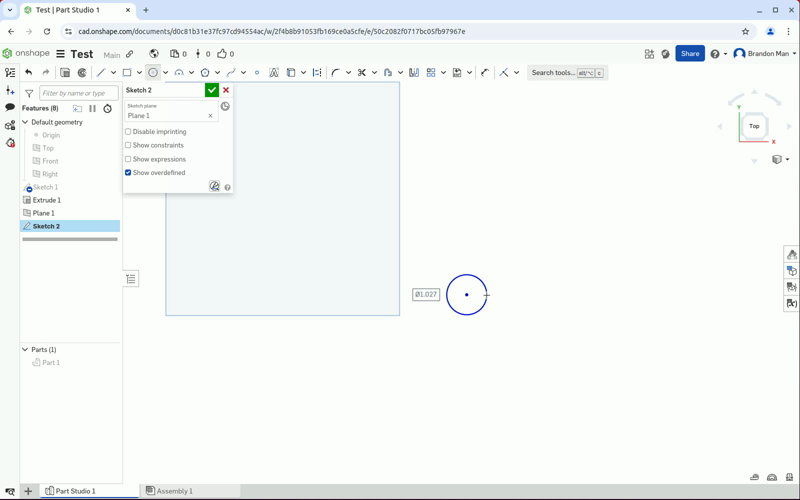
scroll(-6)
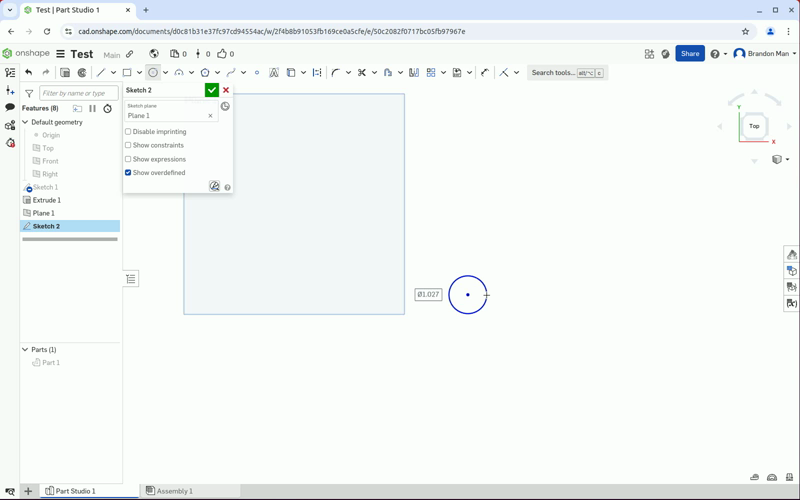
scroll(-6)
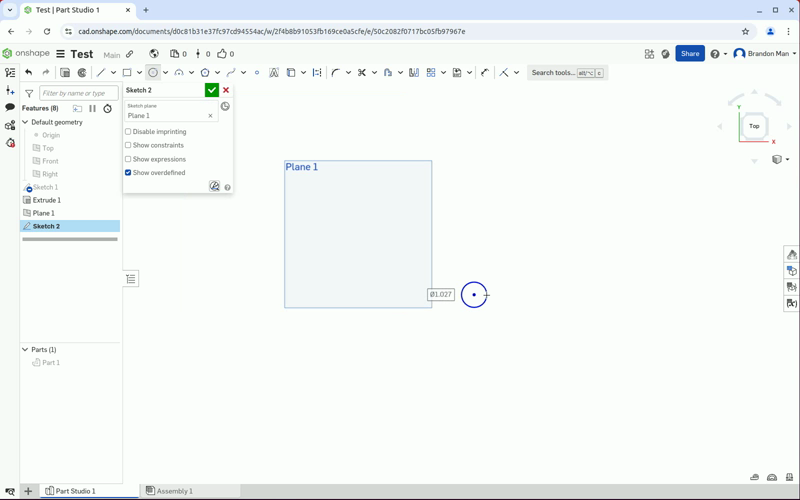
scroll(-6)
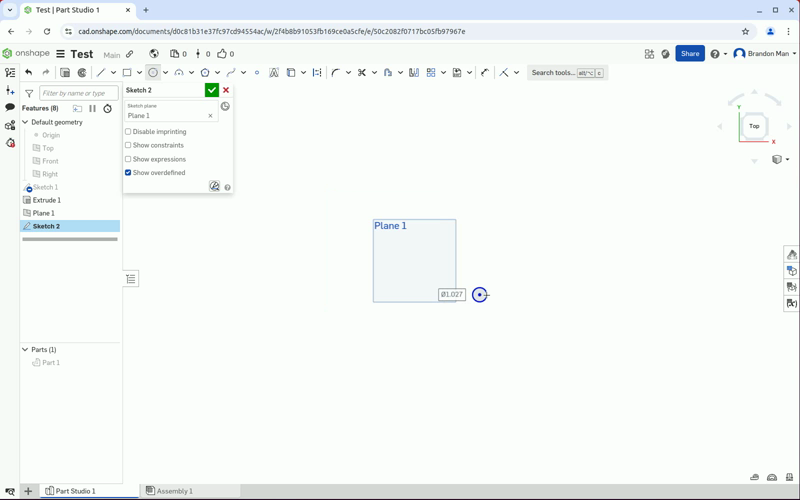
scroll(-6)
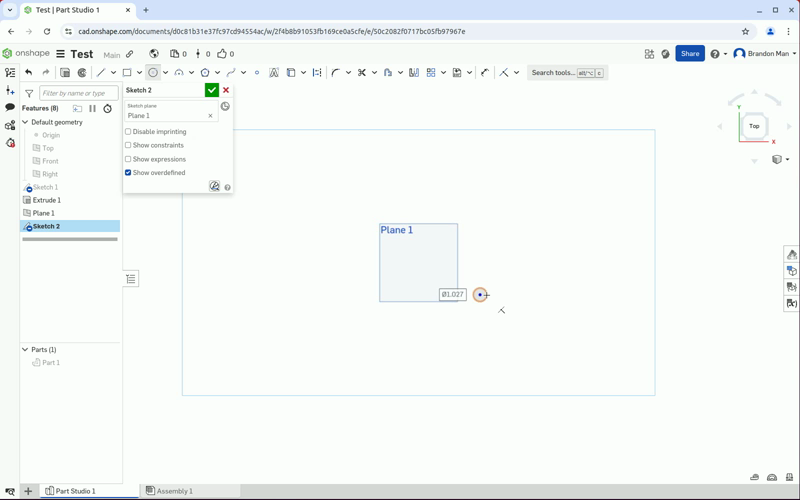
scroll(-6)
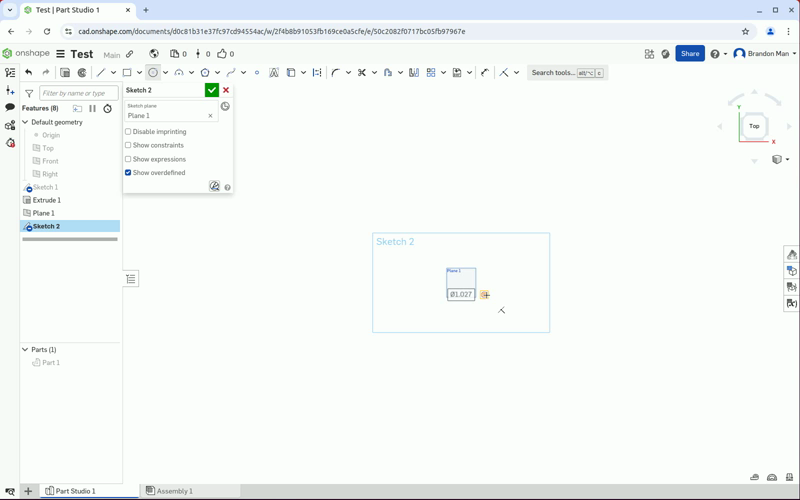
key(esc)
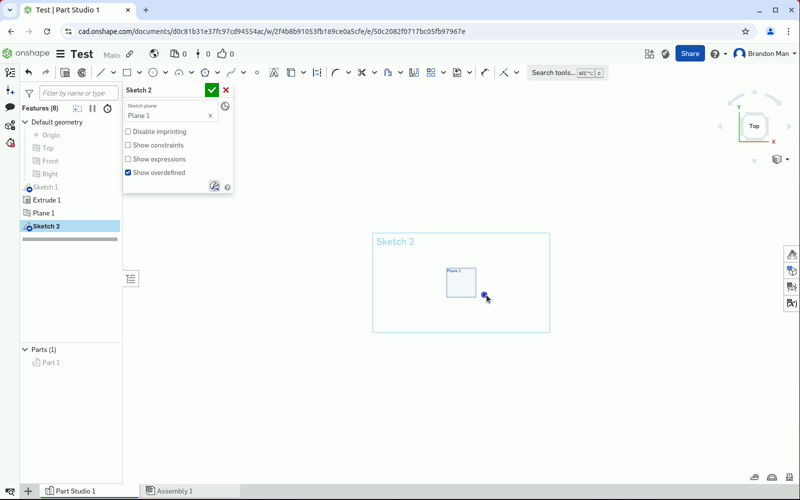
mouse_move(484, 293)
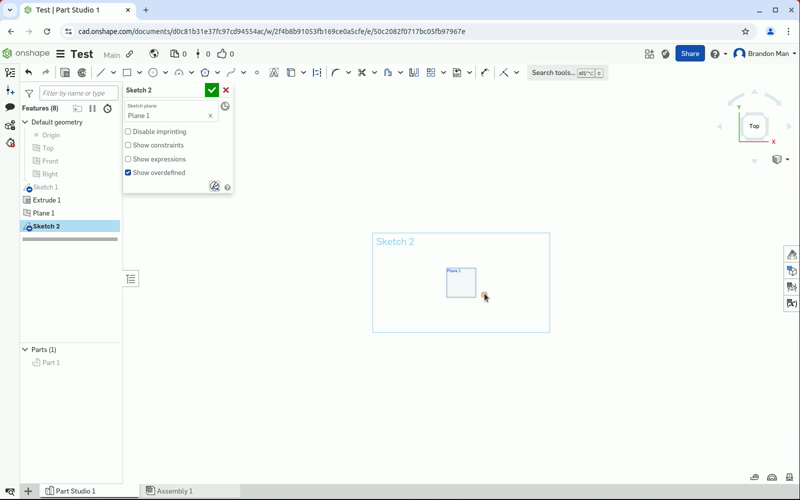
scroll(6)
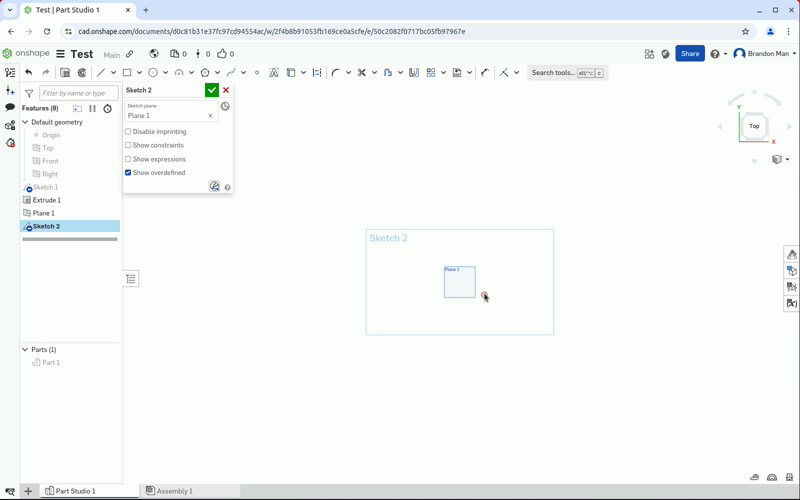
scroll(6)
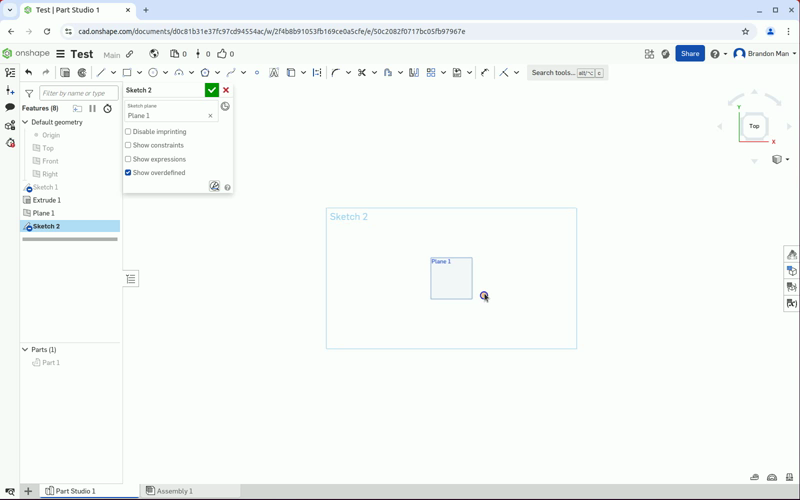
scroll(6)
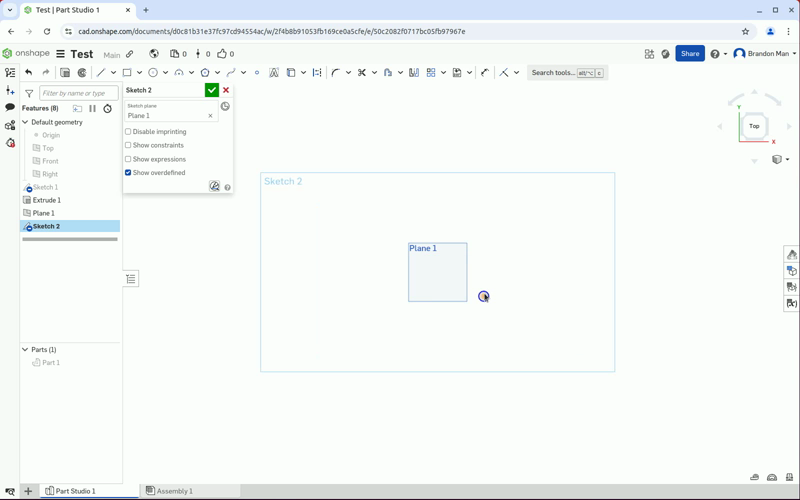
scroll(6)
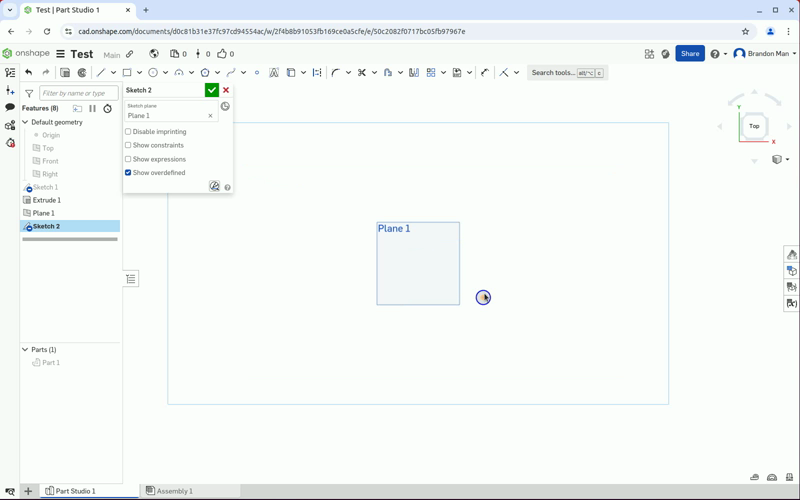
scroll(6)
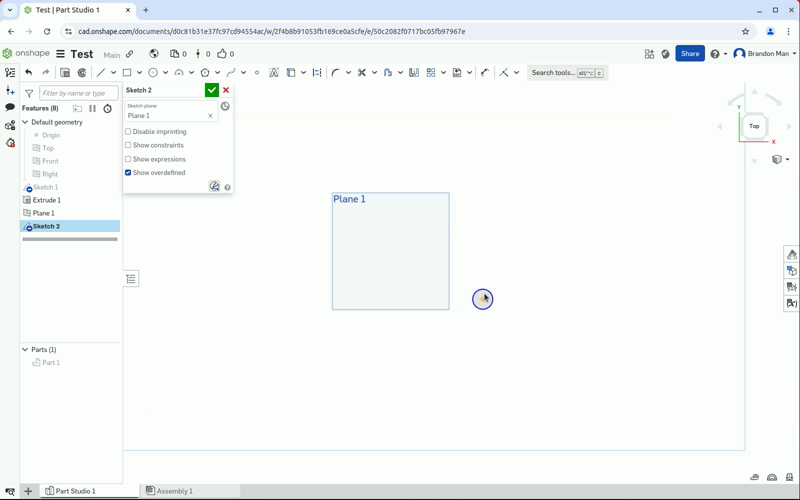
scroll(6)
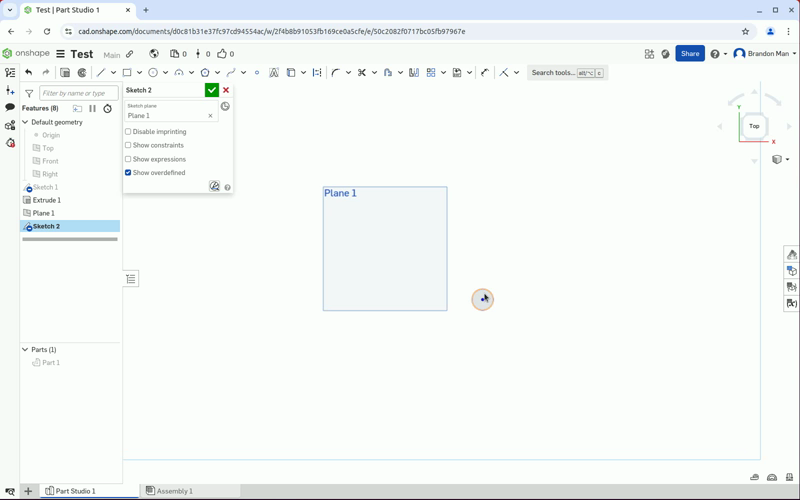
scroll(6)
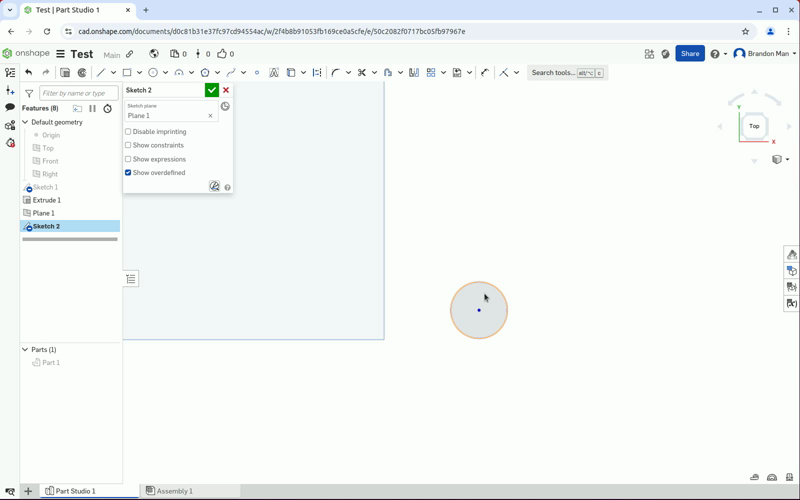
click(484, 293)
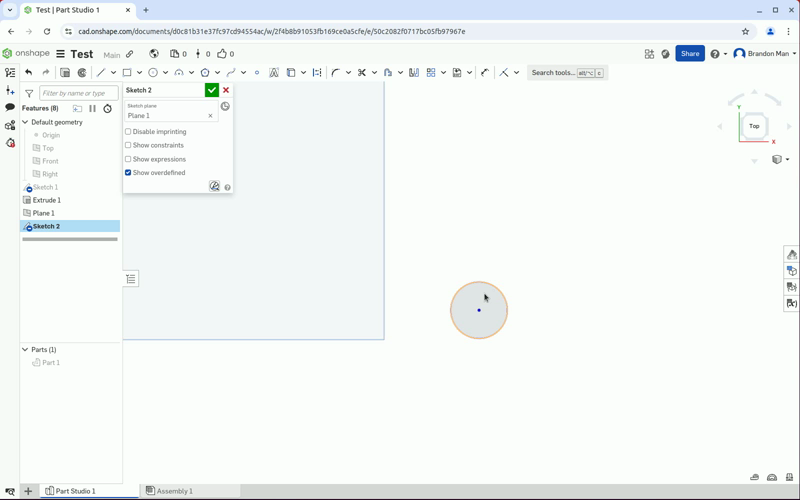
scroll(-6)
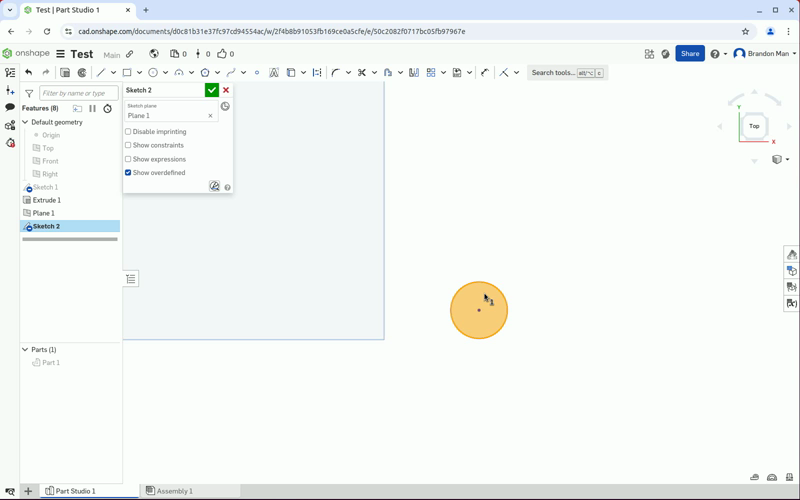
scroll(-6)
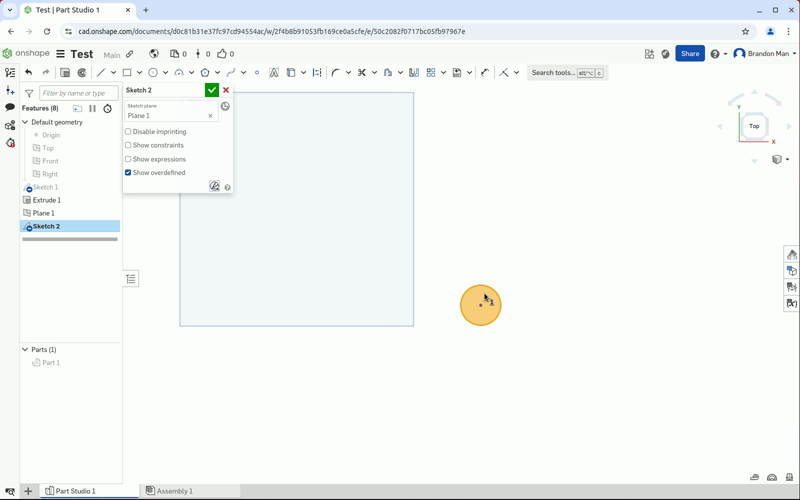
scroll(-6)
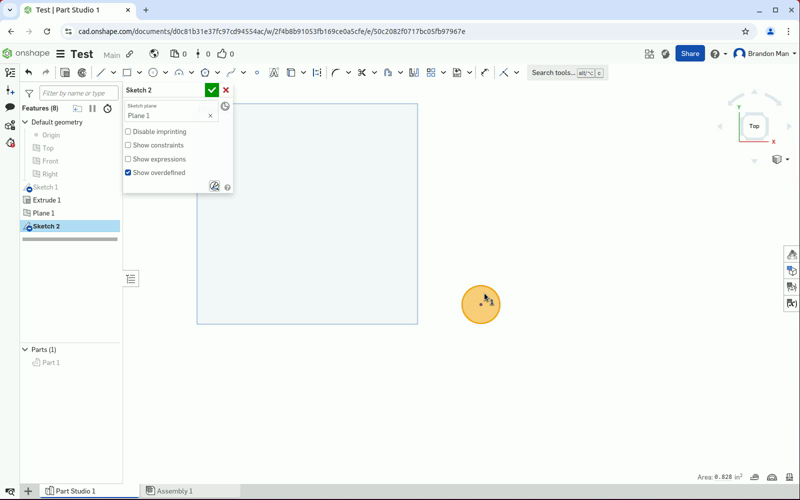
scroll(-6)
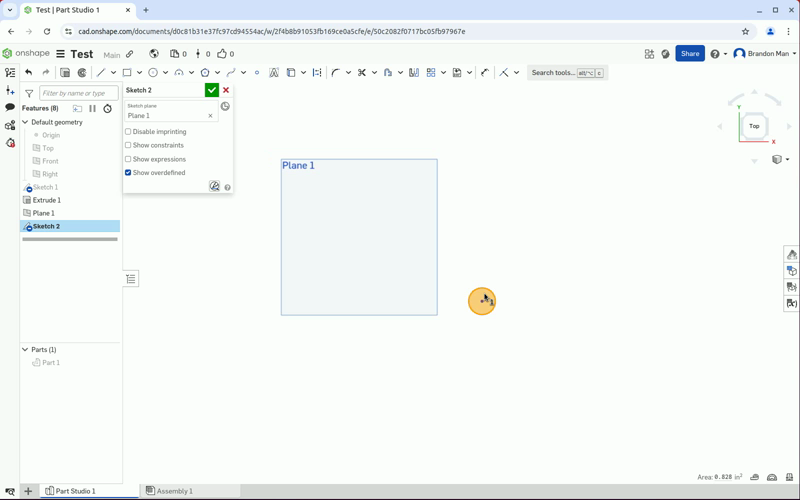
scroll(-6)
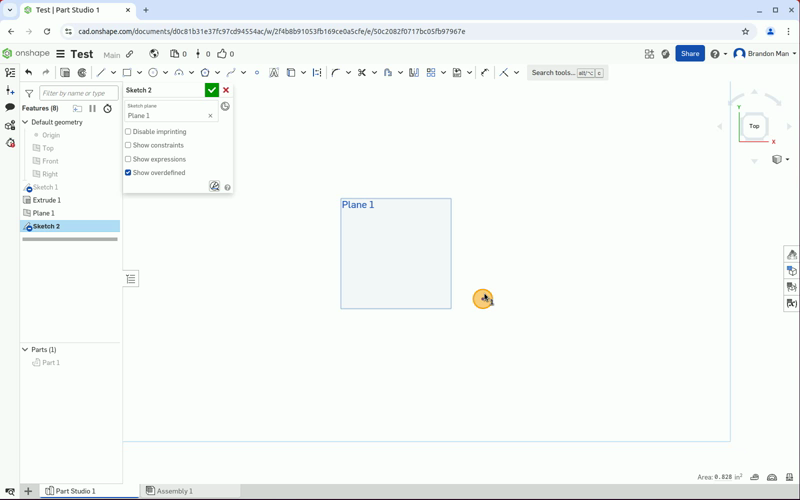
scroll(-6)
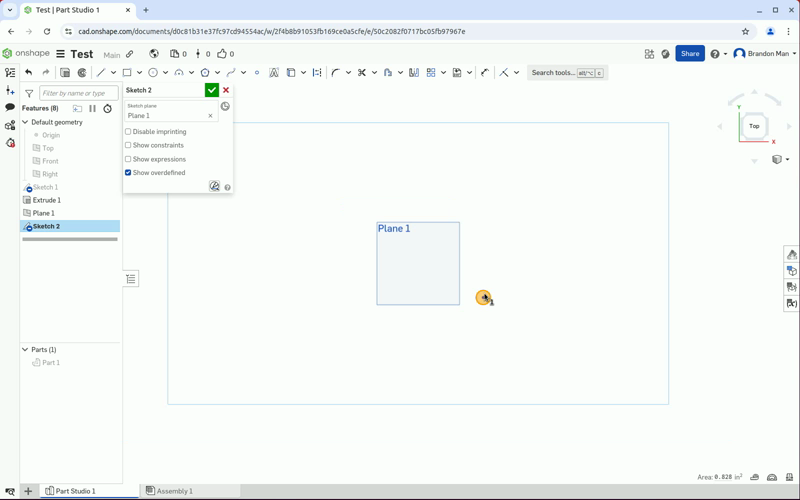
scroll(-6)
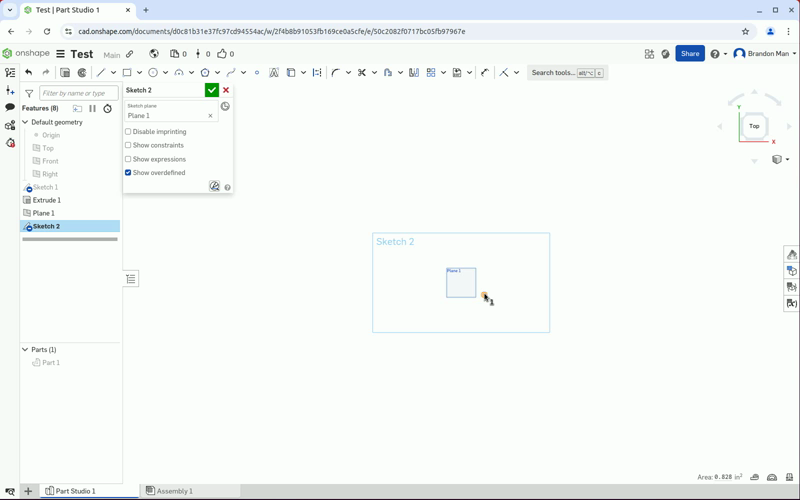
mouse_move(73, 352)
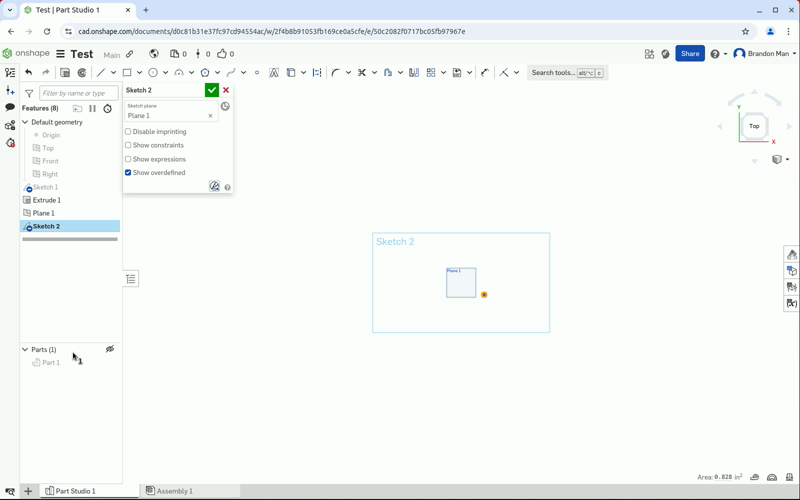
key(shift+y)
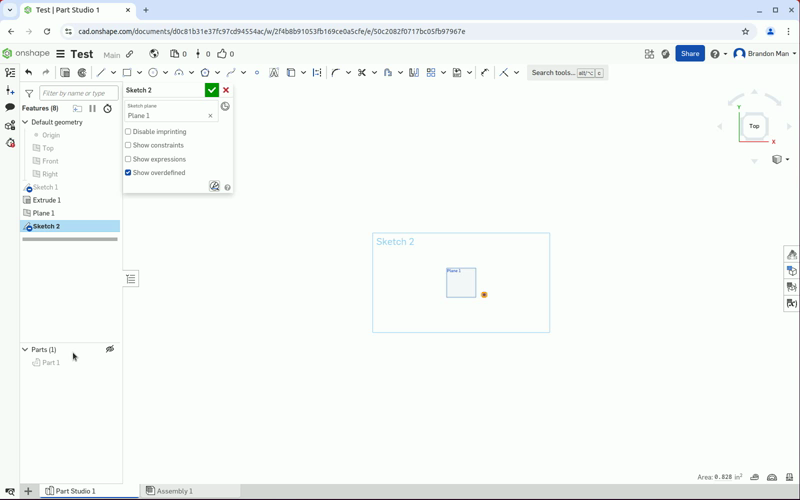
key(shift+e)
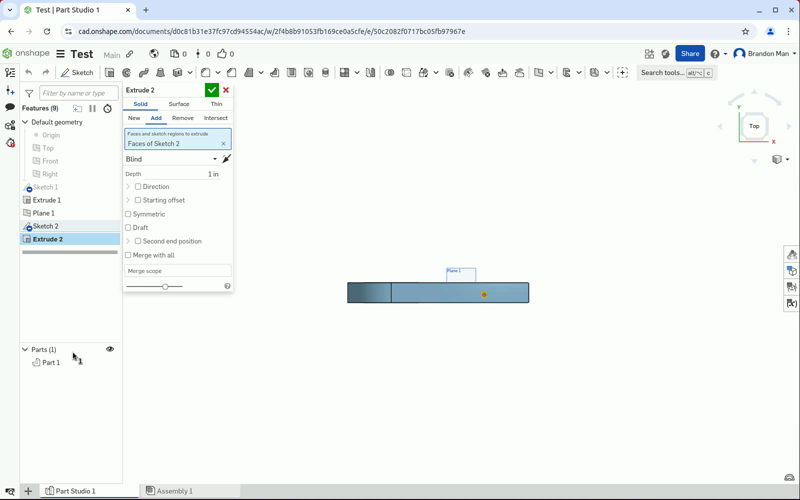
mouse_move(143, 106)
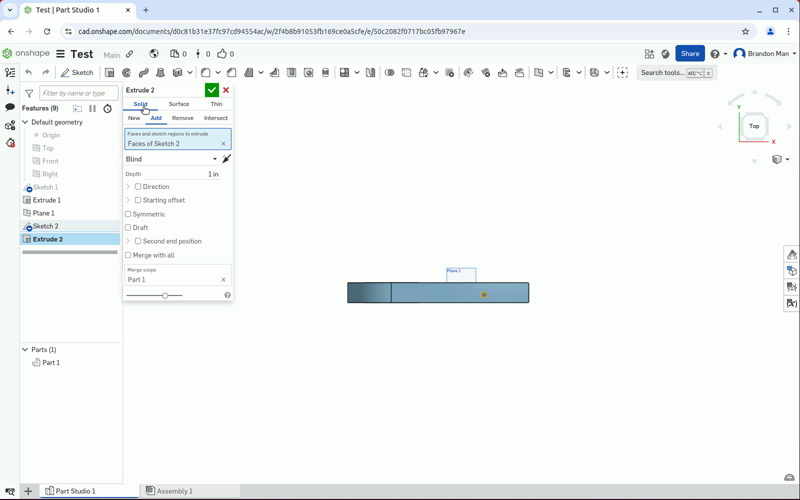
click(143, 106)
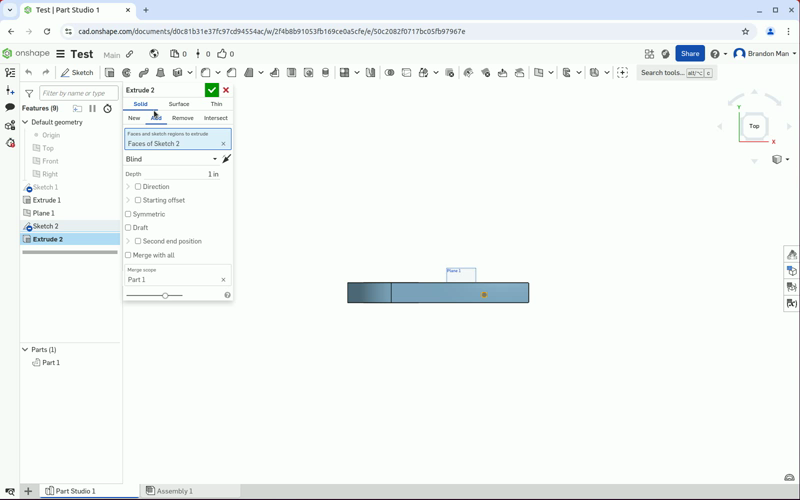
mouse_move(186, 120)
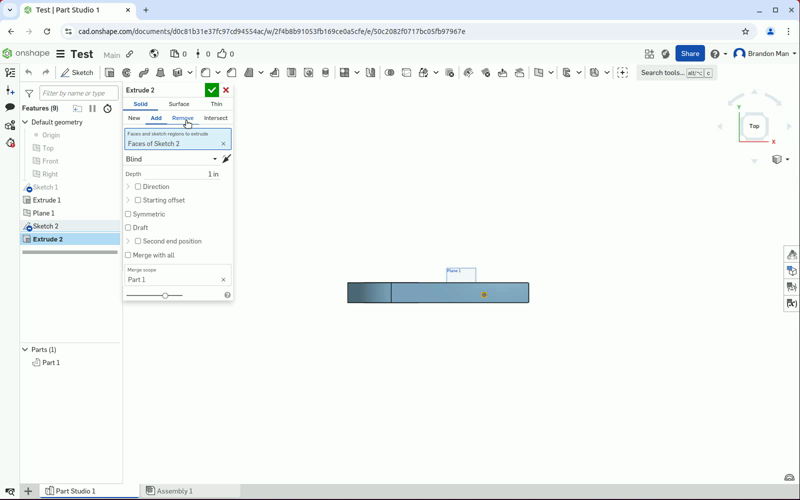
click(186, 120)
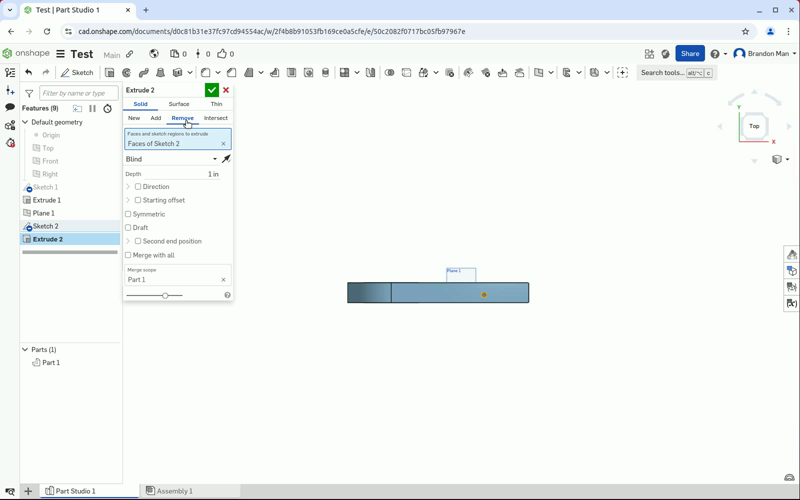
key(tab, 4)
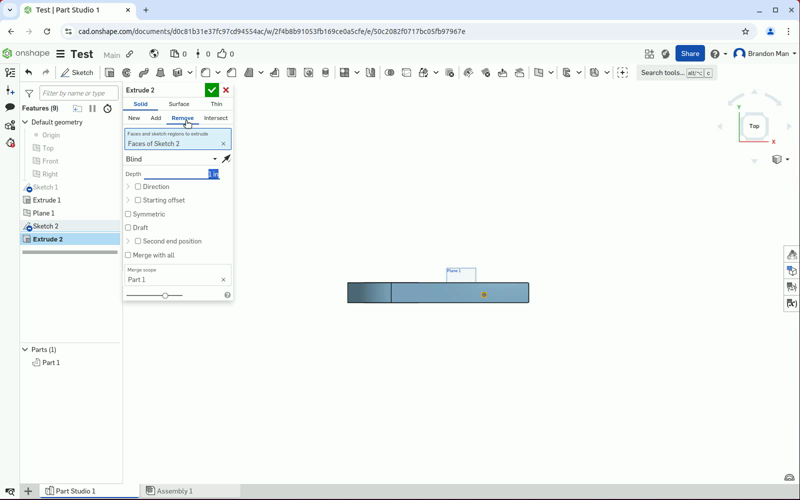
text(3.37)
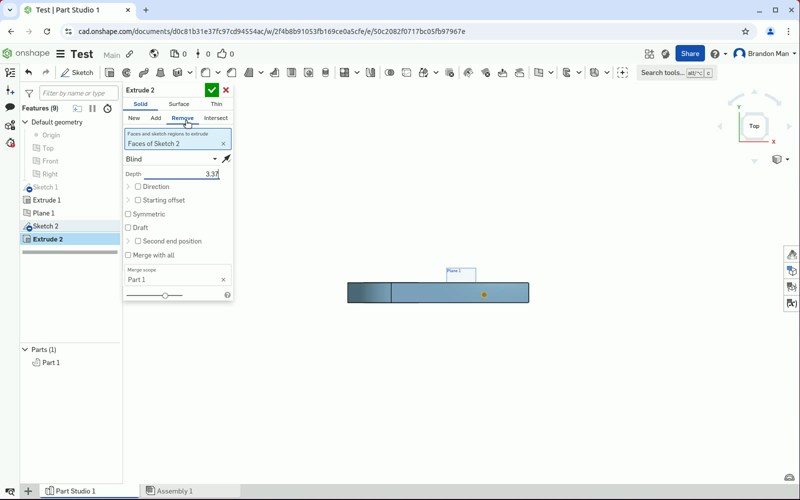
key(tab, 6)
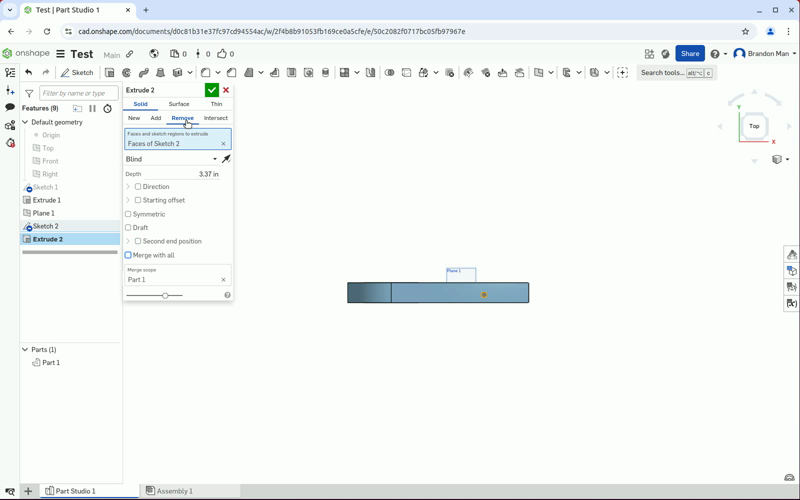
key(space)
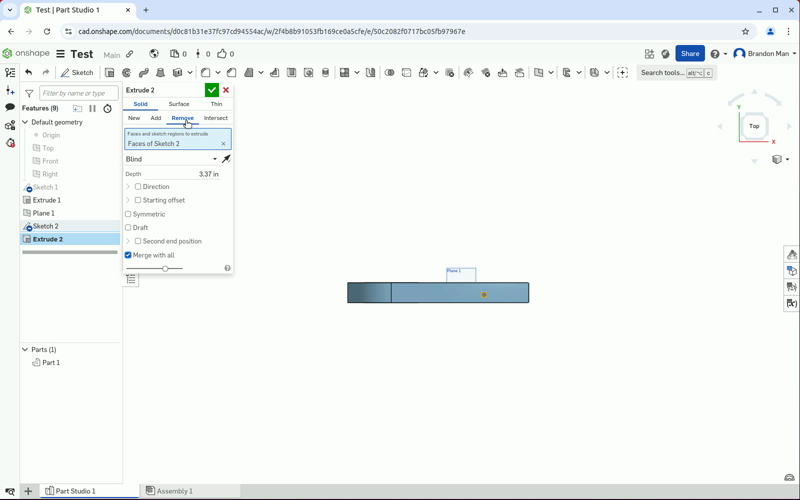
key(enter)
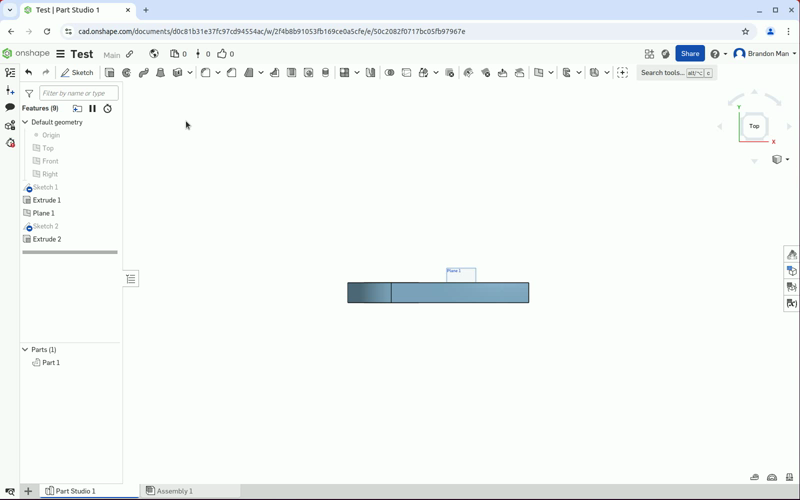
key(shift+h)
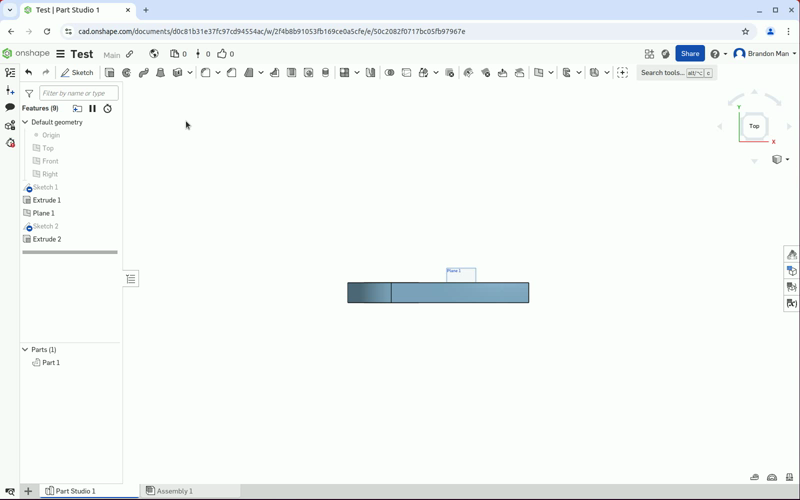
key(shift+h)
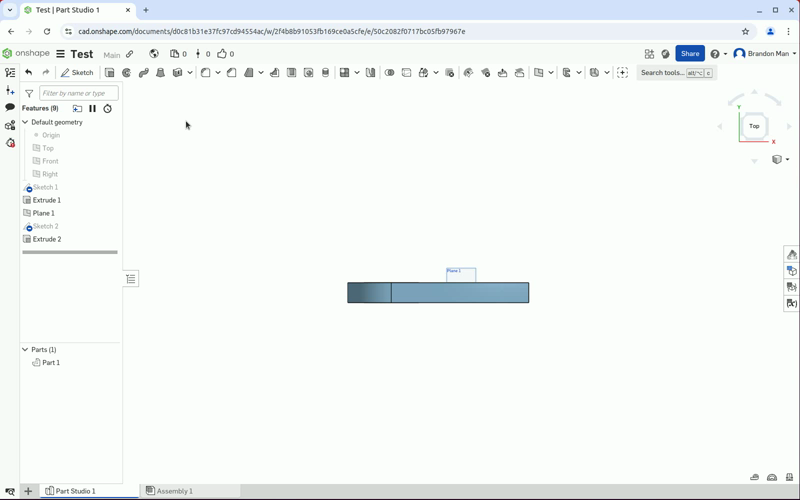
mouse_move(73, 189)
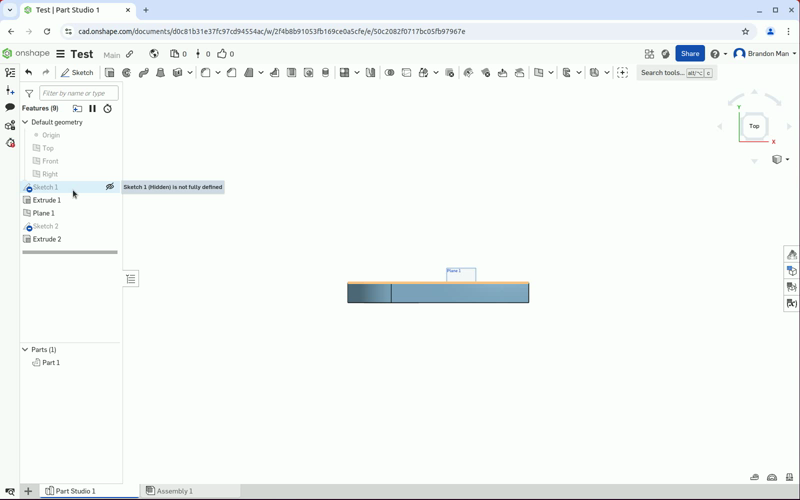
click(73, 189)
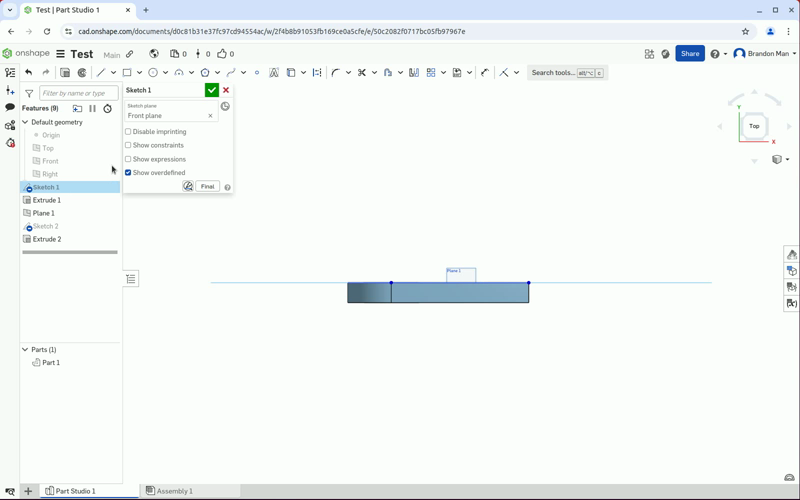
mouse_move(229, 92)
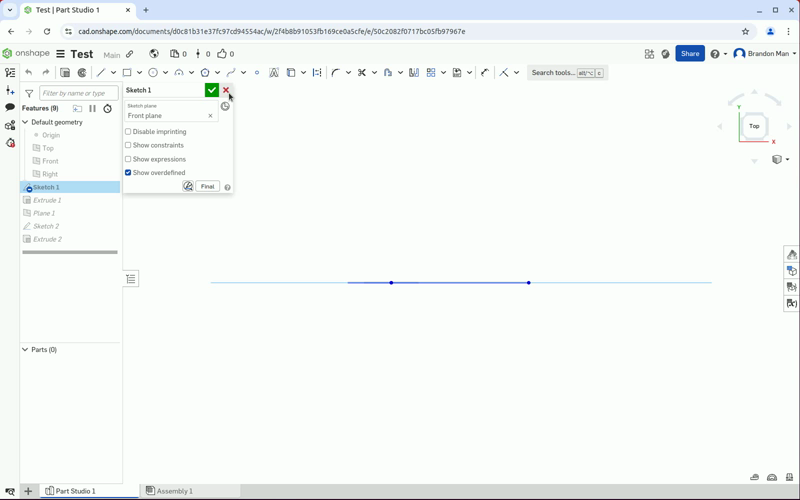
click(229, 92)
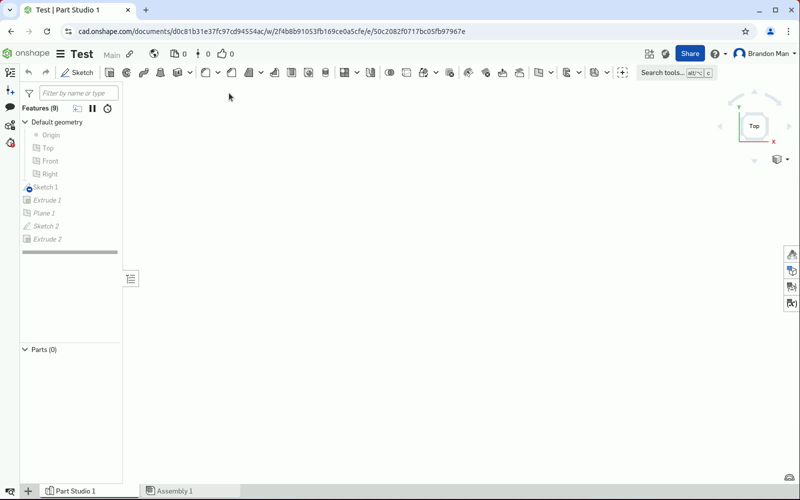
key(shift+s)
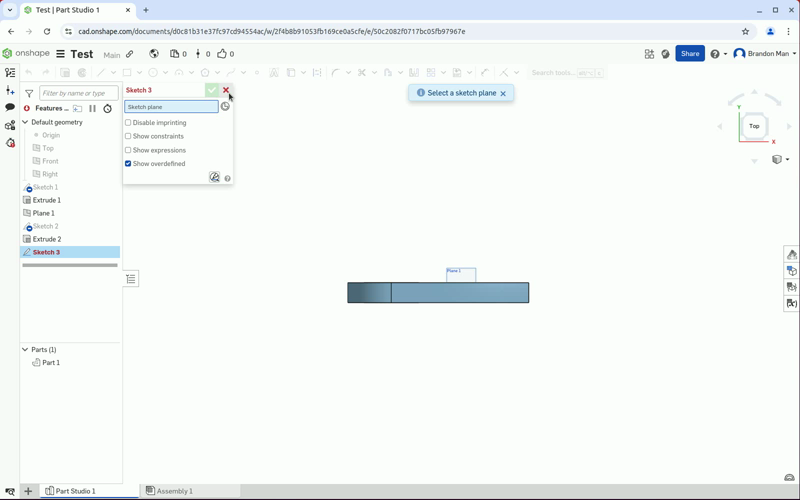
mouse_move(73, 215)
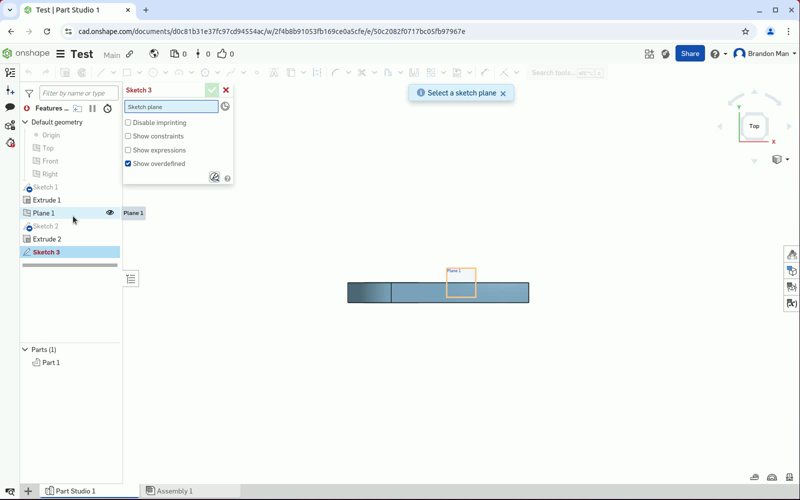
click(73, 215)
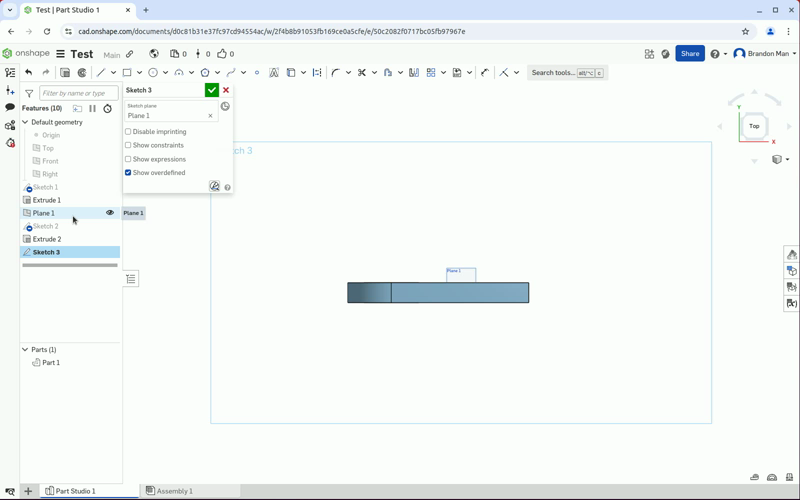
mouse_move(73, 352)
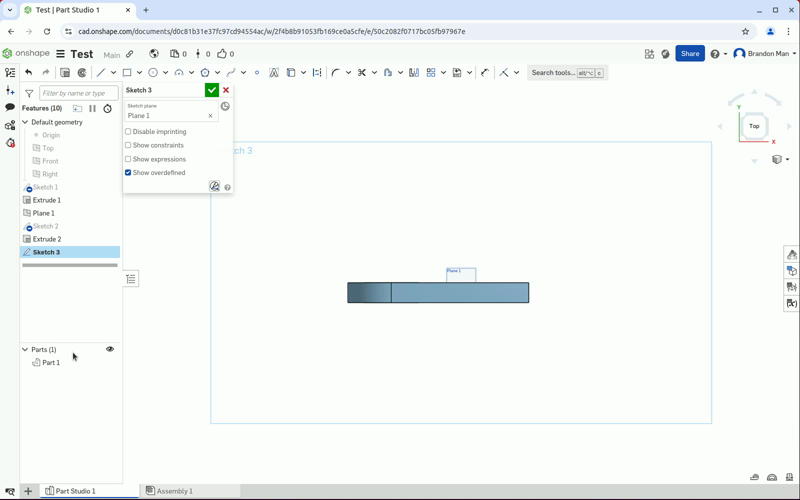
key(y)
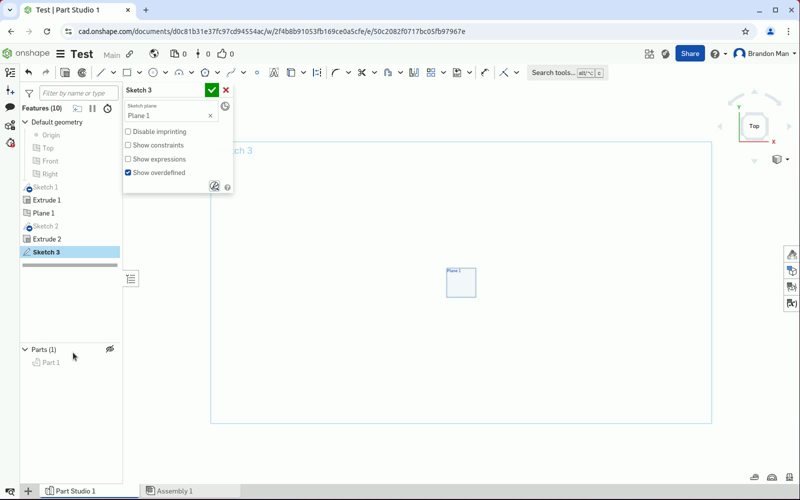
key(c)
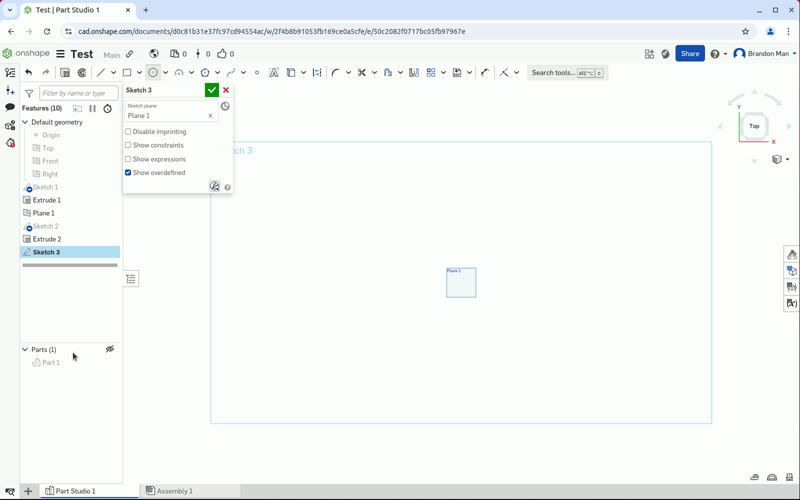
key_down(shift)
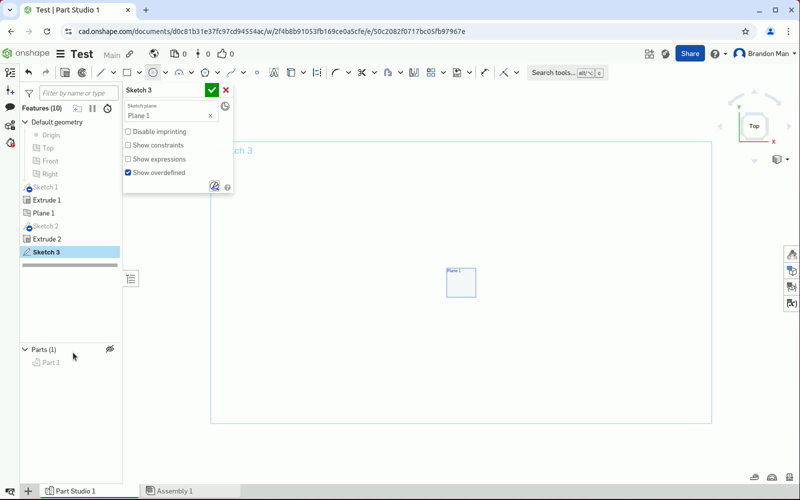
mouse_move(468, 294)
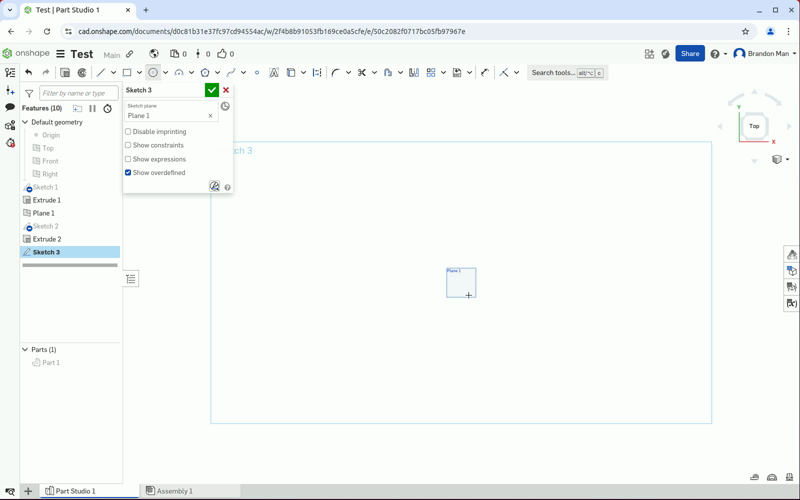
click(468, 294)
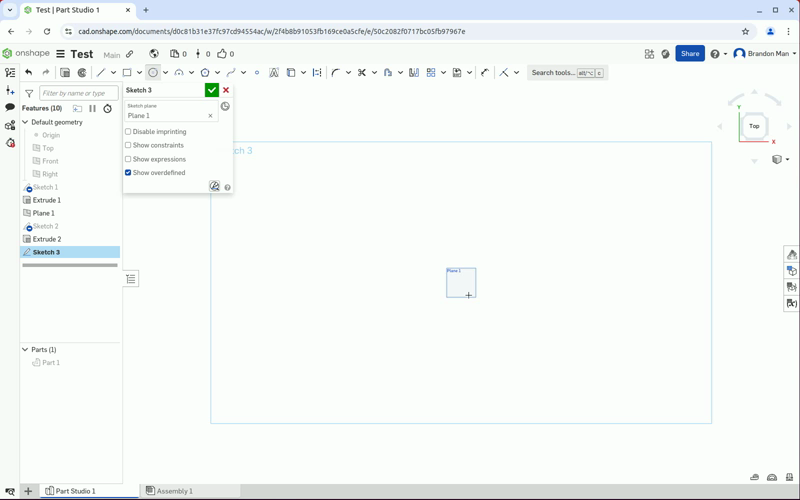
key_up(shift)
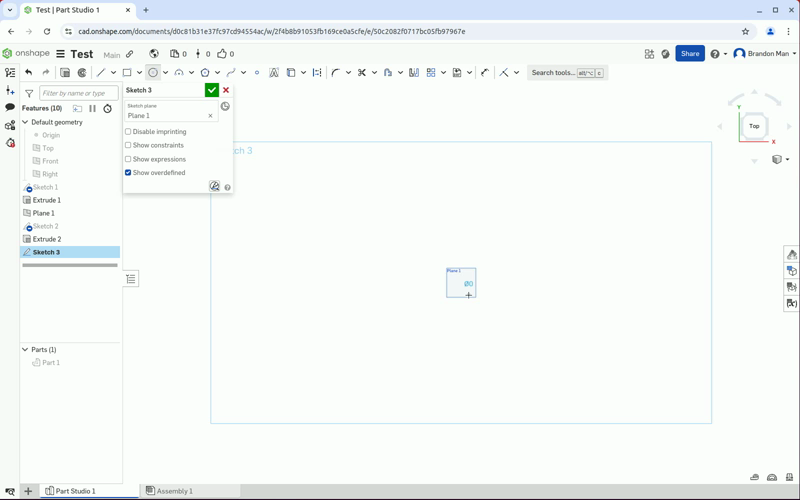
mouse_move(471, 294)
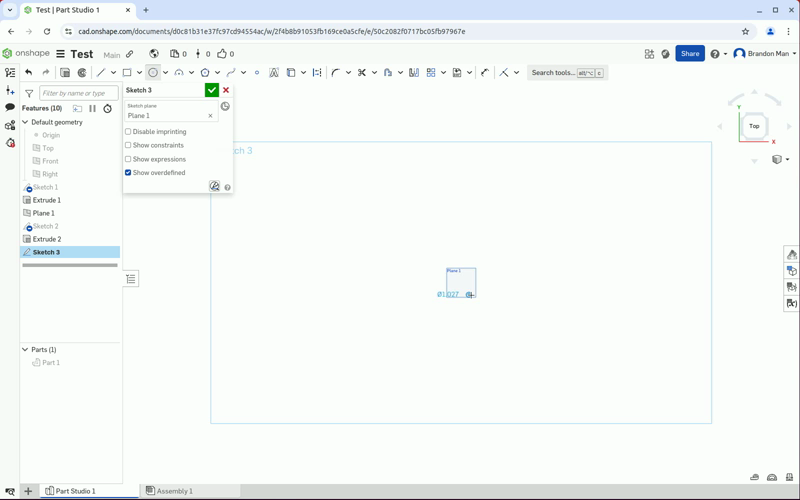
scroll(6)
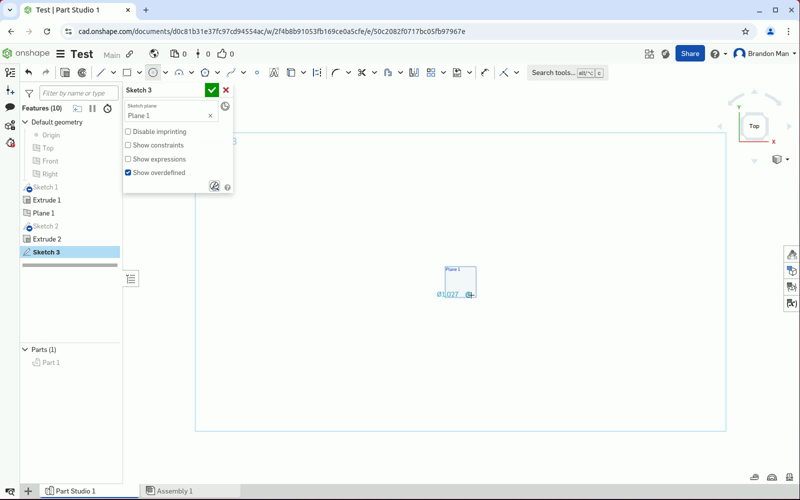
scroll(6)
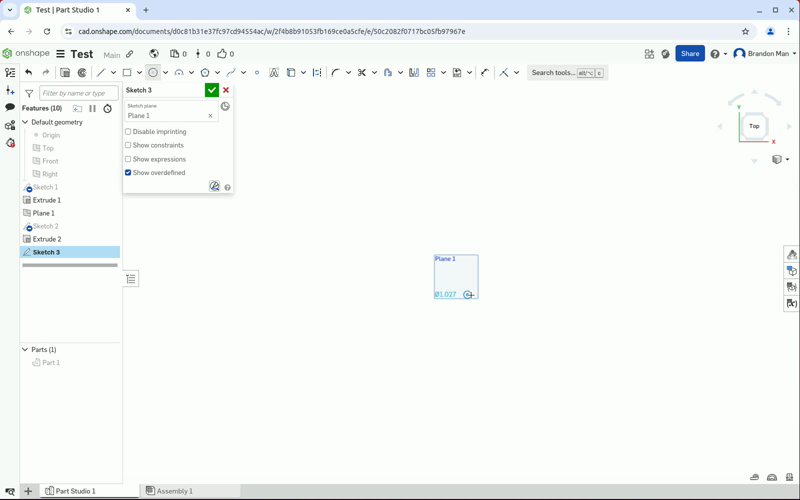
scroll(6)
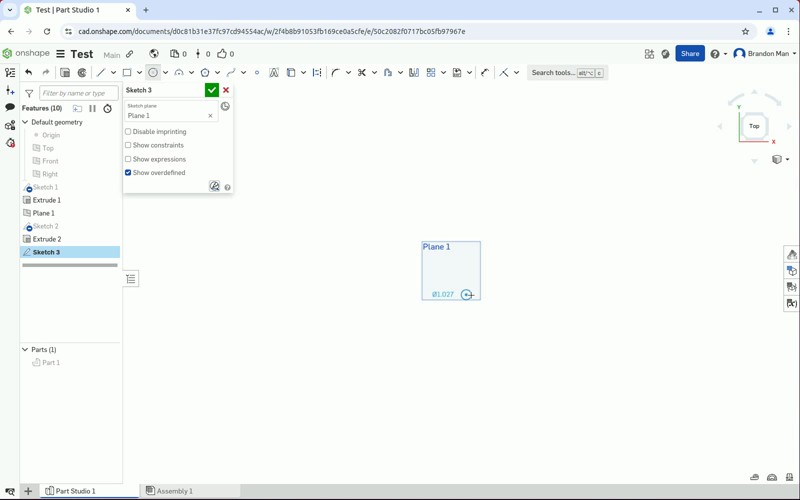
scroll(6)
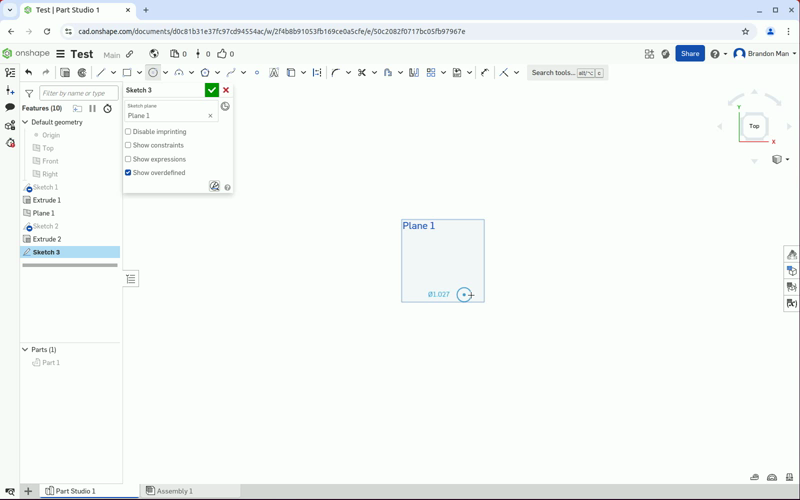
scroll(6)
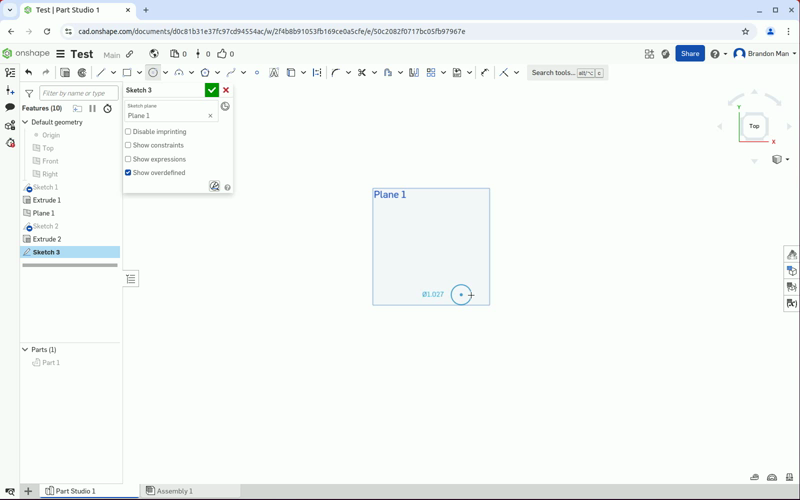
scroll(6)
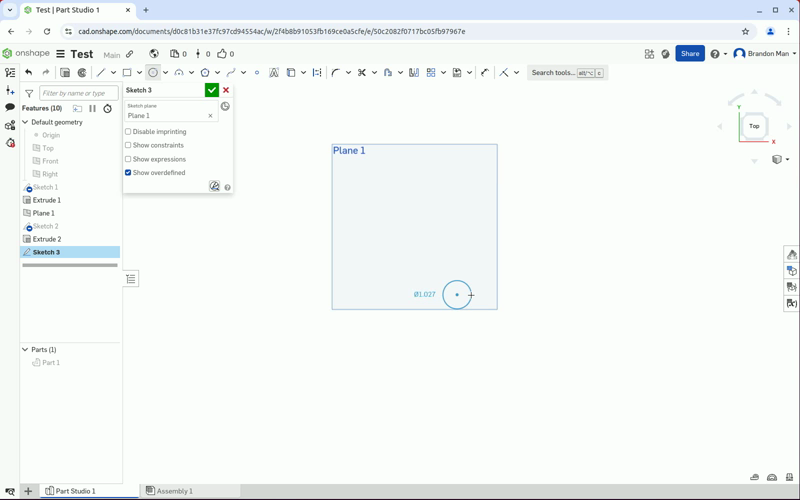
scroll(6)
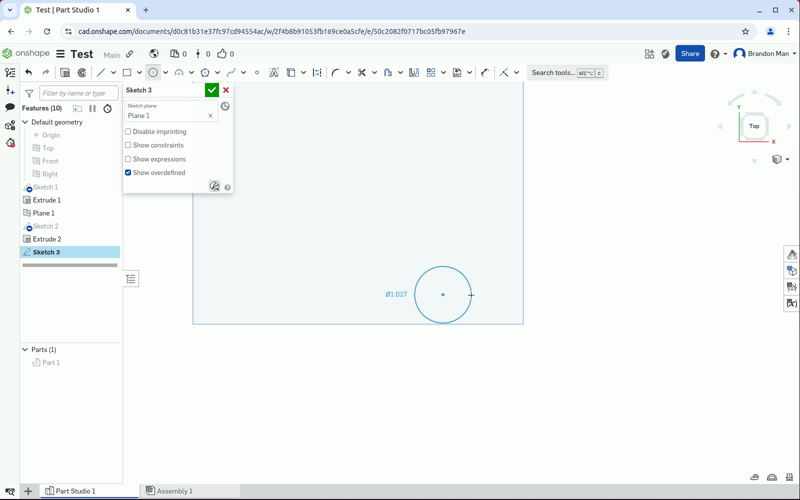
click(471, 294)
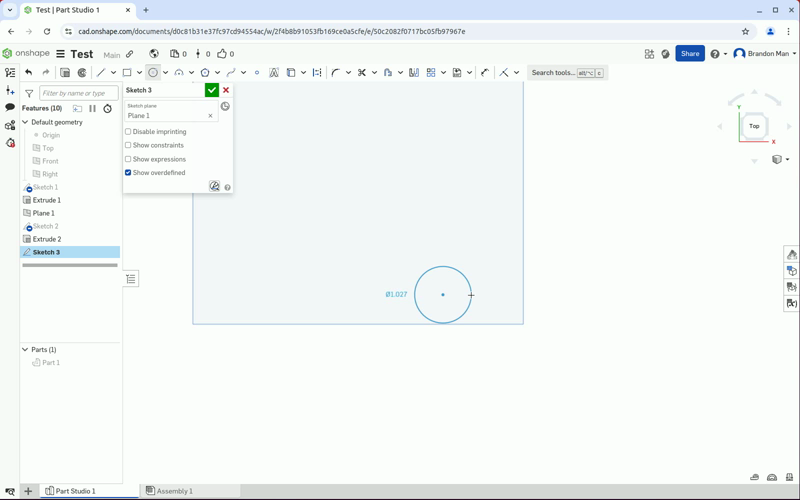
scroll(-6)
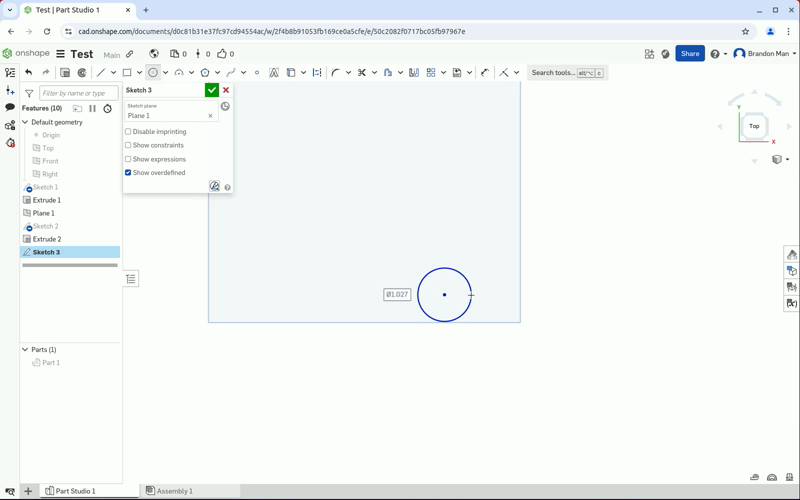
scroll(-6)
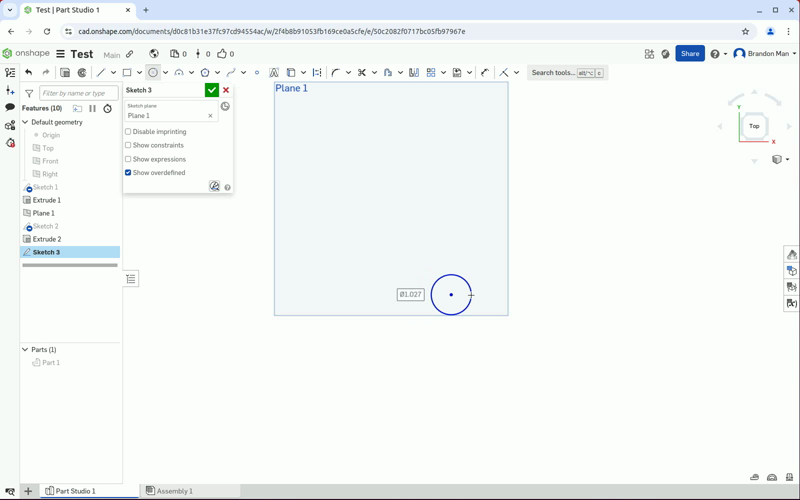
scroll(-6)
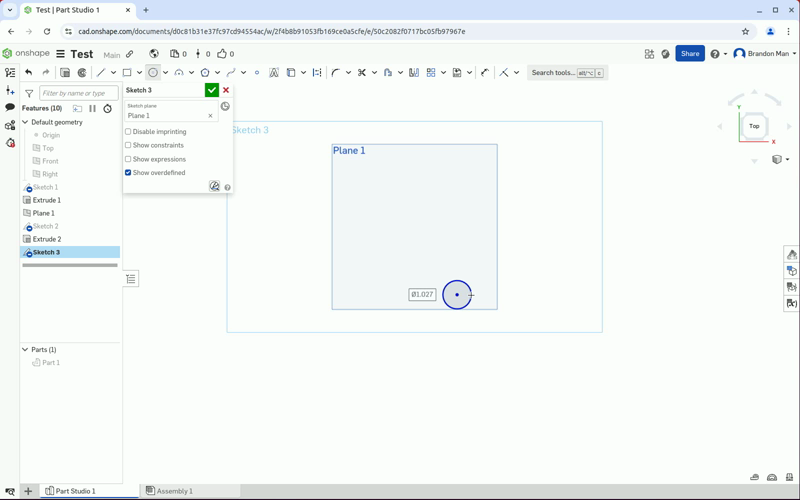
scroll(-6)
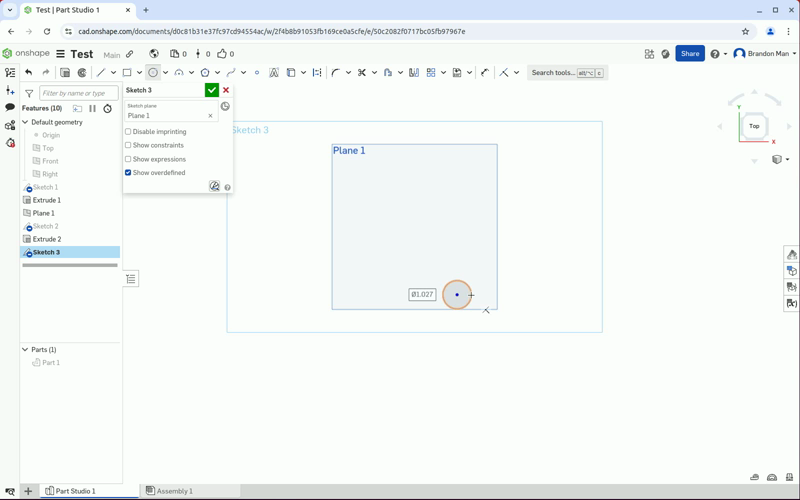
scroll(-6)
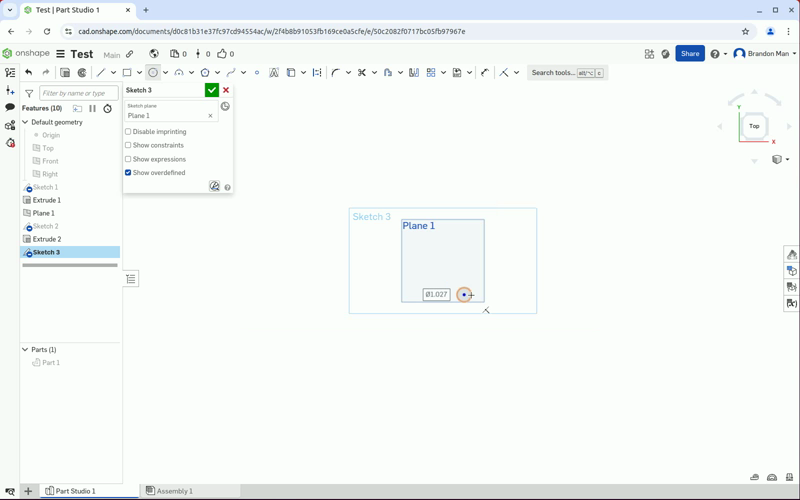
scroll(-6)
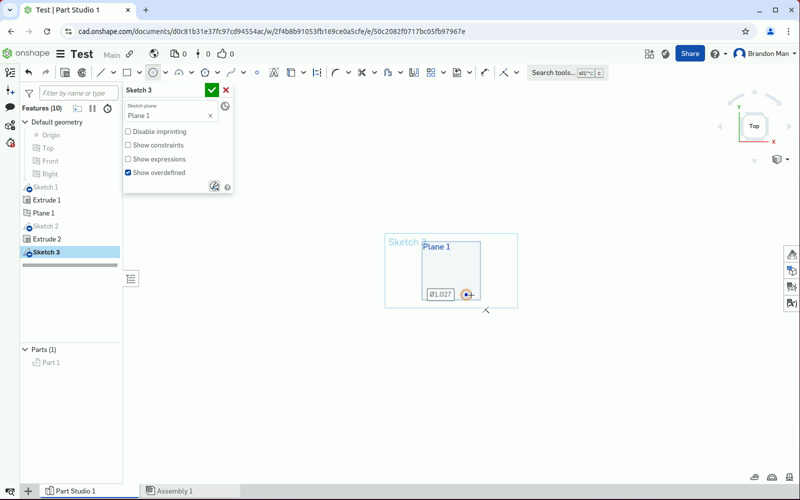
scroll(-6)
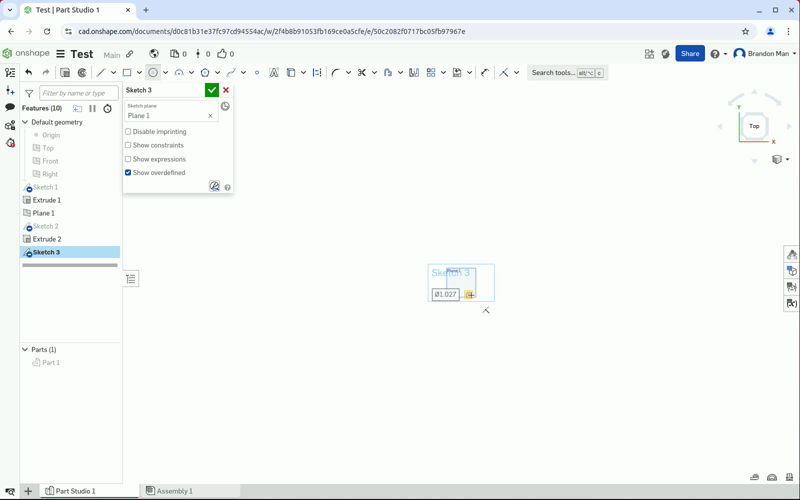
key(esc)
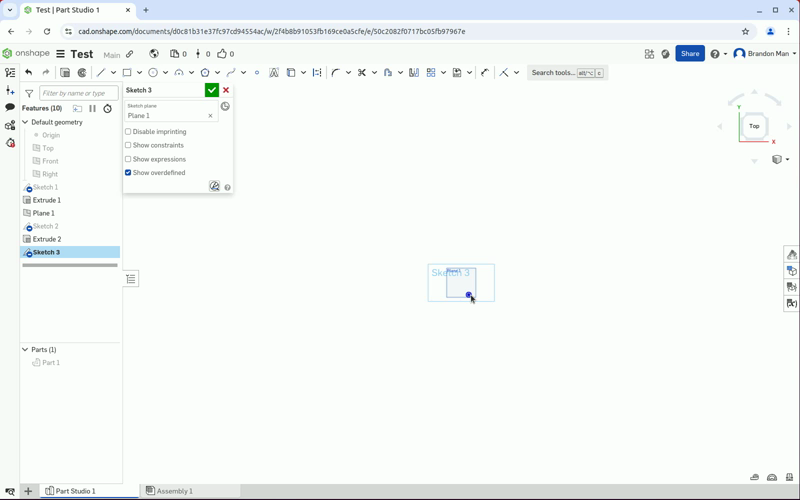
mouse_move(470, 293)
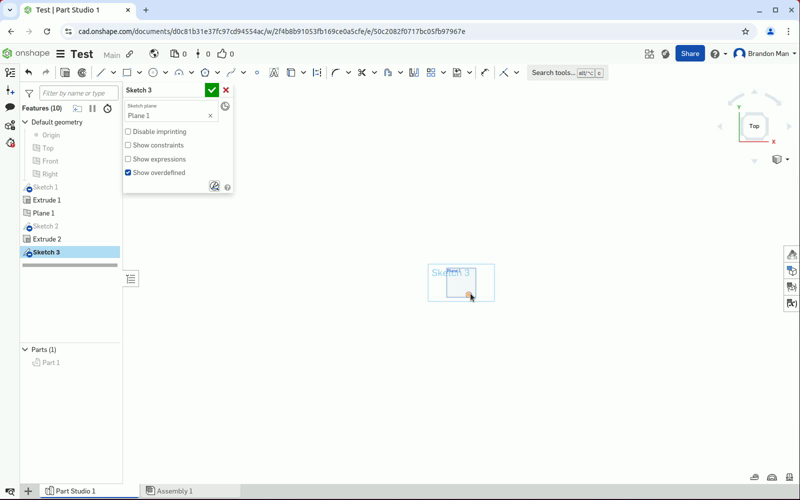
scroll(6)
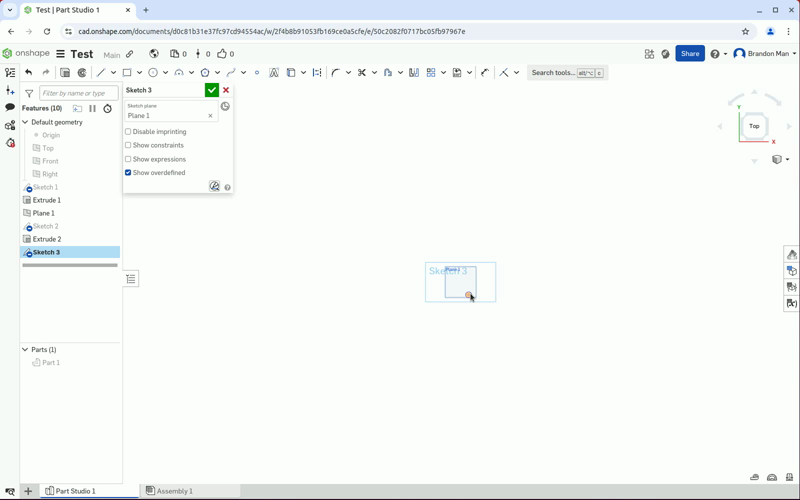
scroll(6)
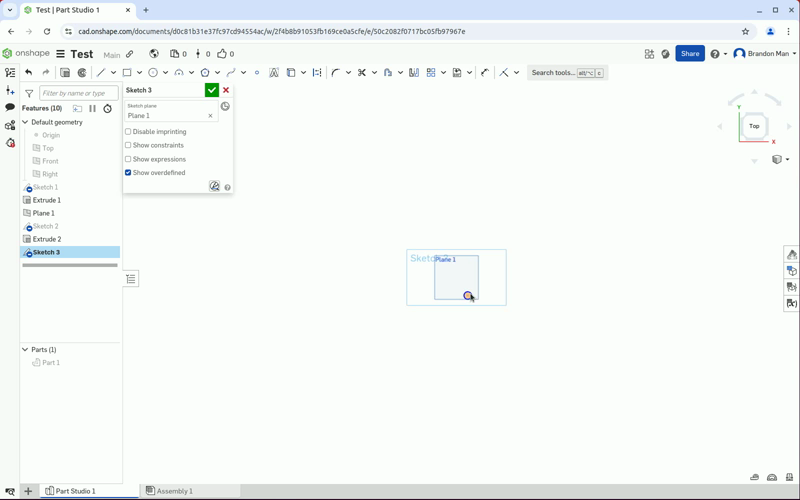
scroll(6)
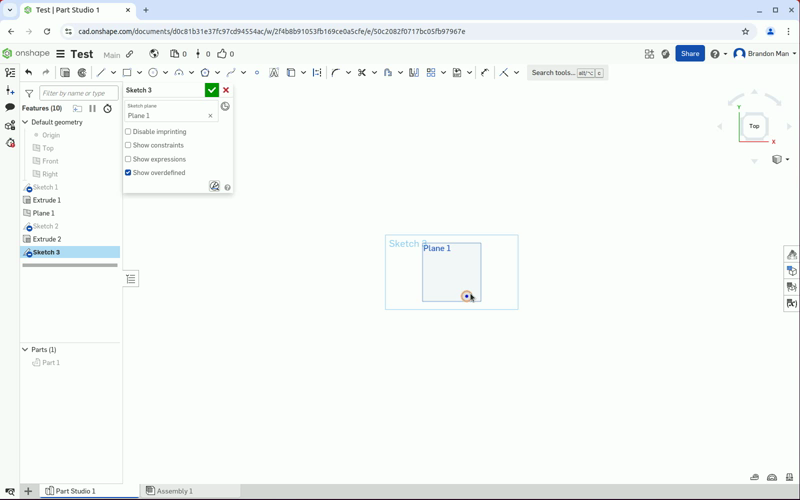
scroll(6)
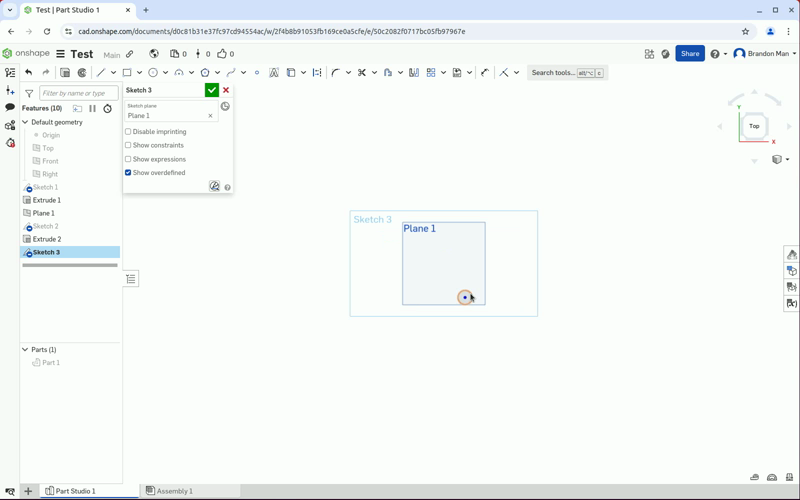
scroll(6)
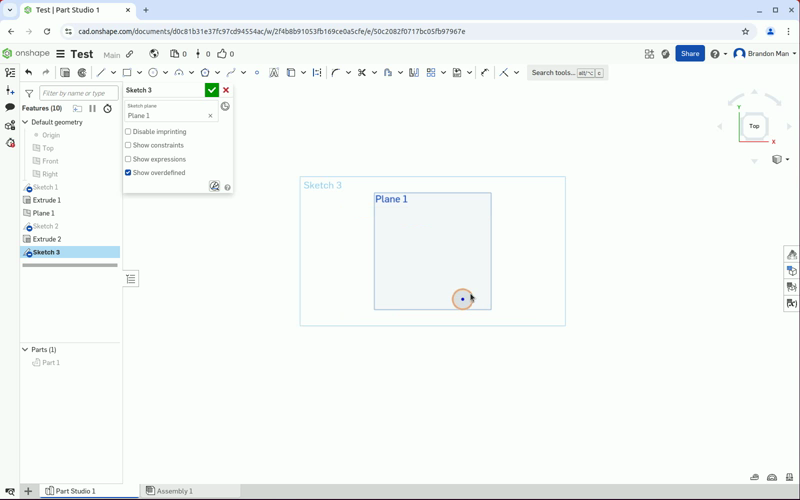
scroll(6)
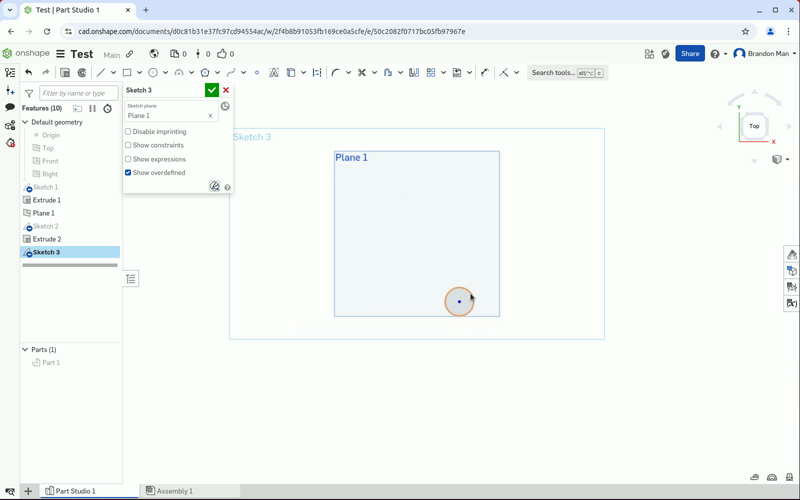
scroll(6)
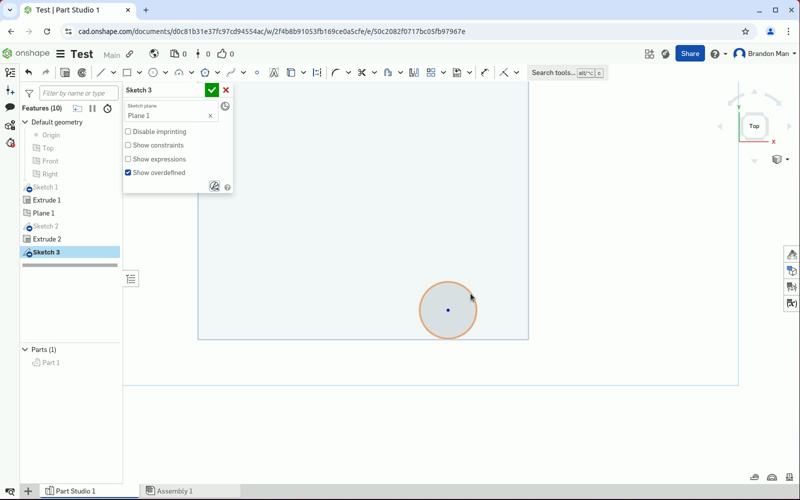
click(470, 293)
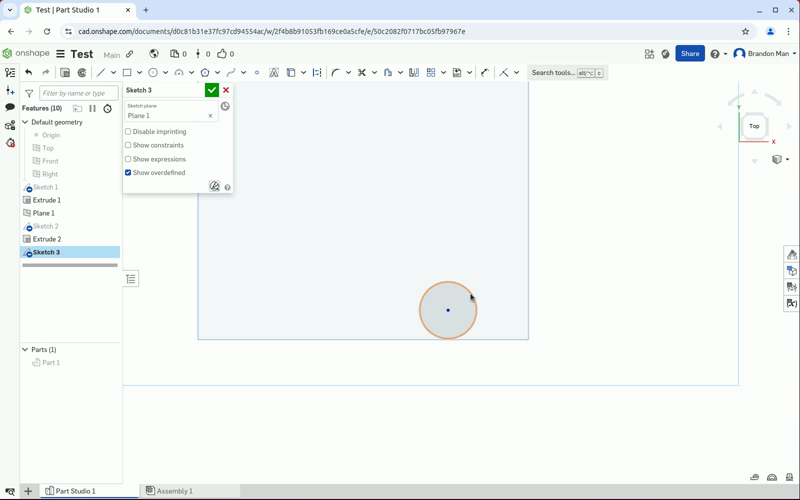
scroll(-6)
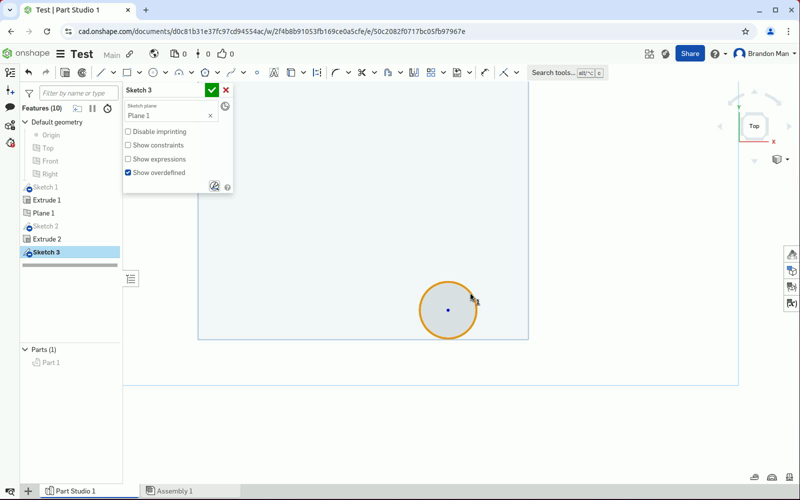
scroll(-6)
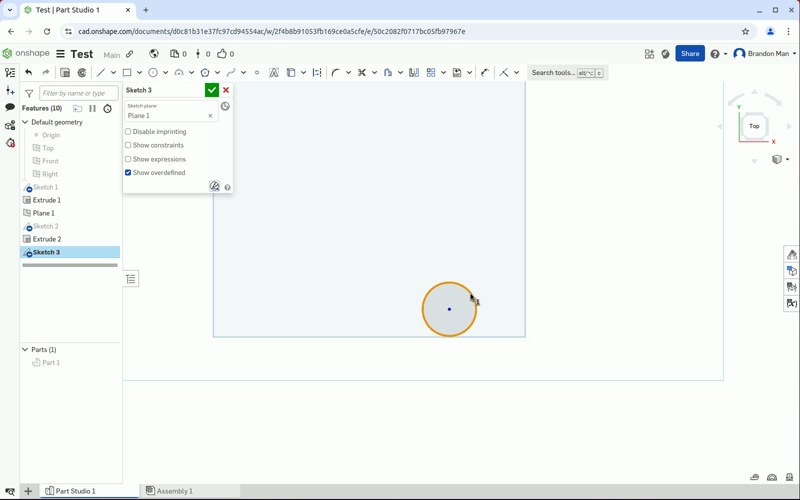
scroll(-6)
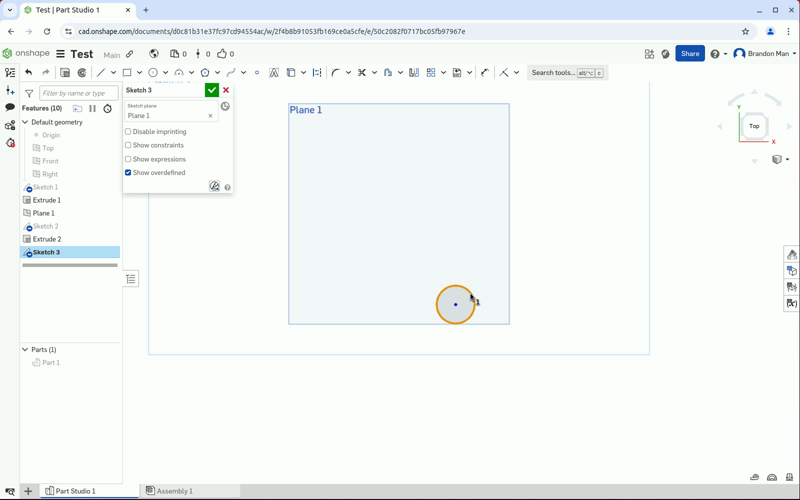
scroll(-6)
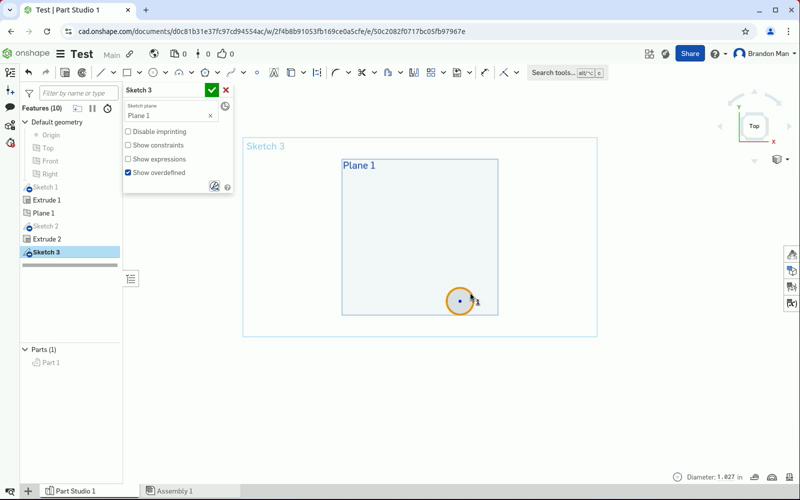
scroll(-6)
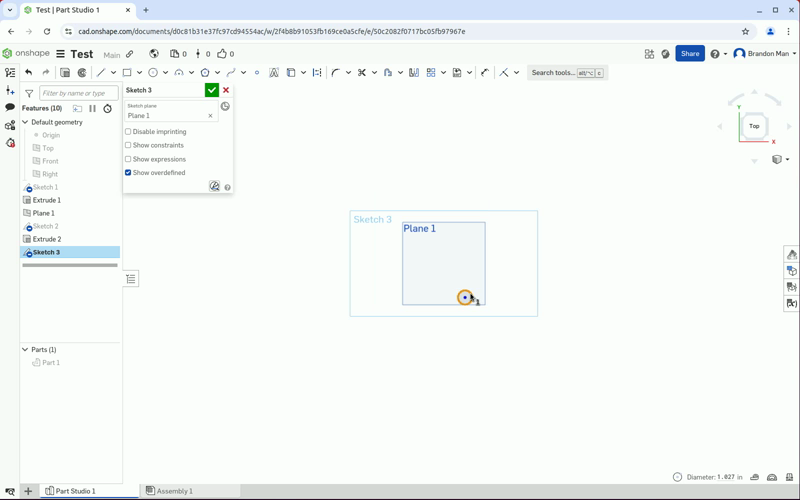
scroll(-6)
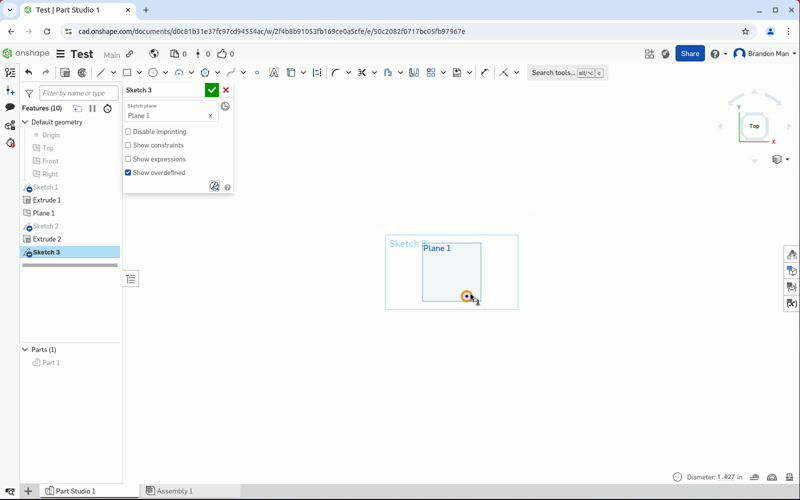
scroll(-6)
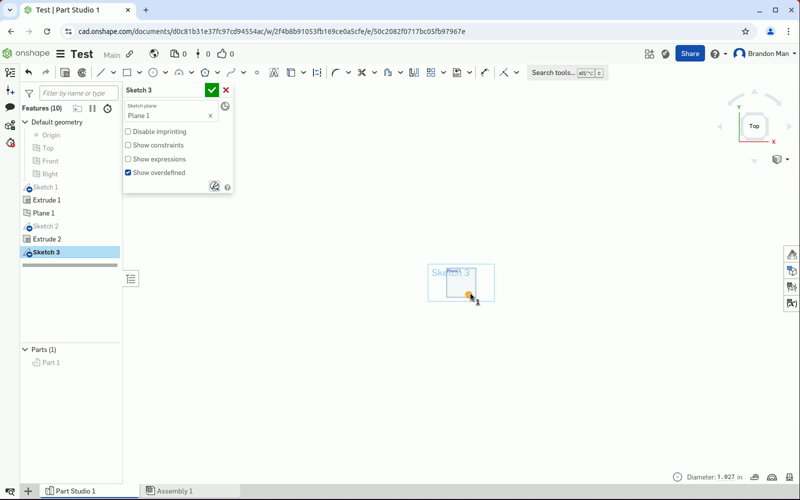
mouse_move(73, 352)
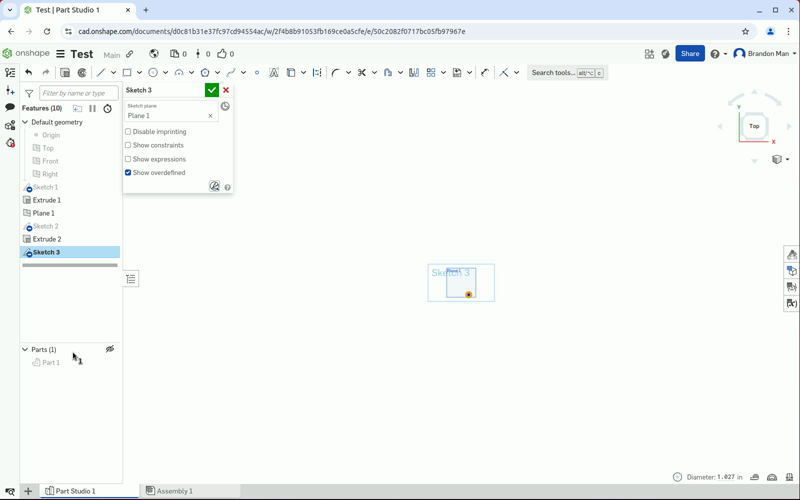
key(shift+y)
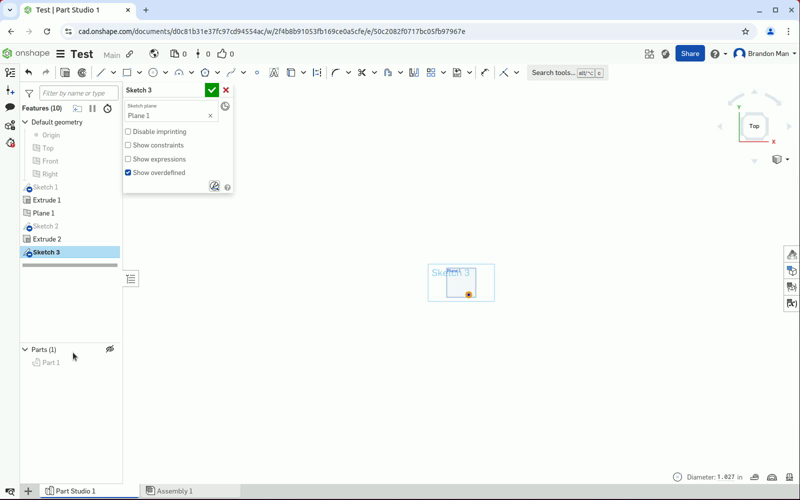
key(shift+e)
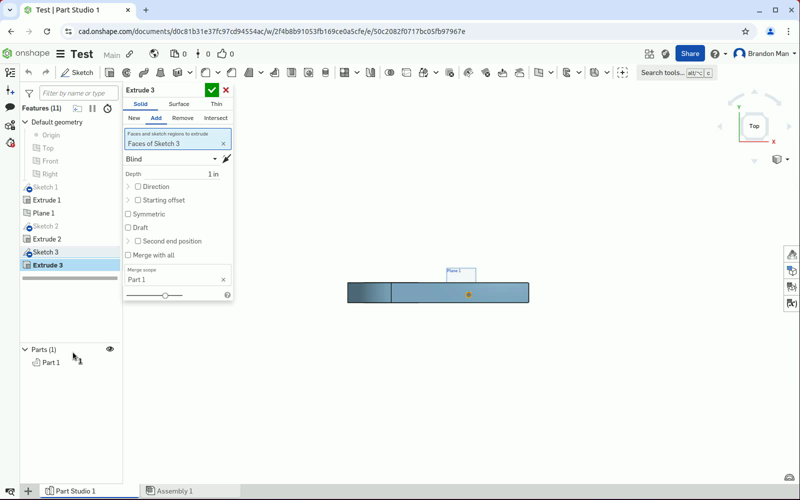
mouse_move(143, 106)
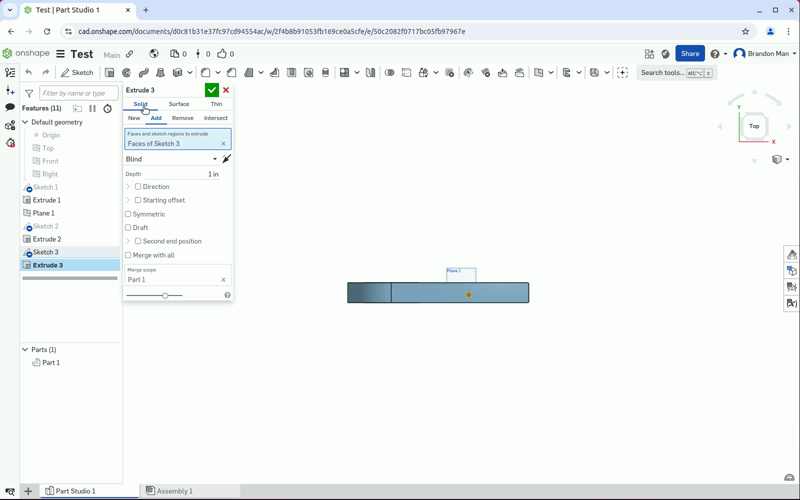
click(143, 106)
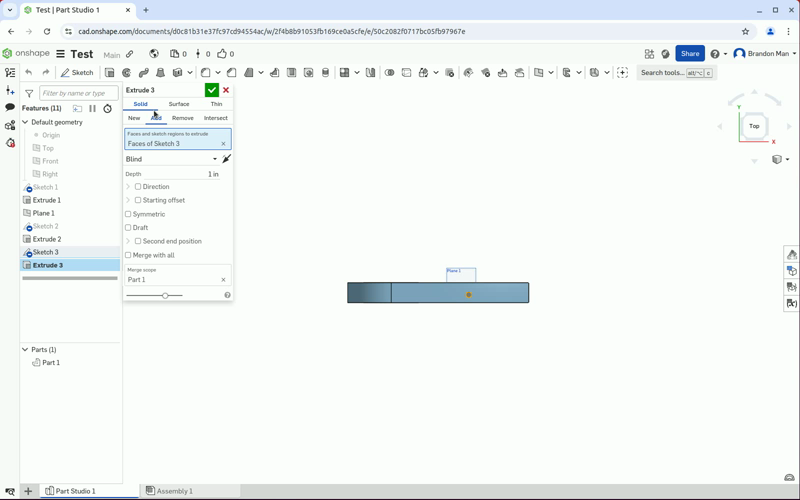
mouse_move(186, 120)
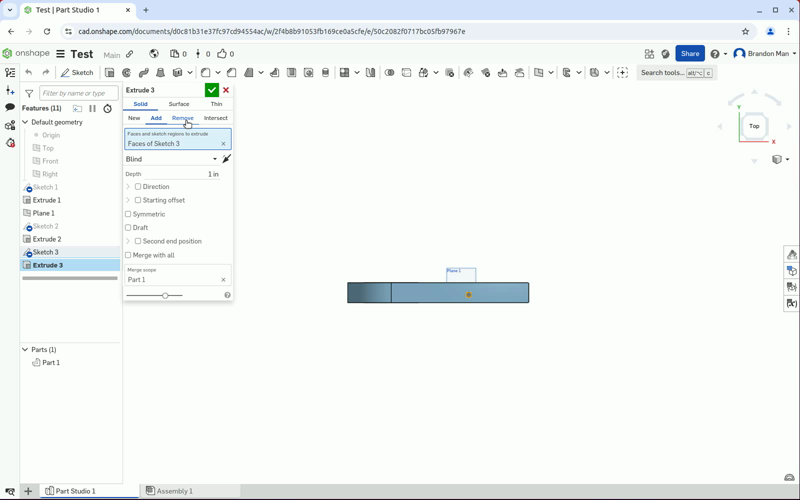
click(186, 120)
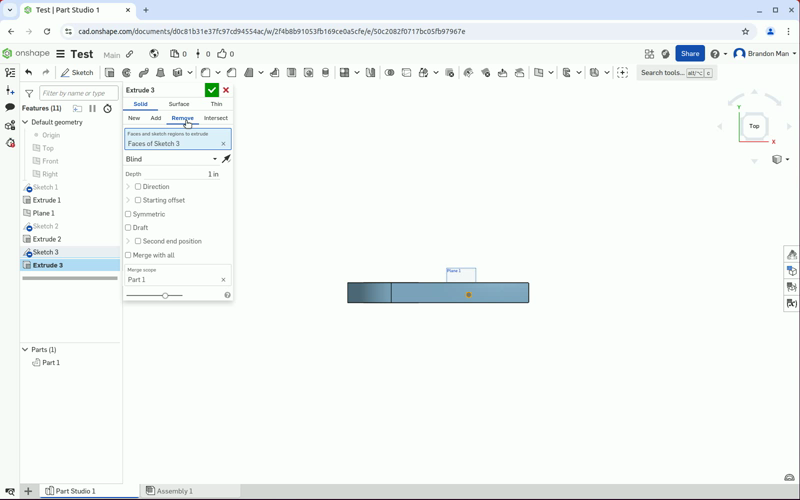
key(tab, 4)
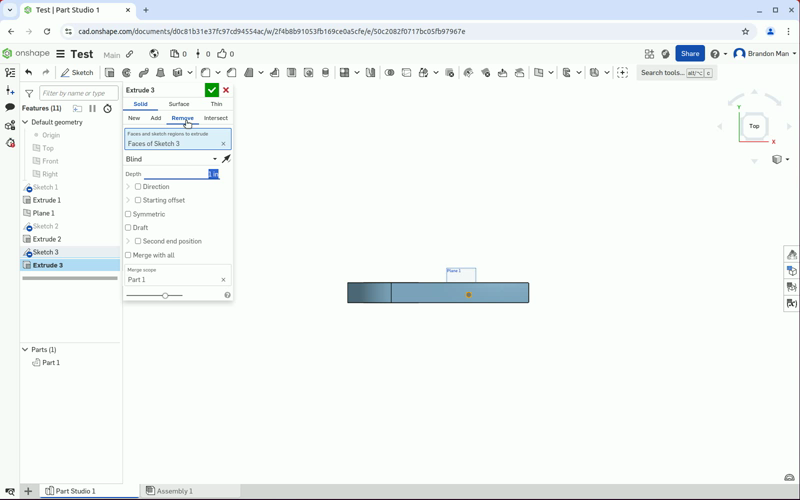
text(3.37)
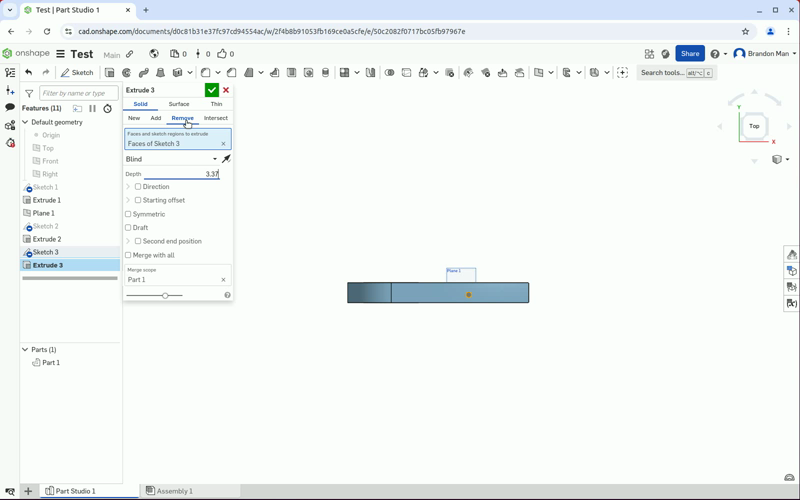
key(tab, 6)
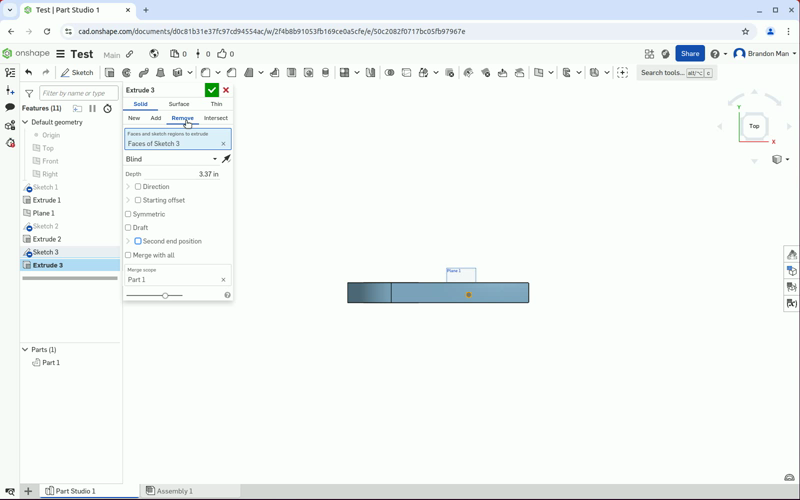
key(space)
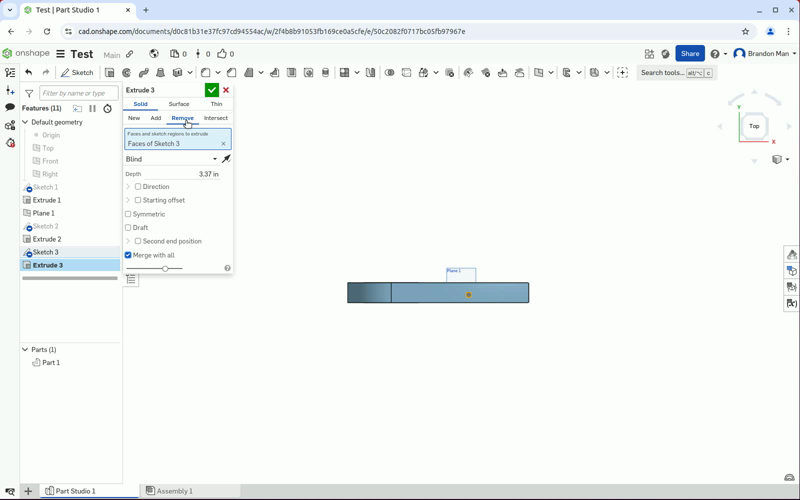
key(enter)
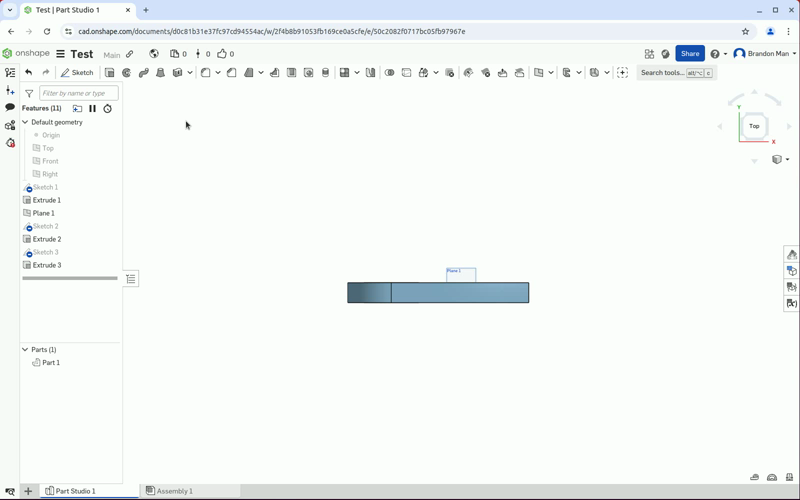
key(shift+h)
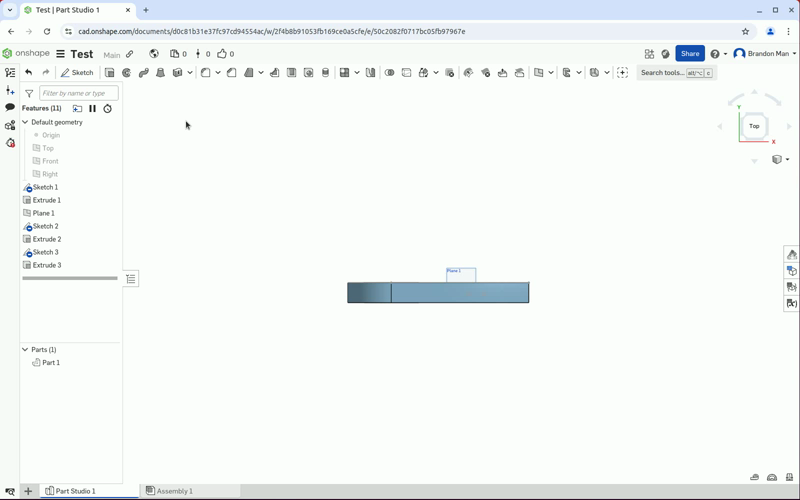
key(shift+h)
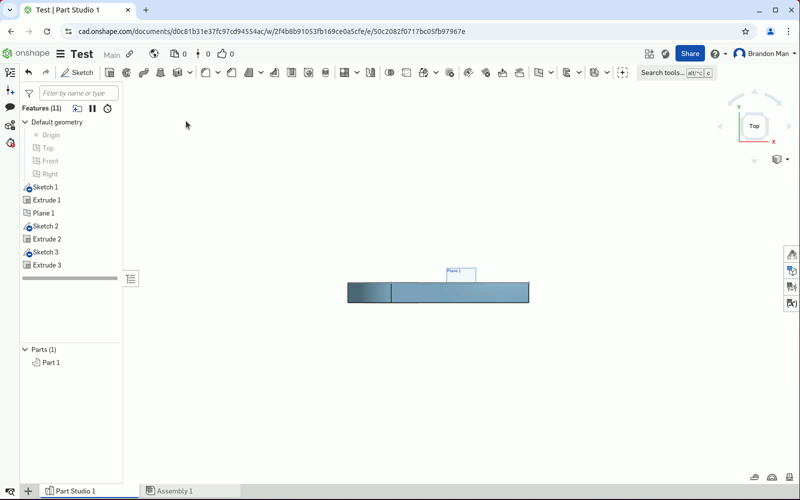
key(shift+7)
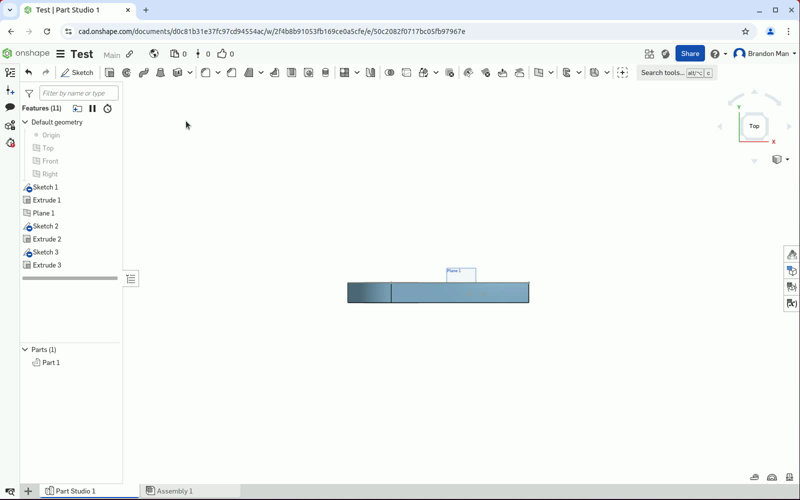
key(up, 3)
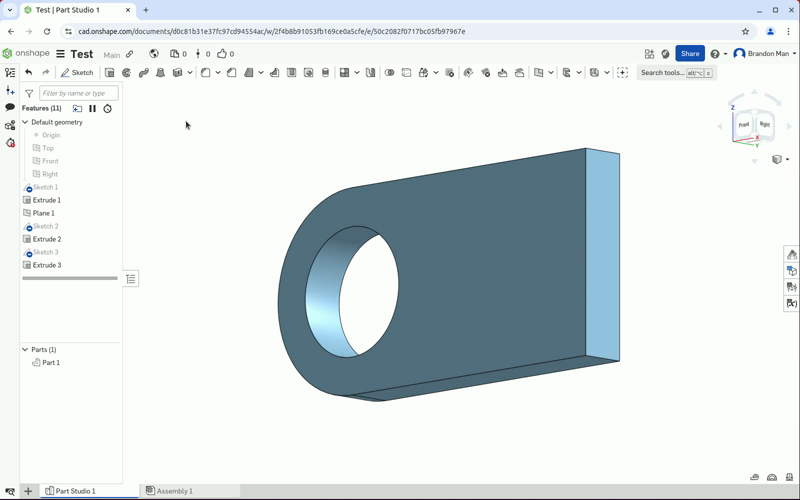
key(left, 3)
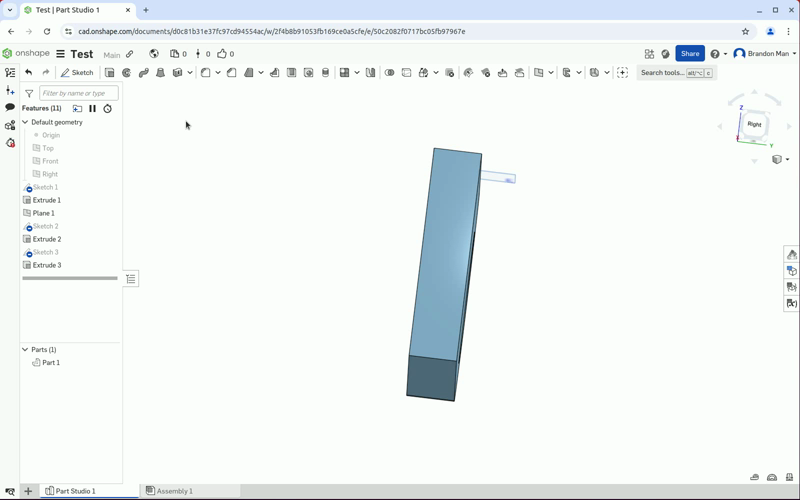
key(right, 3)
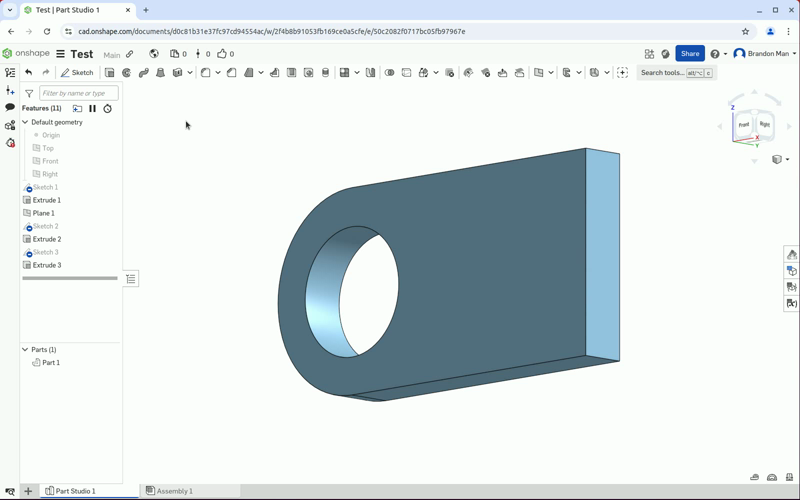
key(down, 3)
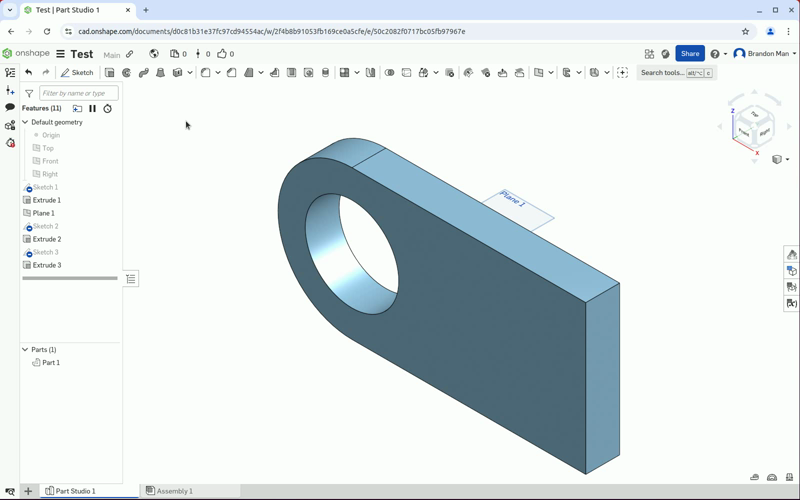
mouse_move(73, 189)
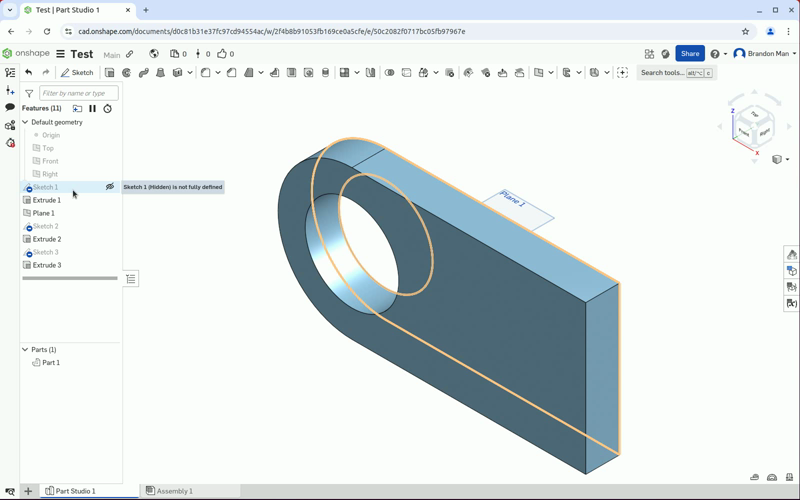
click(73, 189)